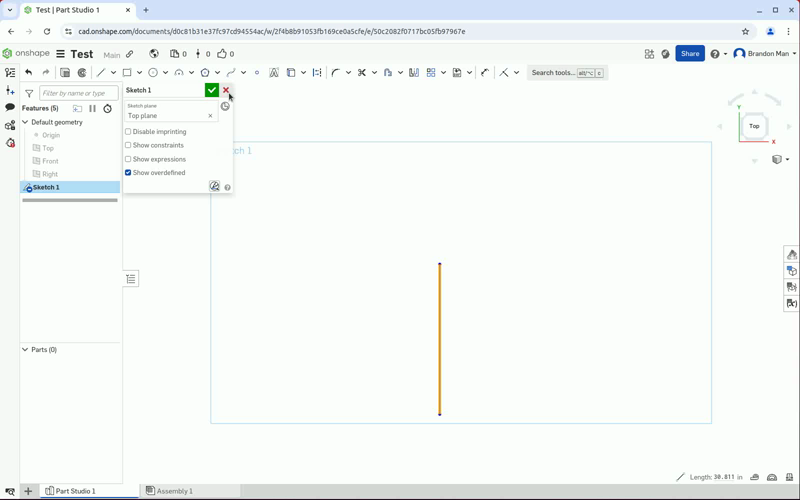
key(shift+h)
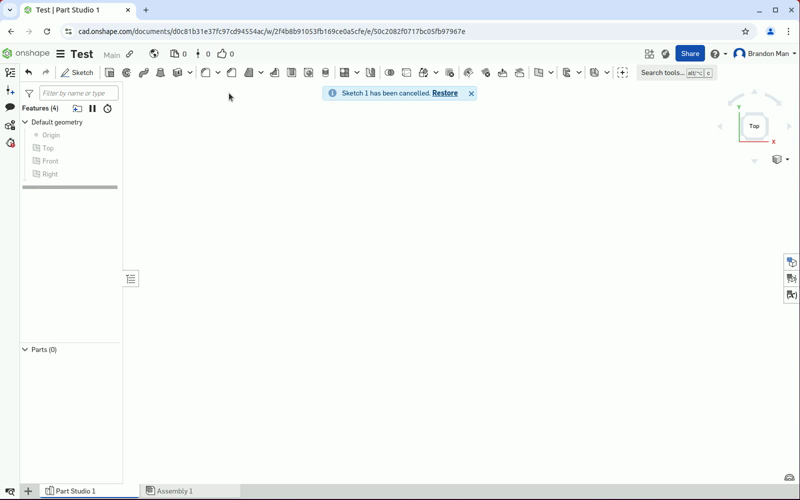
mouse_move(73, 352)
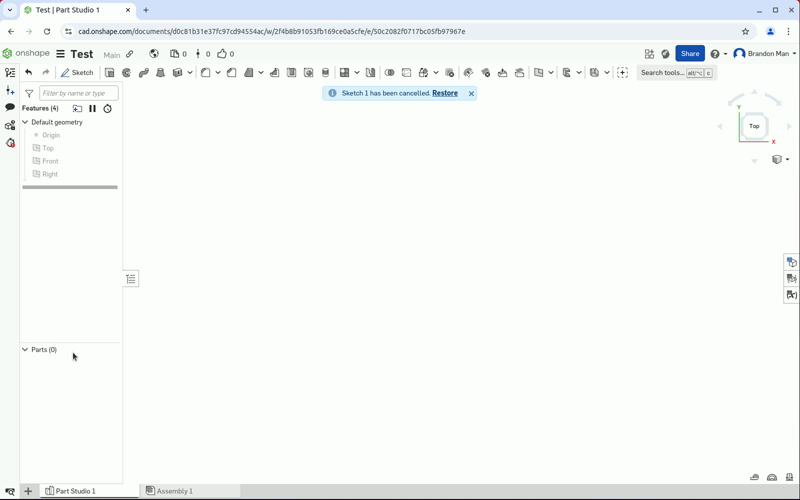
key(y)
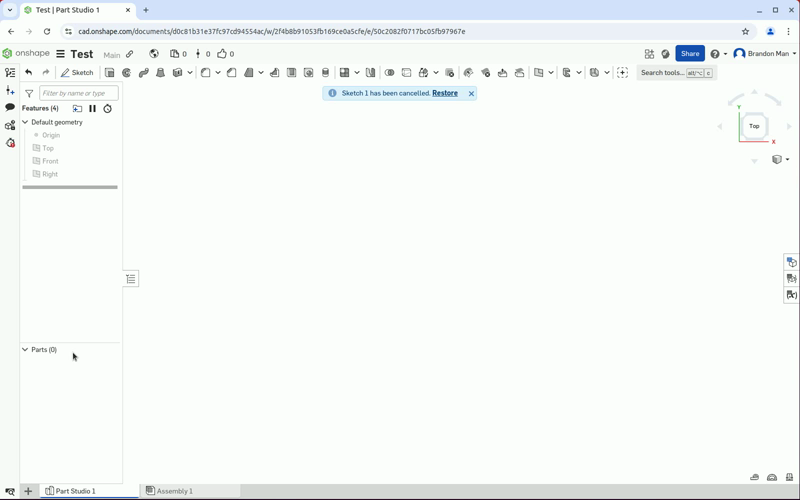
key(shift+p)
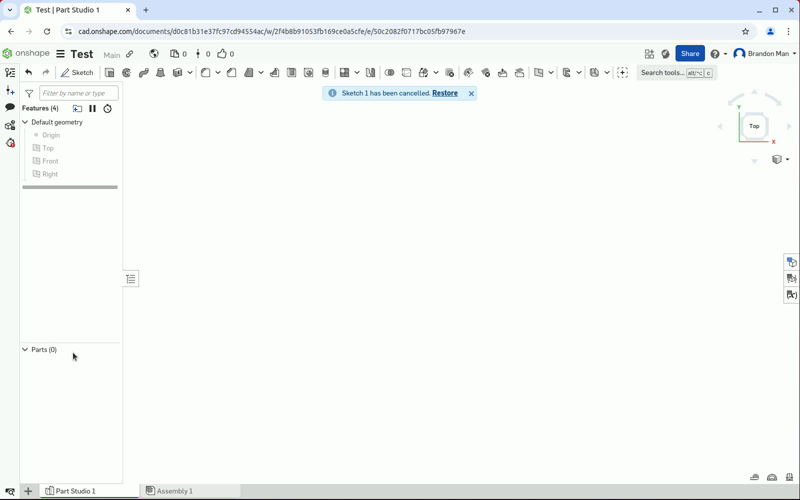
key(space)
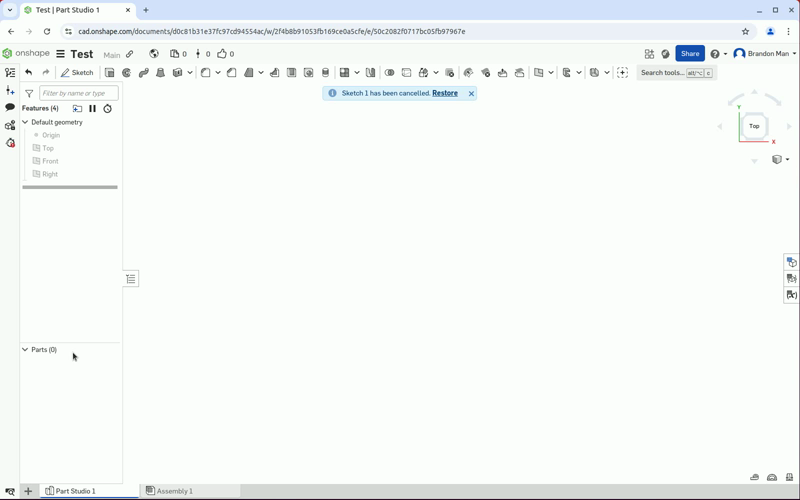
key_down(shift)
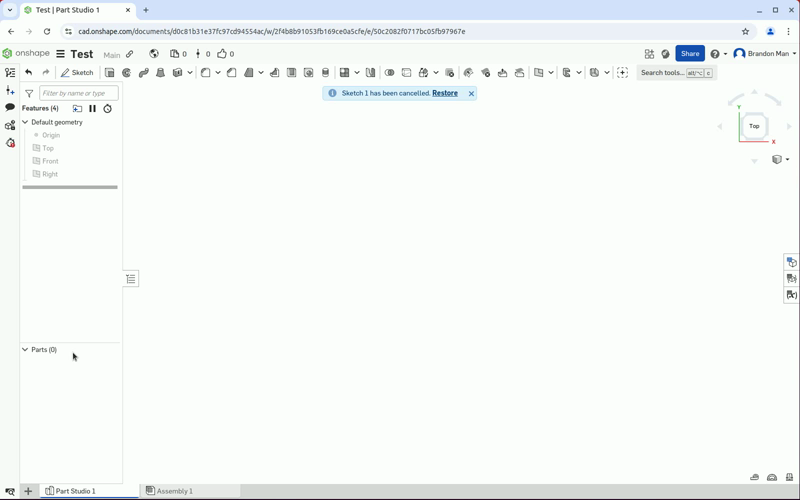
key(up)
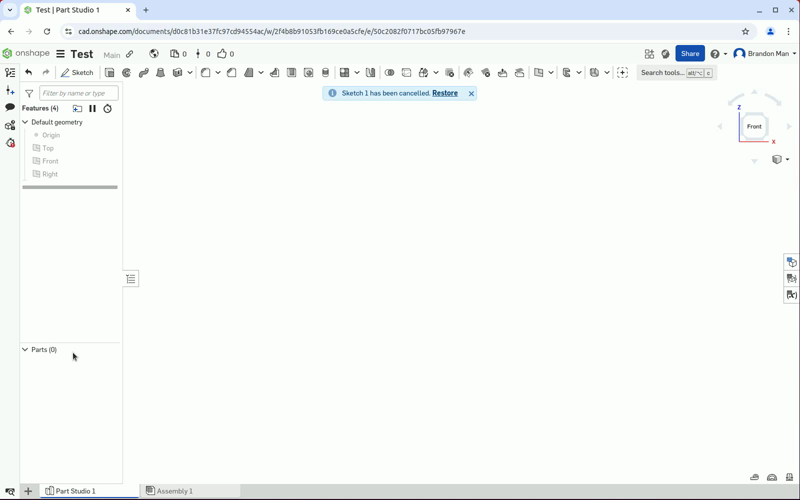
key_up(shift)
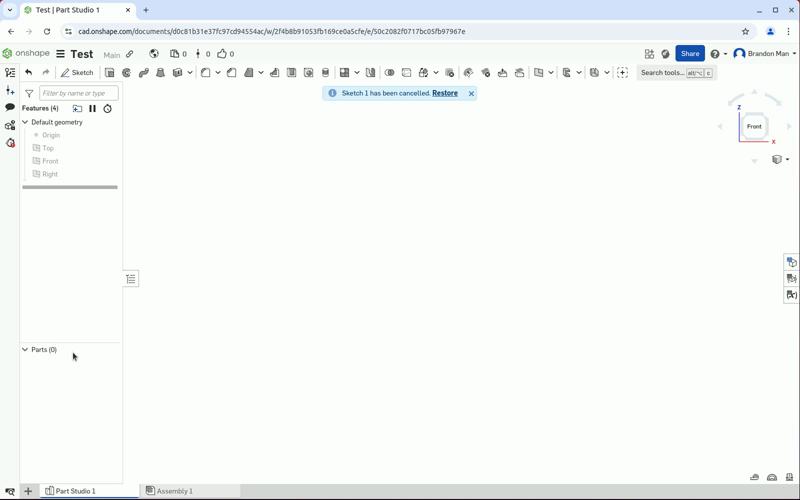
mouse_move(73, 352)
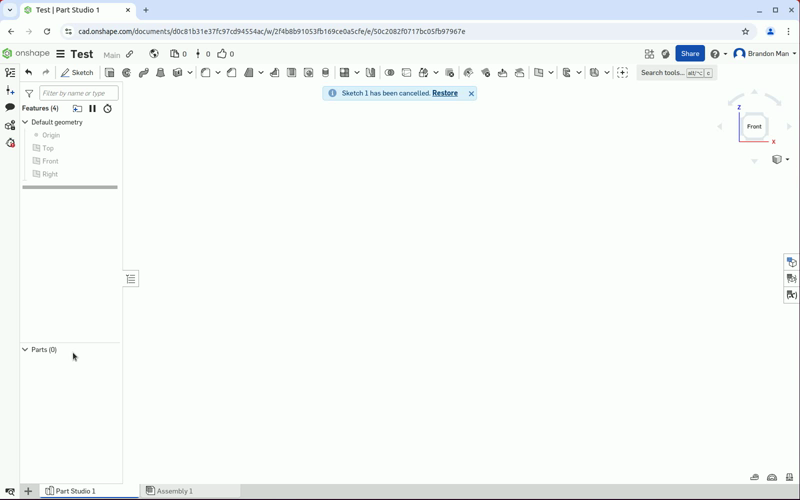
key(shift+y)
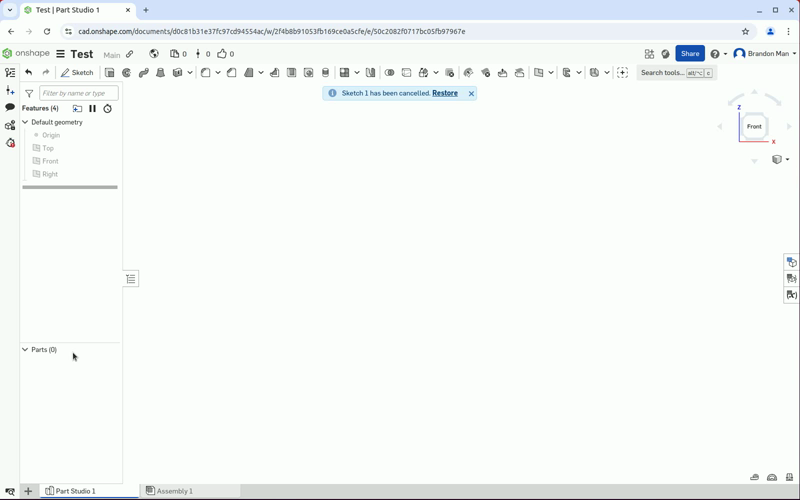
key(shift+s)
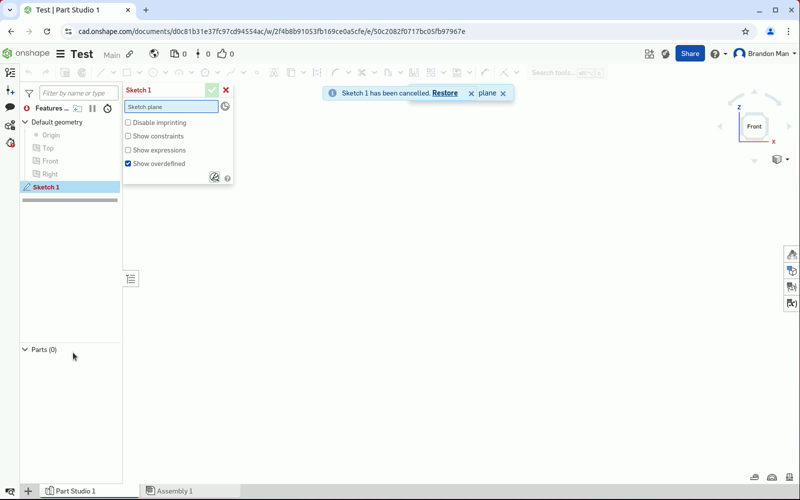
mouse_move(73, 163)
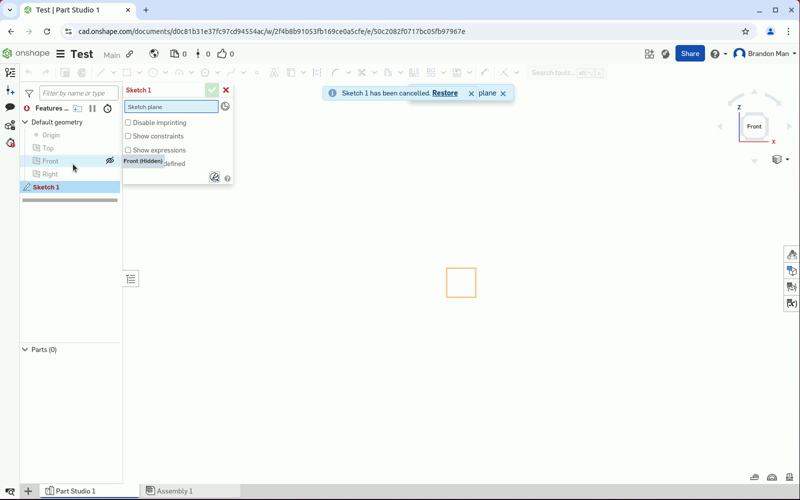
click(73, 163)
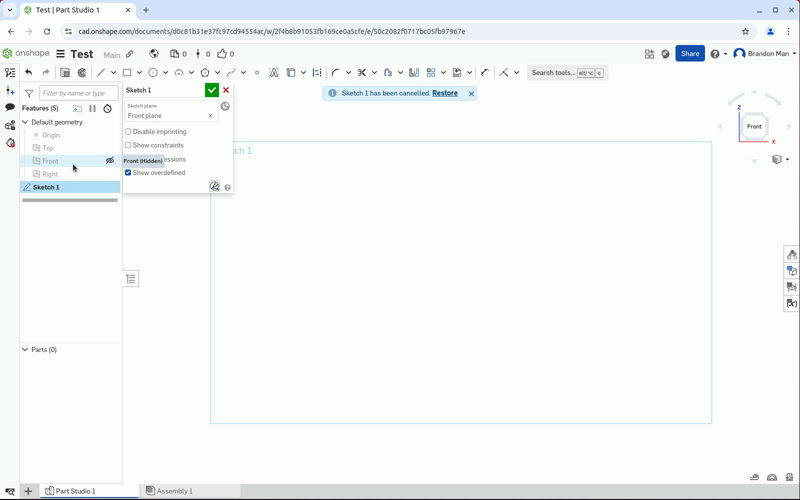
mouse_move(73, 352)
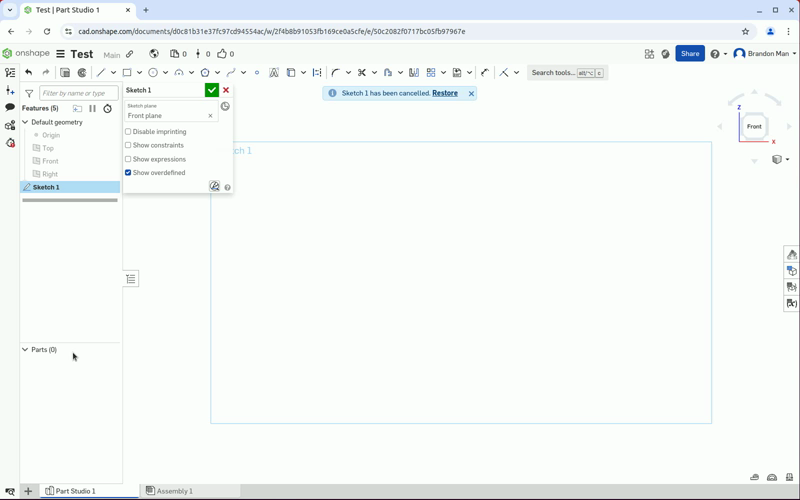
key(y)
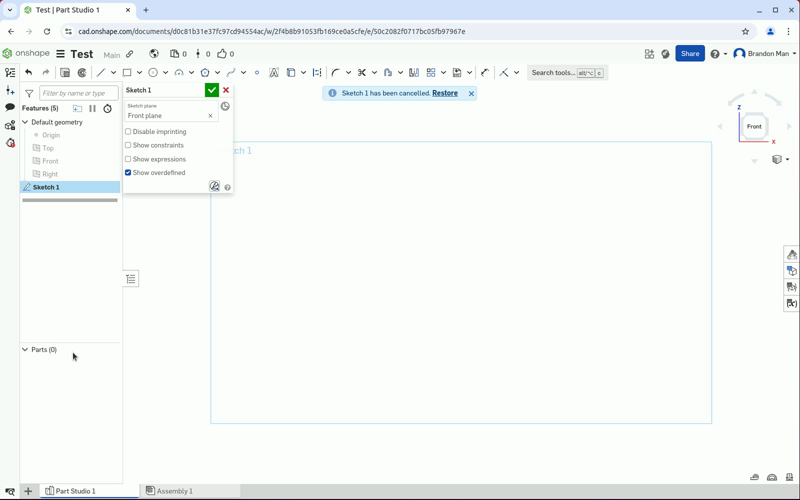
key(l)
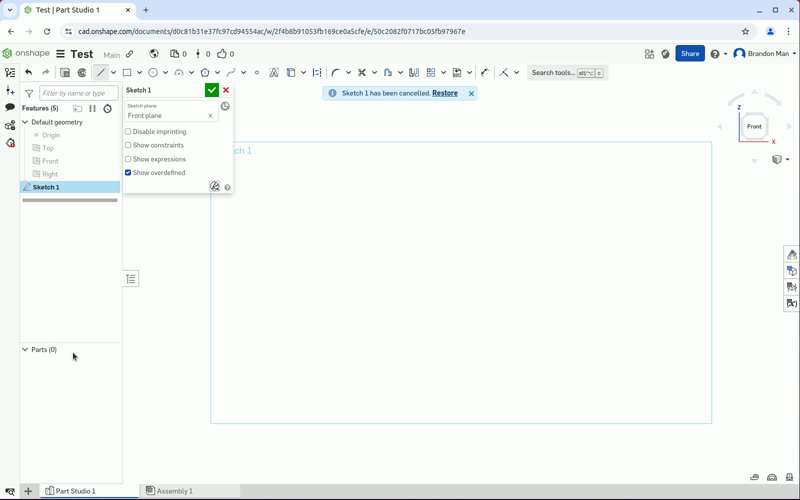
key_down(shift)
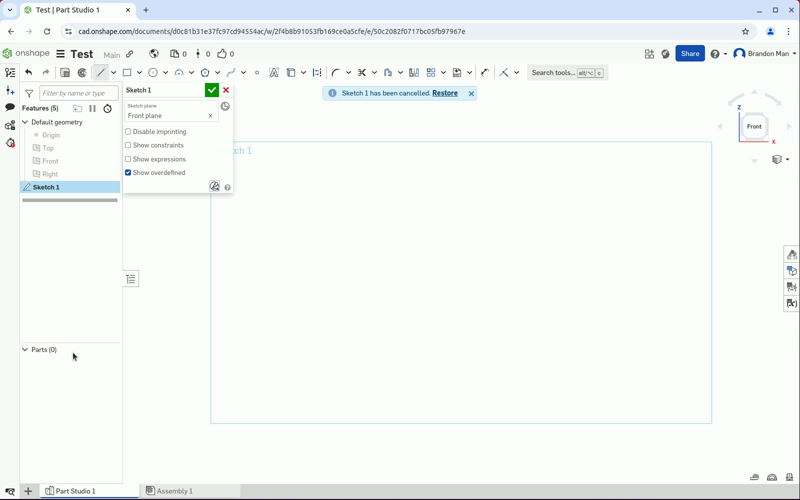
mouse_move(398, 282)
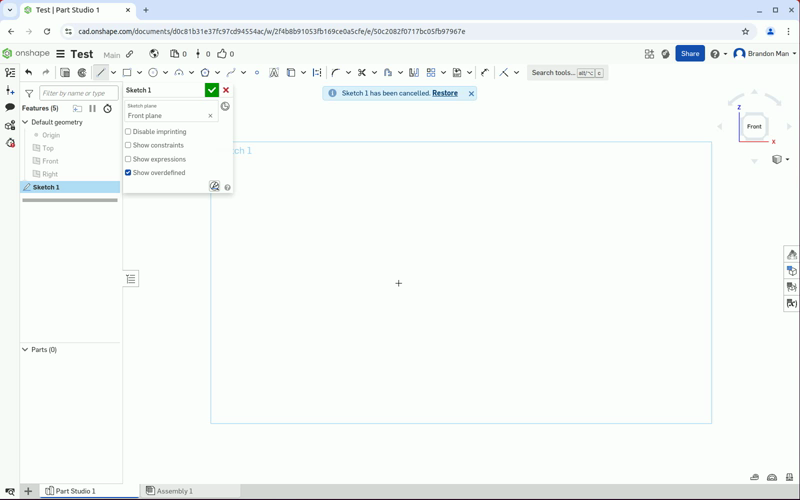
click(398, 282)
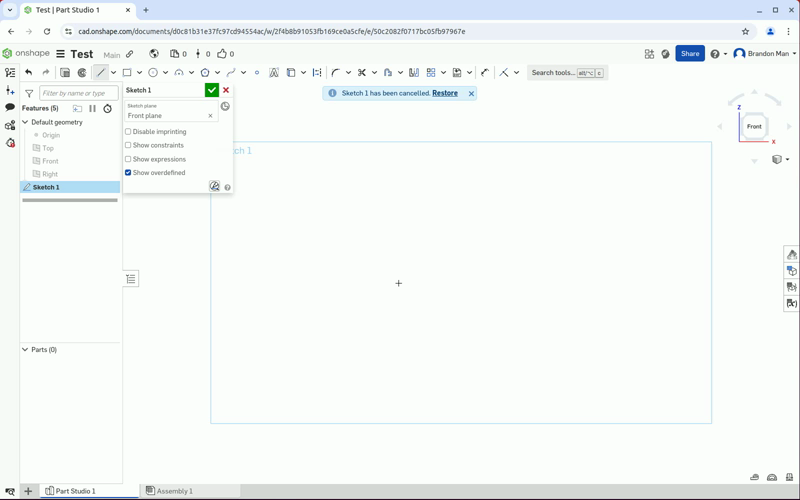
key_up(shift)
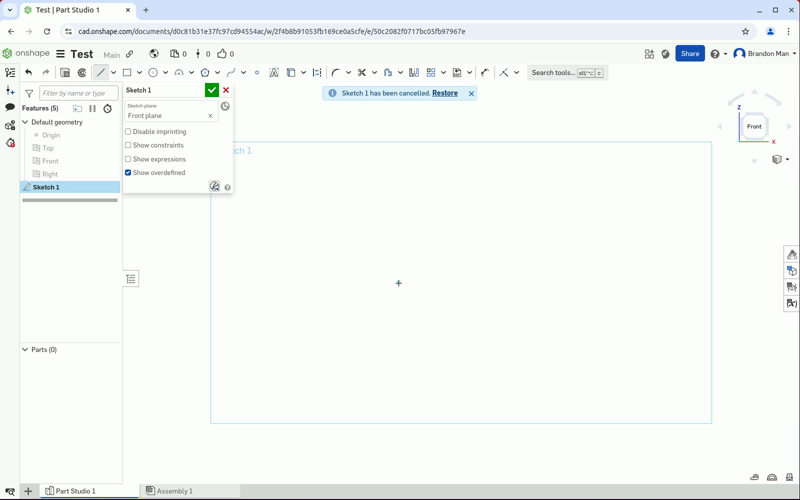
key_down(shift)
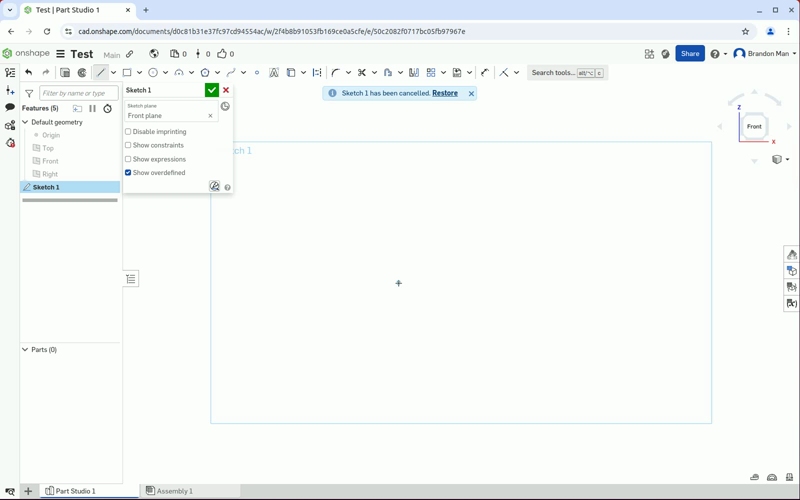
mouse_move(428, 282)
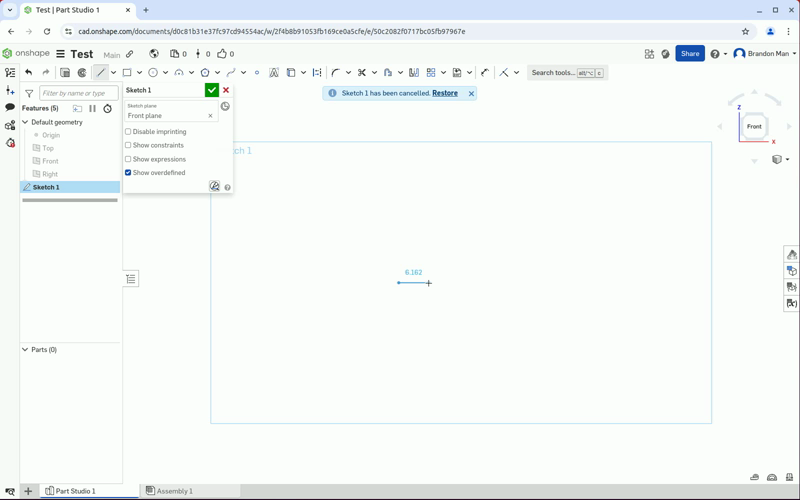
mouse_move(413, 282)
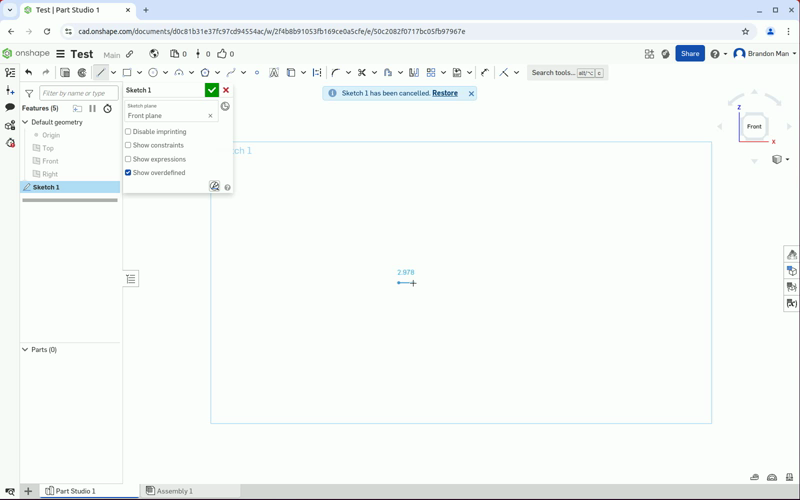
click(413, 282)
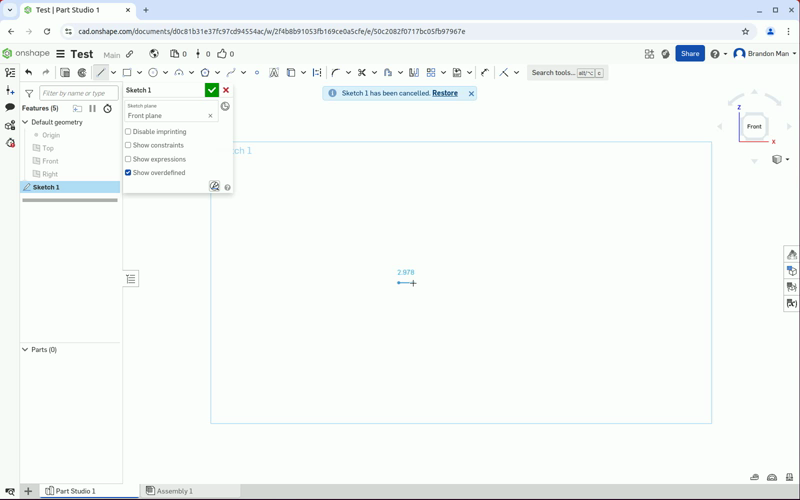
key_up(shift)
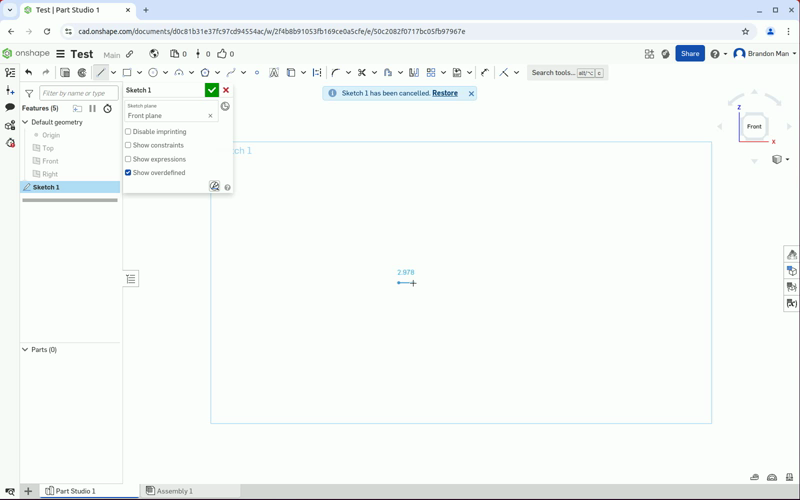
key_down(shift)
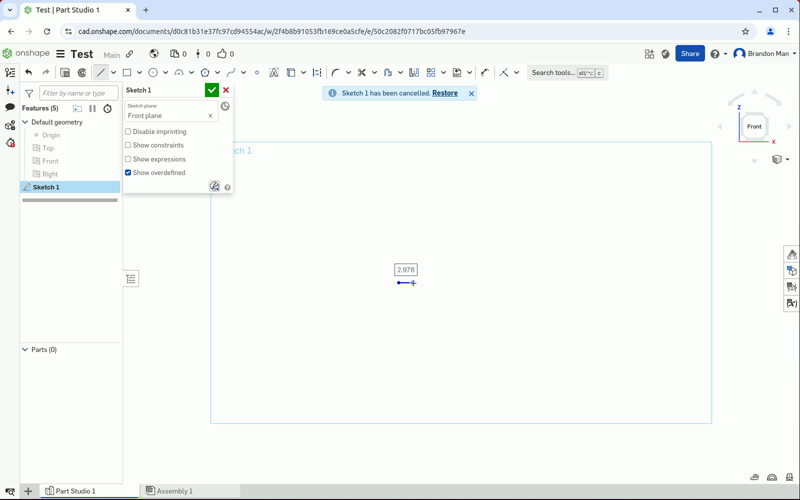
mouse_move(443, 282)
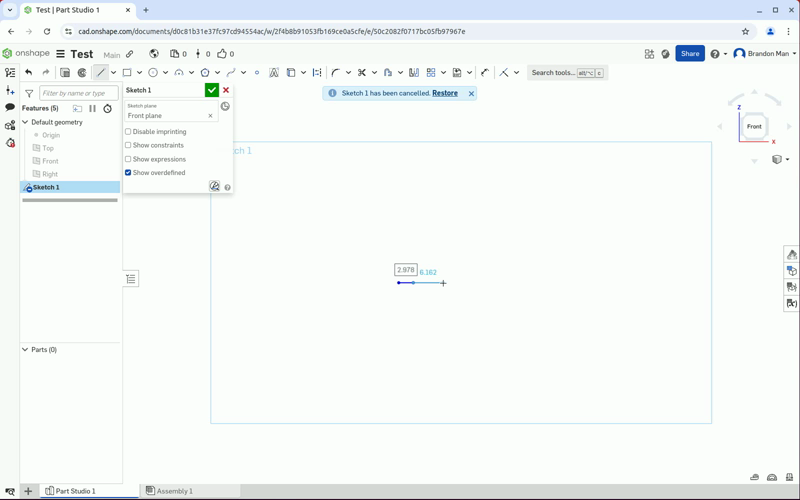
mouse_move(413, 268)
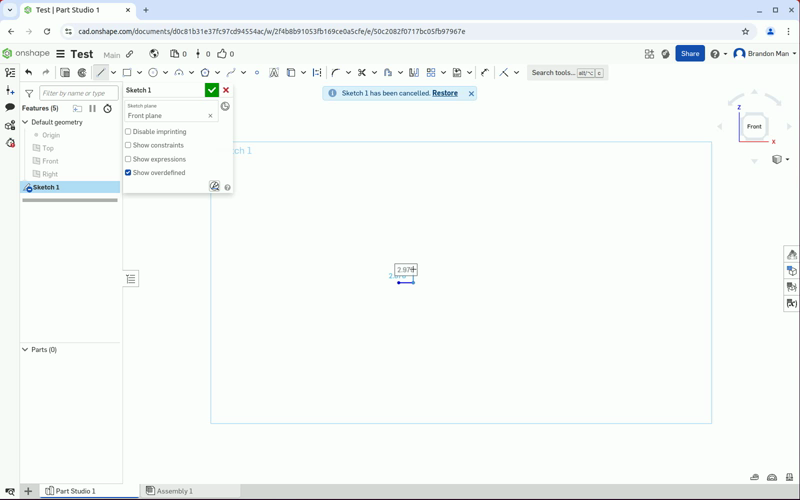
click(413, 268)
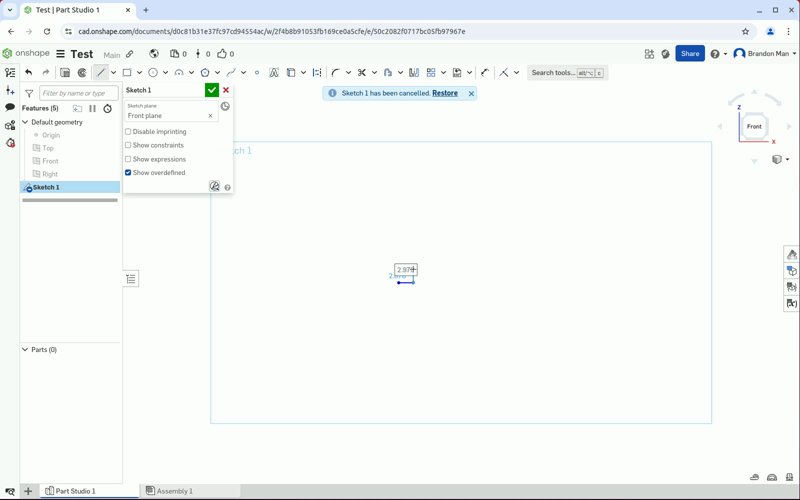
key_up(shift)
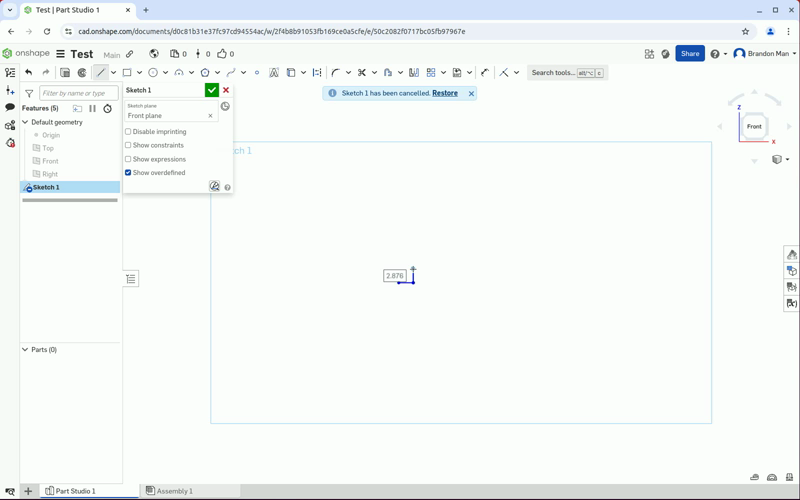
key_down(shift)
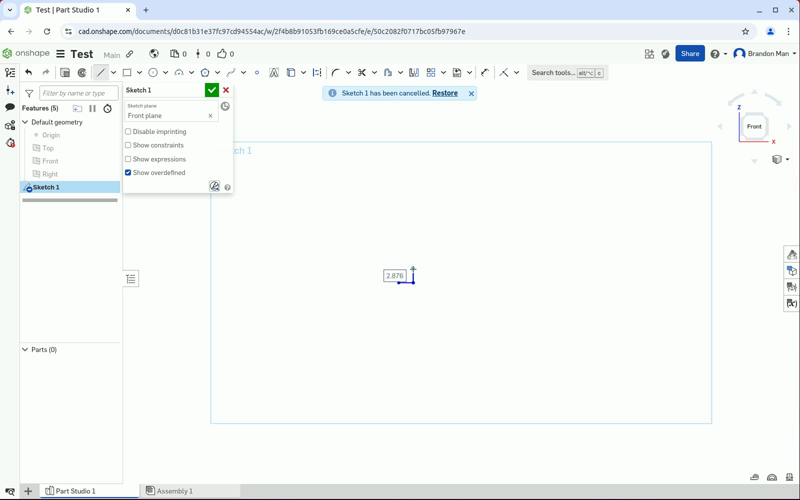
mouse_move(443, 268)
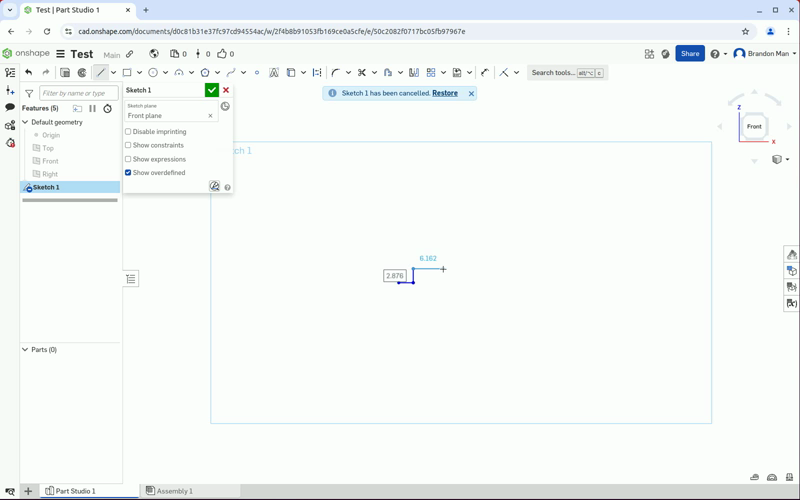
mouse_move(446, 268)
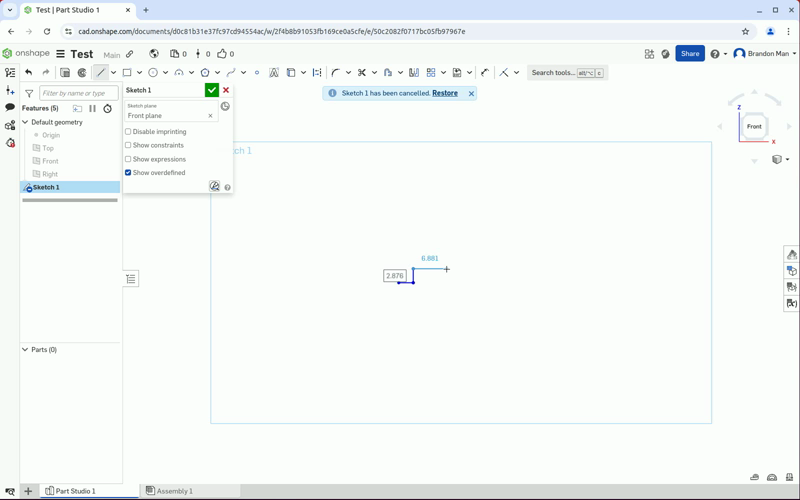
click(446, 268)
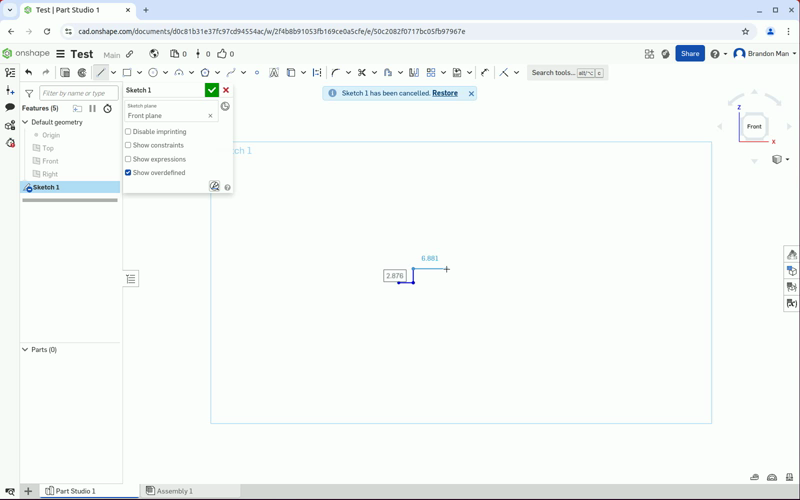
key_up(shift)
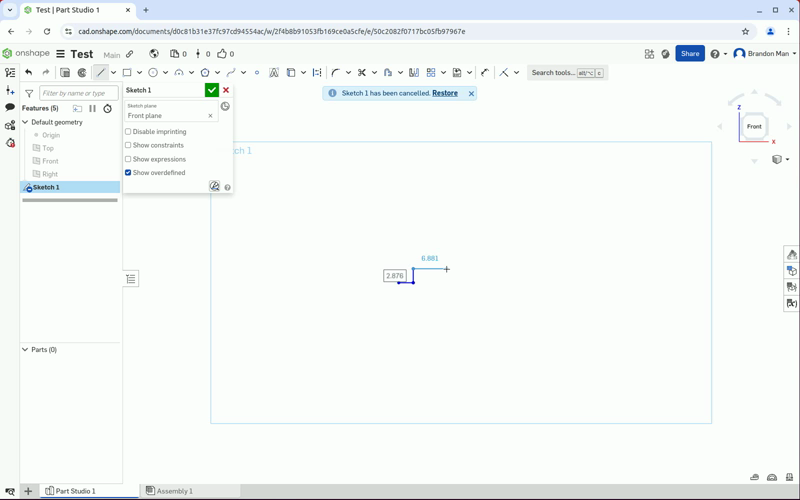
key_down(shift)
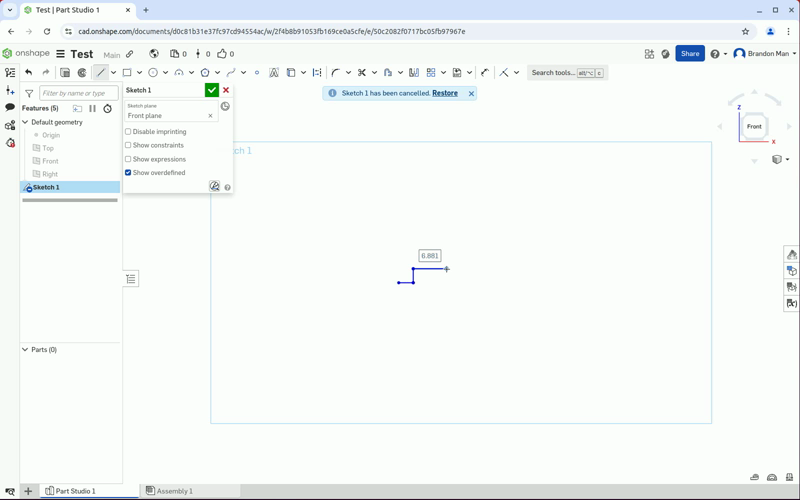
mouse_move(476, 268)
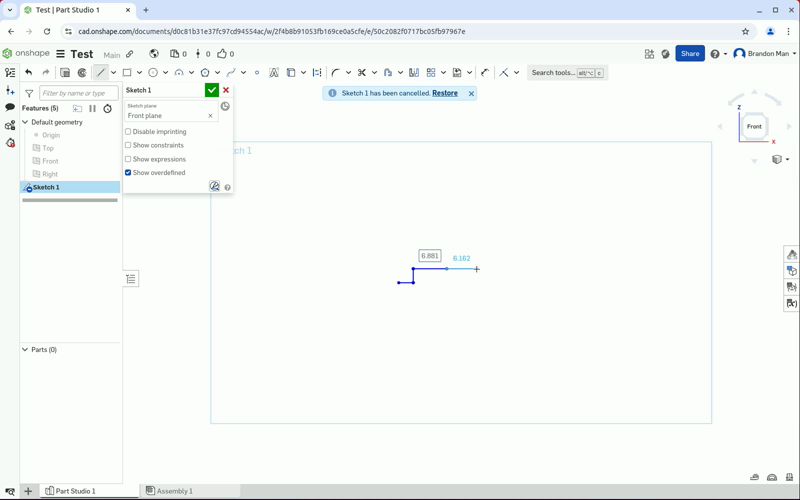
mouse_move(446, 282)
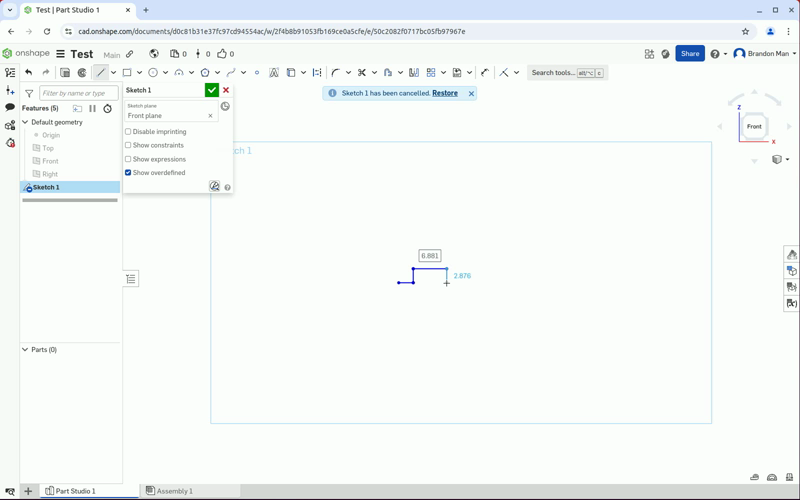
click(446, 282)
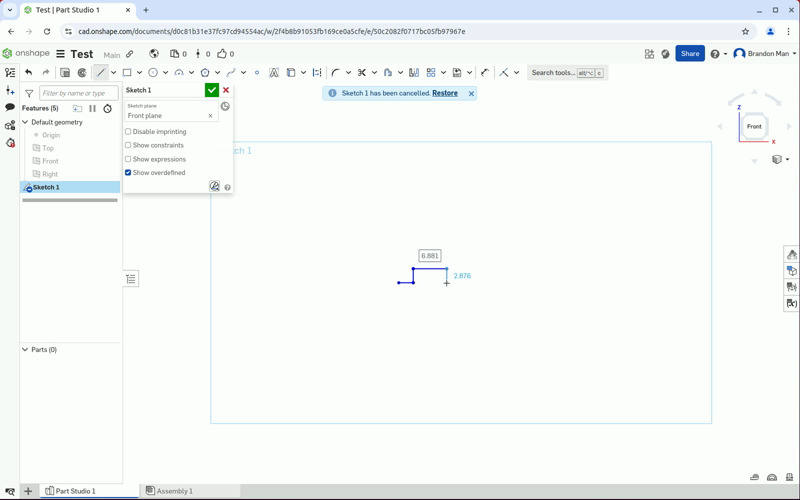
key_up(shift)
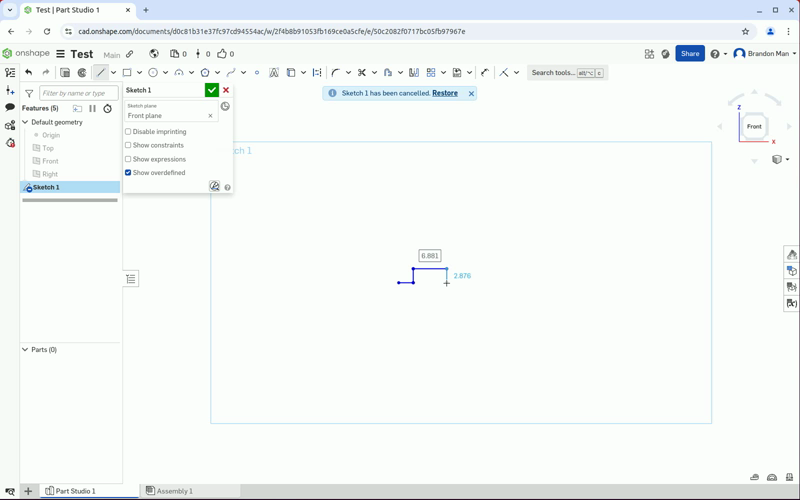
key_down(shift)
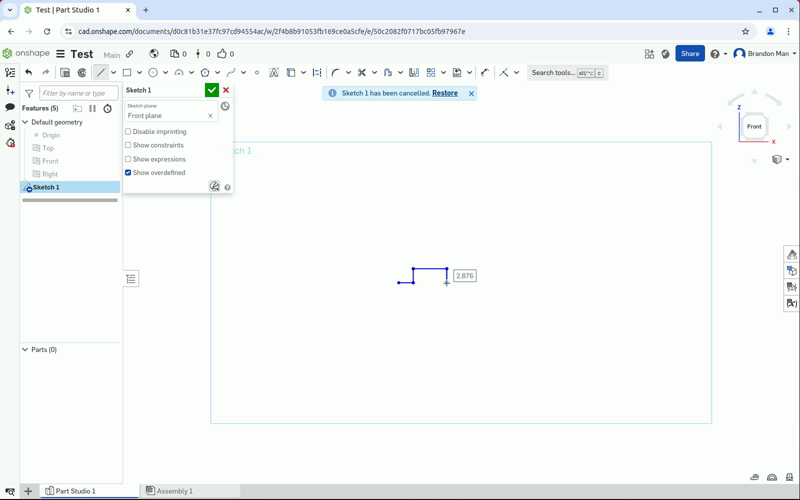
mouse_move(476, 282)
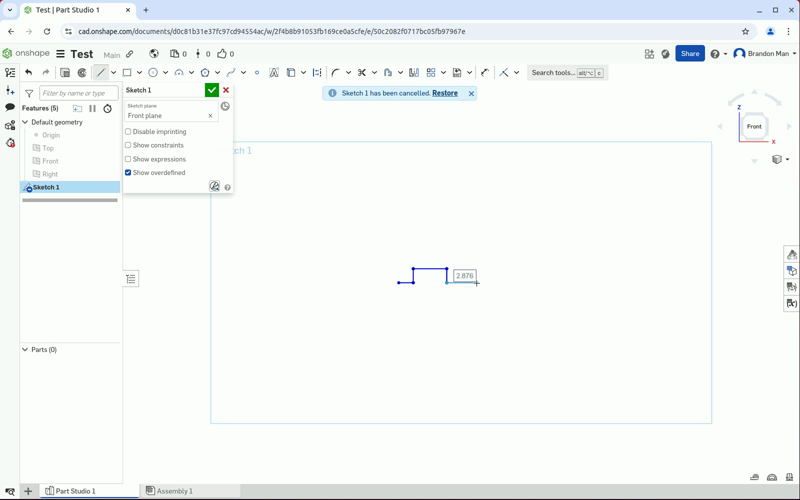
mouse_move(461, 282)
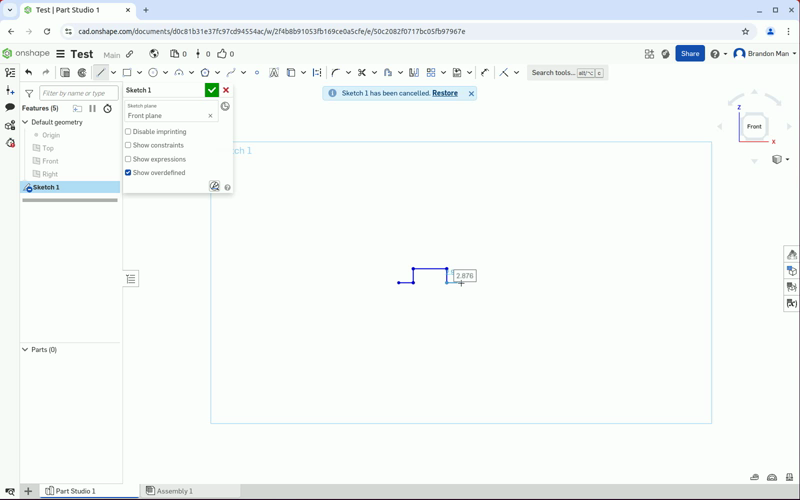
click(461, 282)
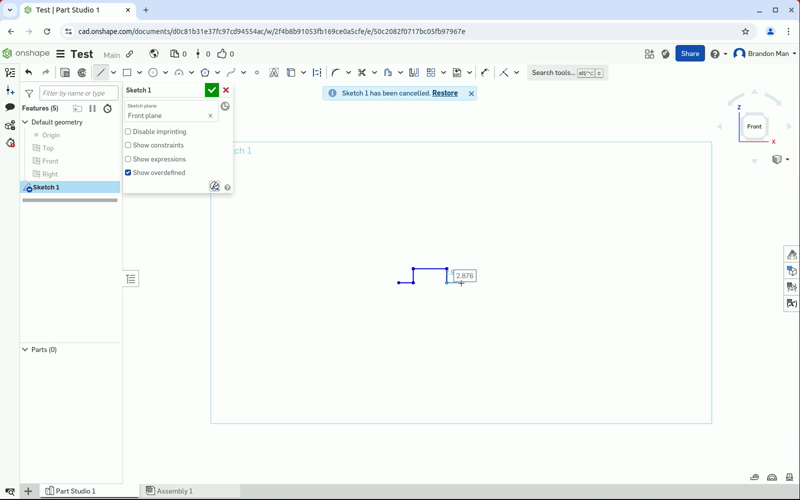
key_up(shift)
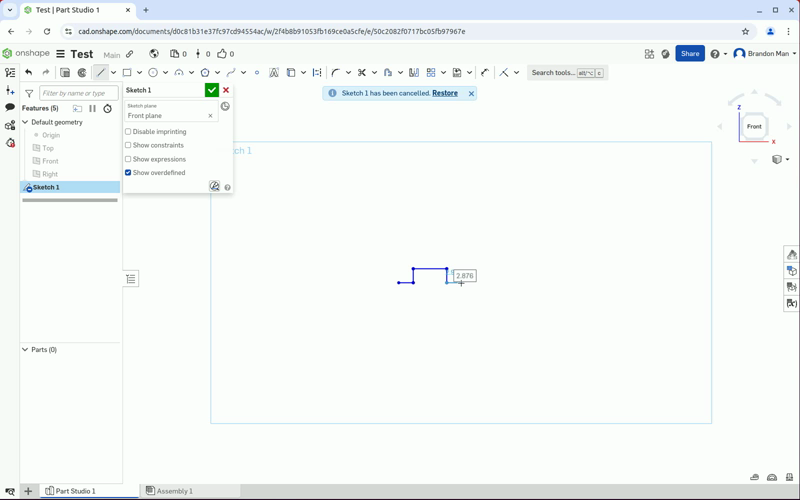
key_down(shift)
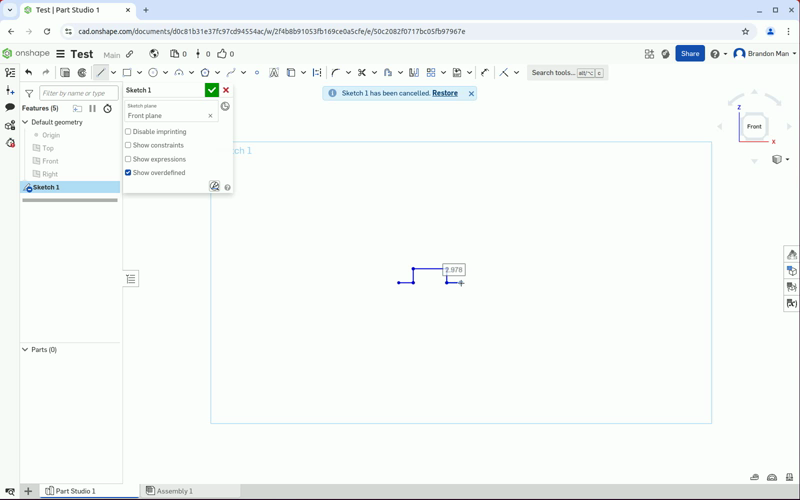
mouse_move(491, 282)
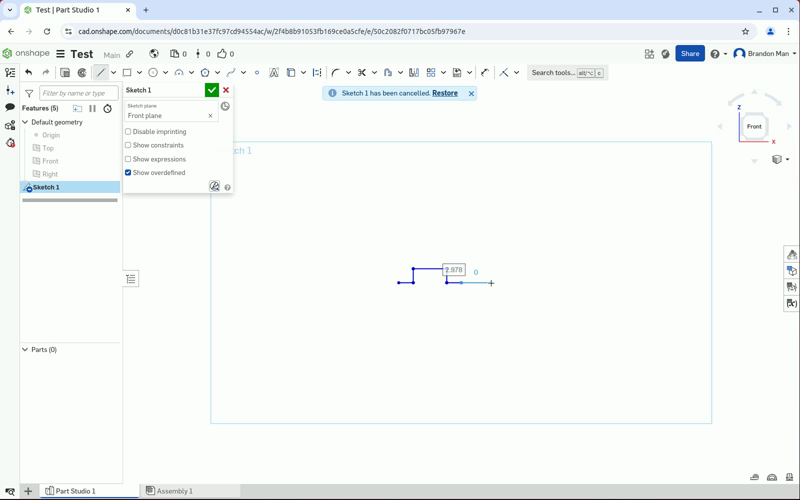
mouse_move(461, 254)
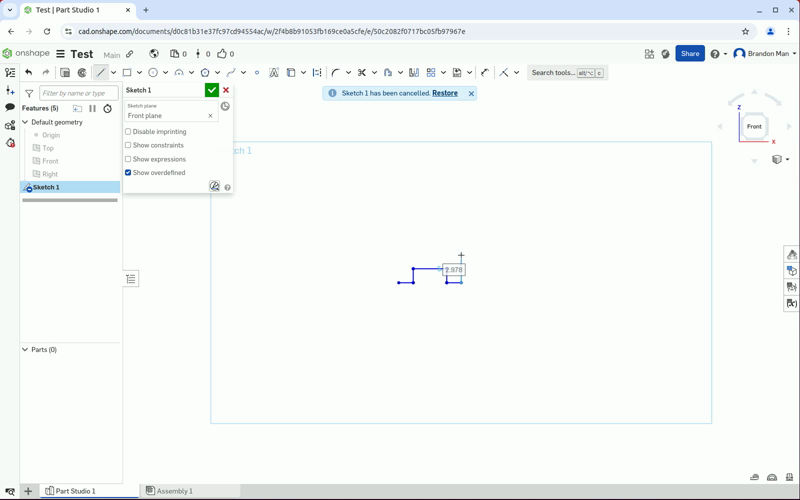
click(461, 254)
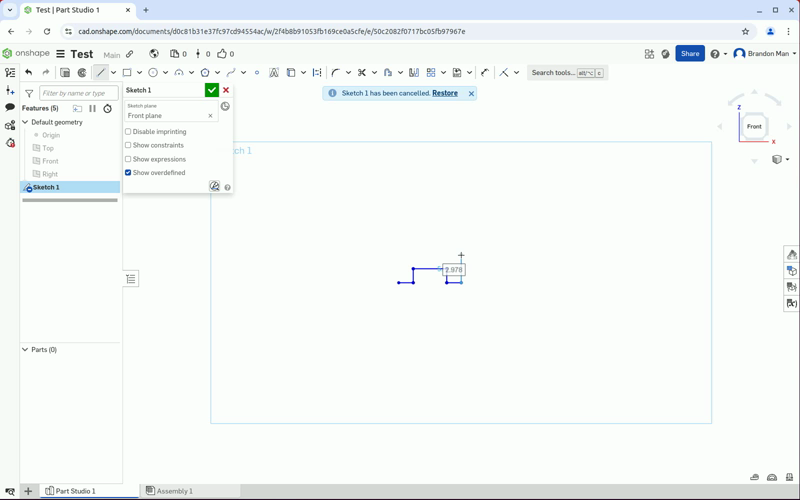
key_up(shift)
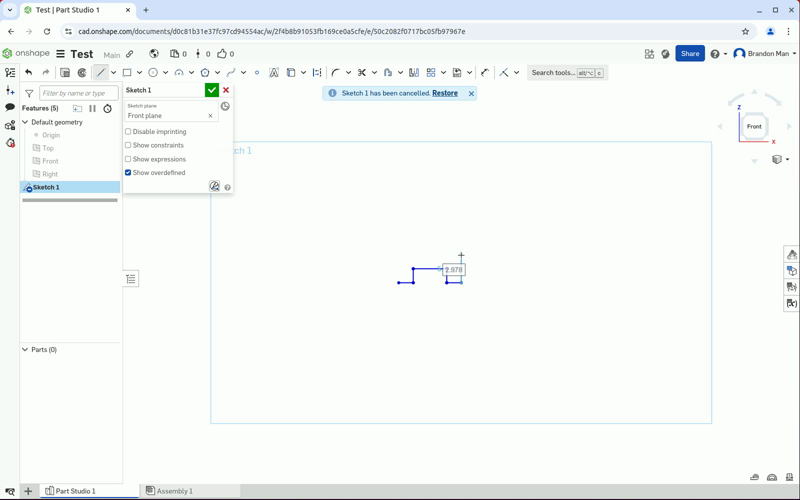
key_down(shift)
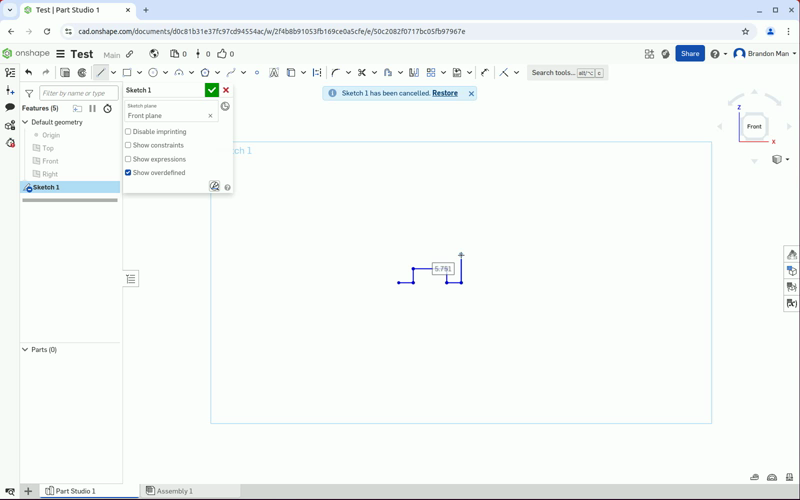
mouse_move(491, 254)
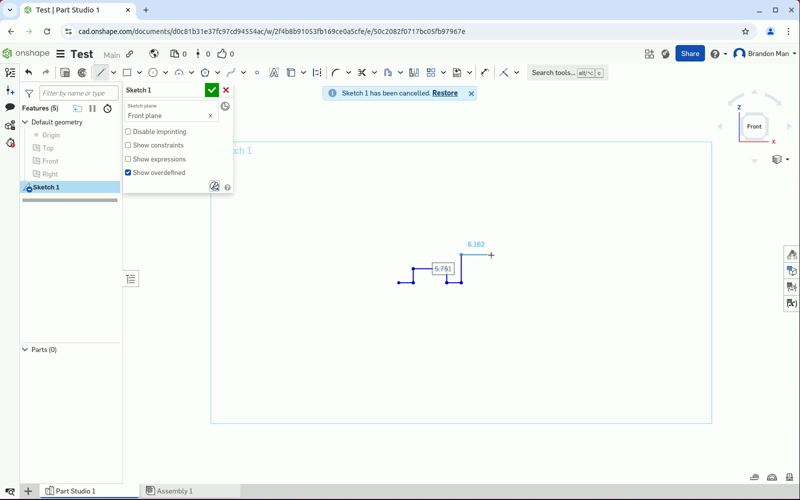
mouse_move(446, 254)
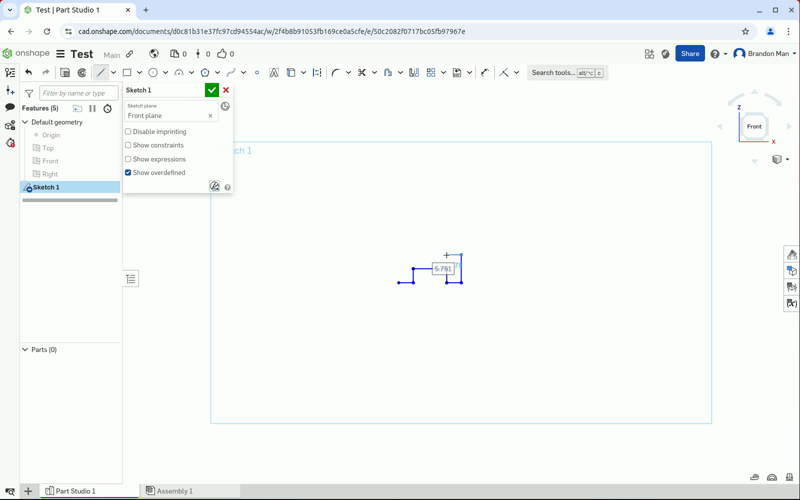
click(446, 254)
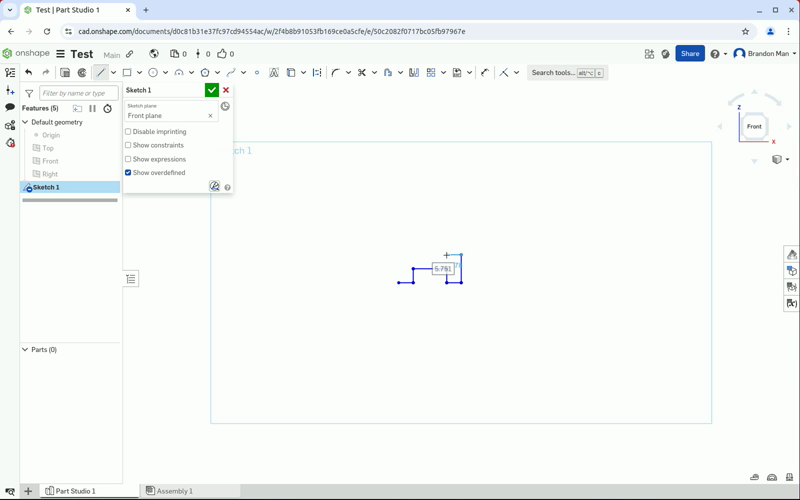
key_up(shift)
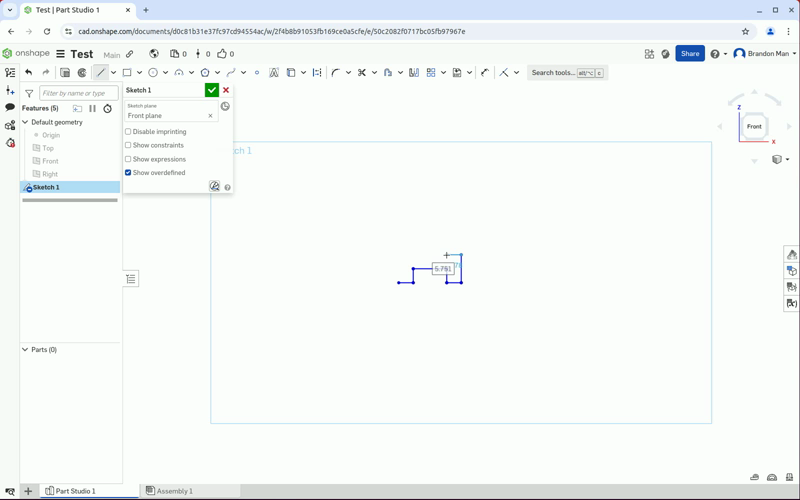
key_down(shift)
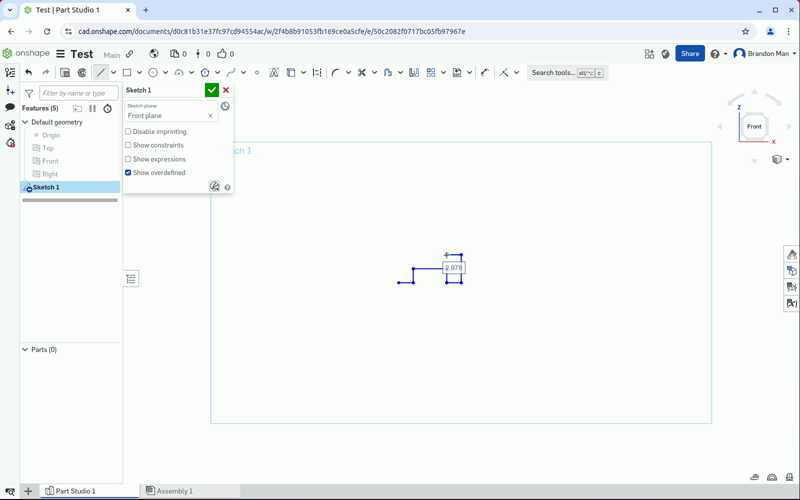
mouse_move(476, 254)
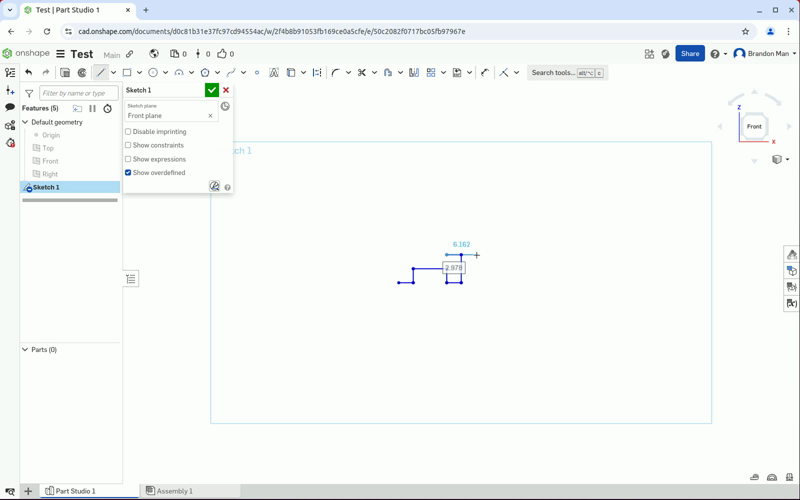
mouse_move(446, 240)
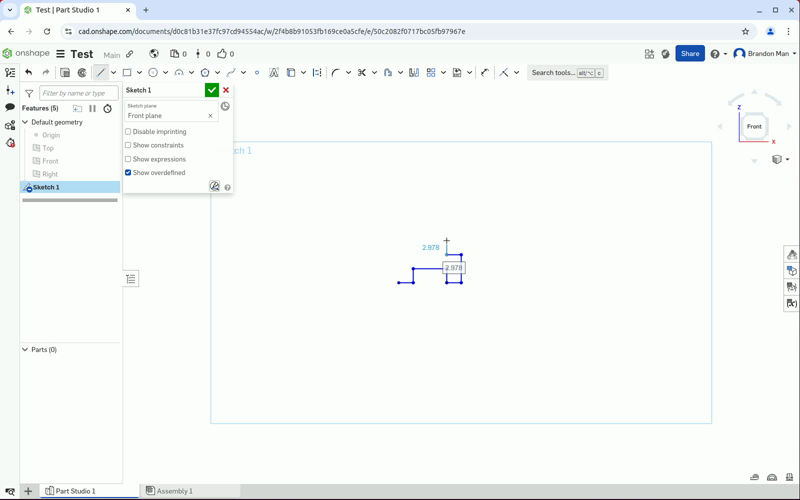
click(446, 240)
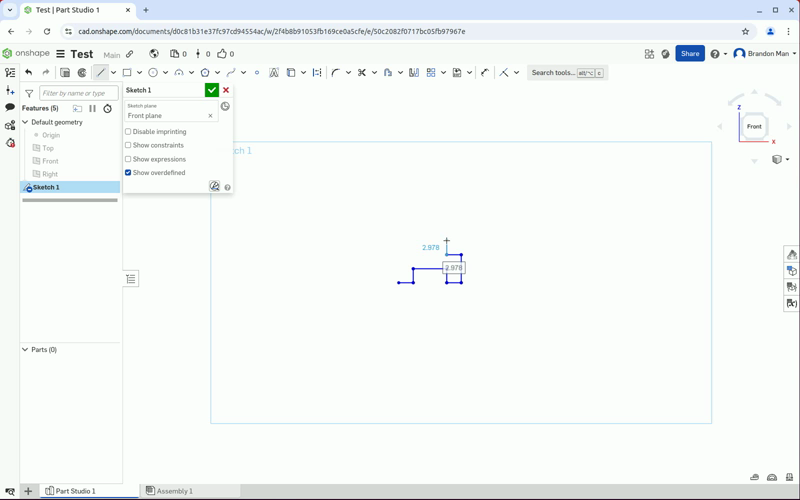
key_up(shift)
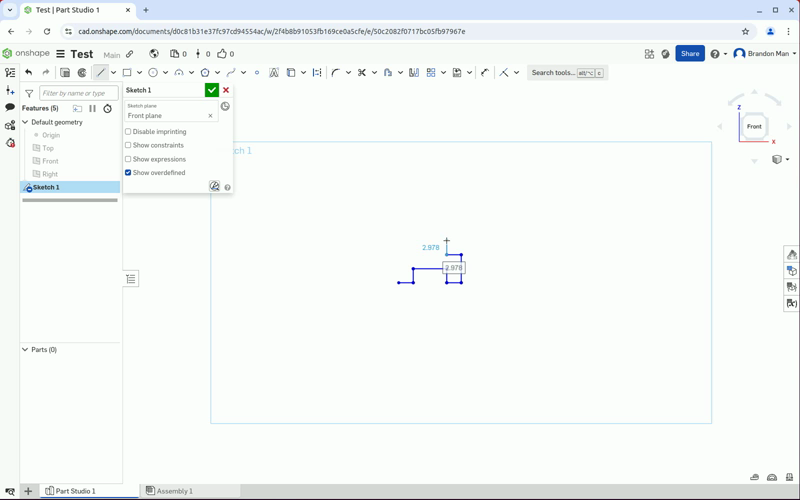
key_down(shift)
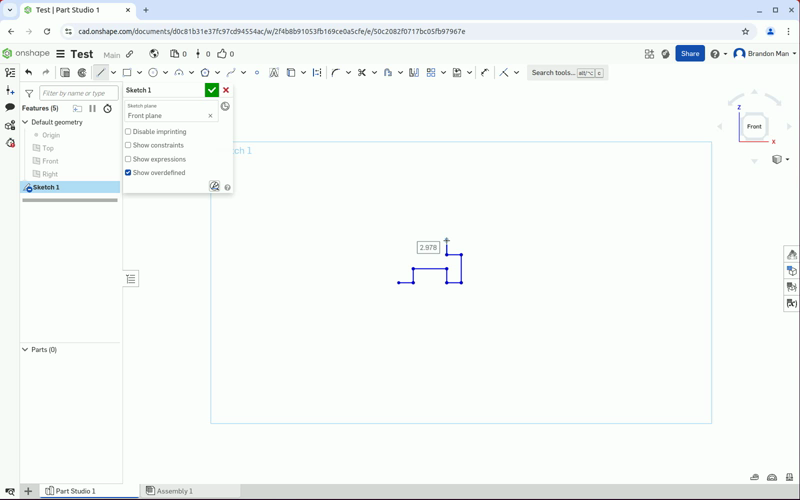
mouse_move(476, 240)
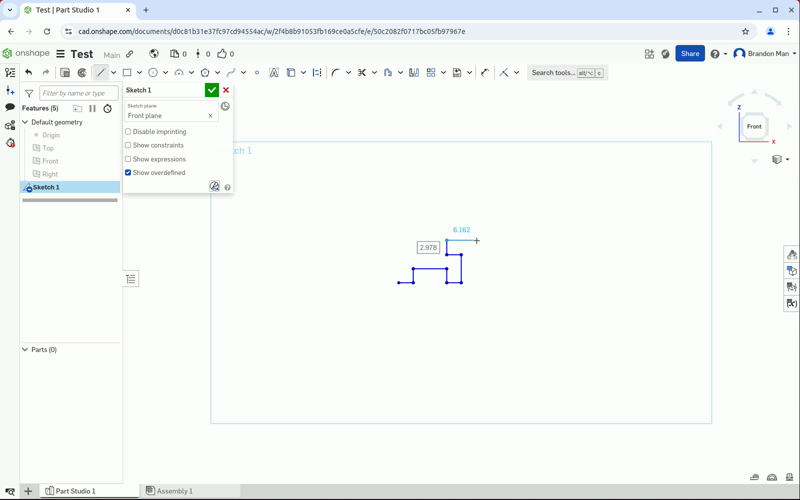
mouse_move(413, 240)
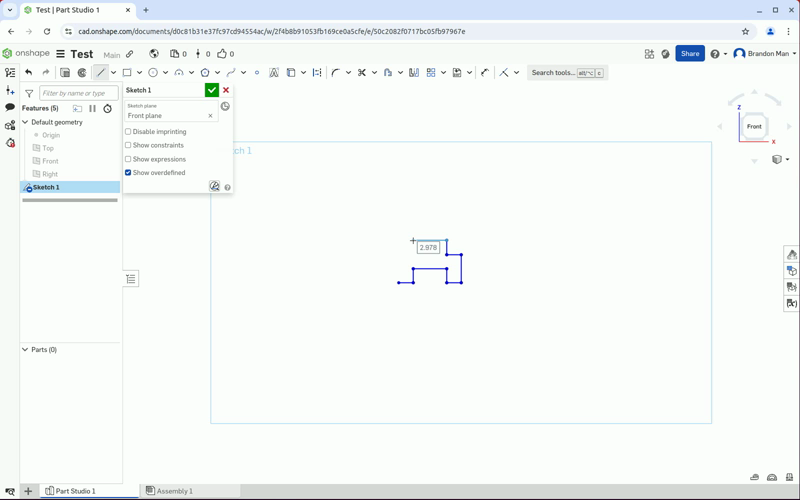
click(413, 240)
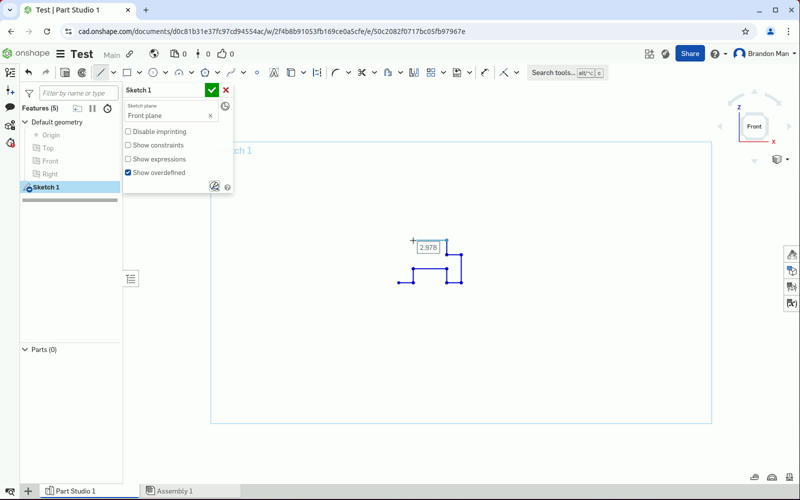
key_up(shift)
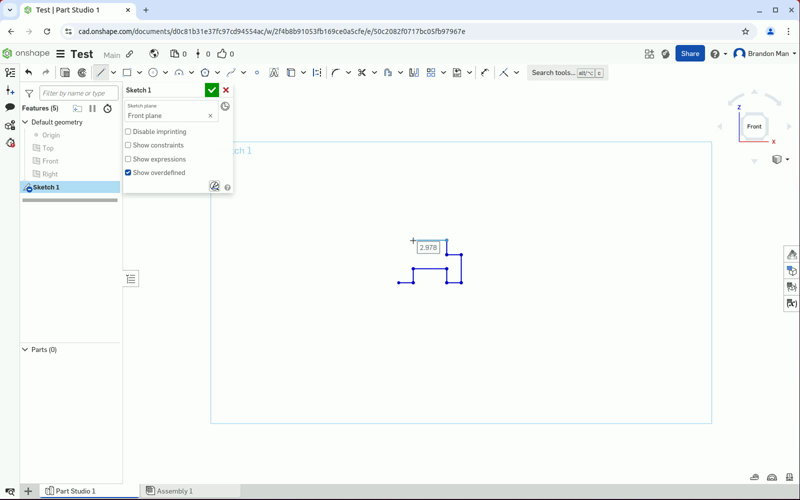
key_down(shift)
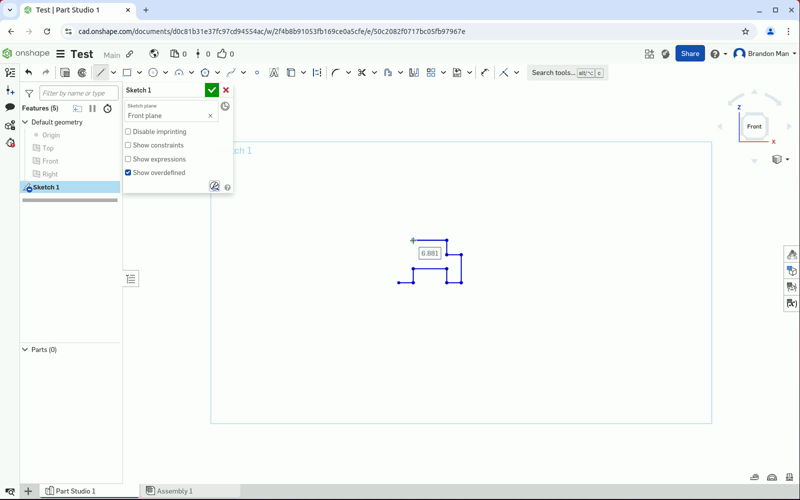
mouse_move(443, 240)
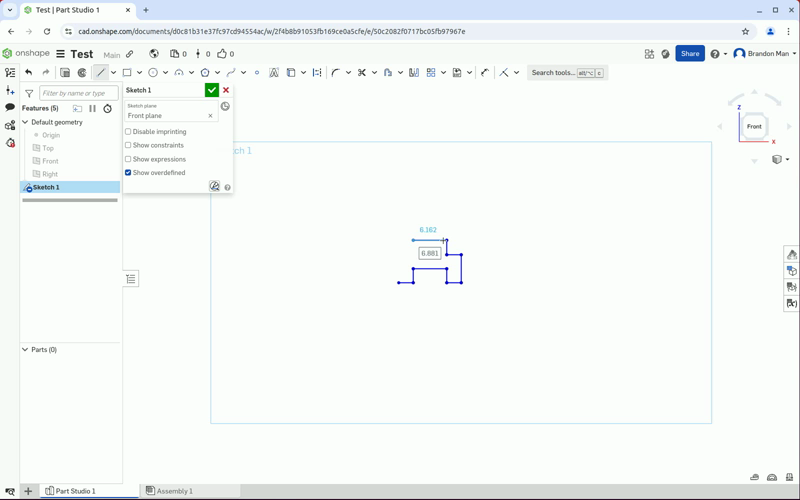
mouse_move(413, 254)
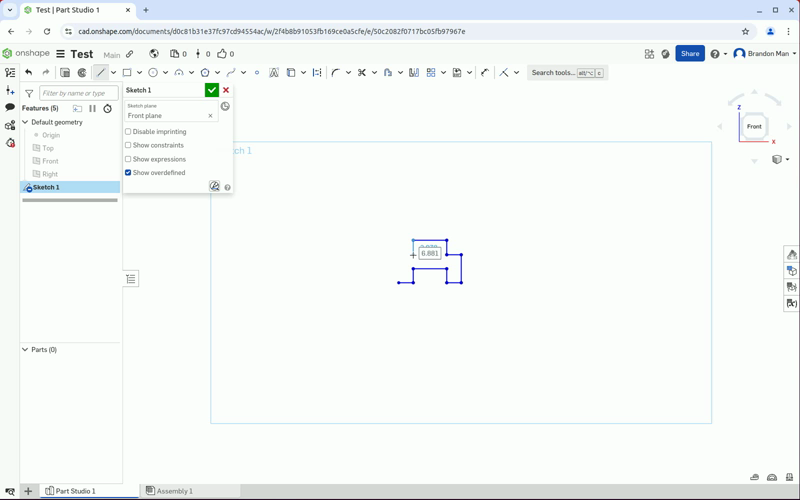
click(413, 254)
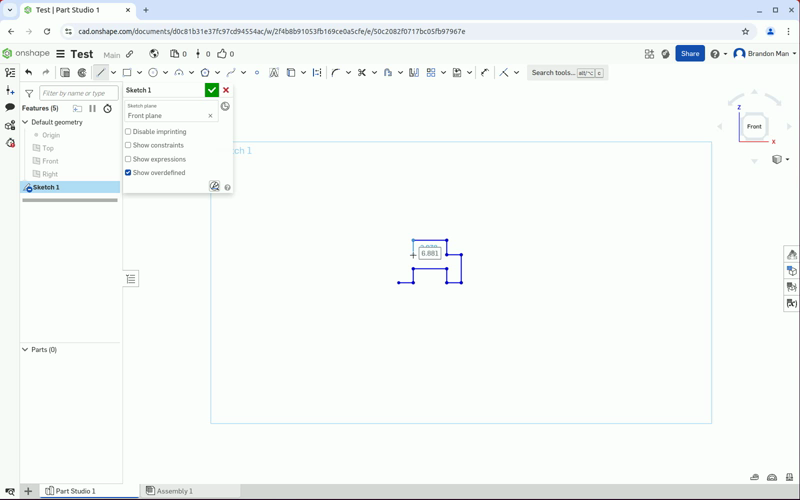
key_up(shift)
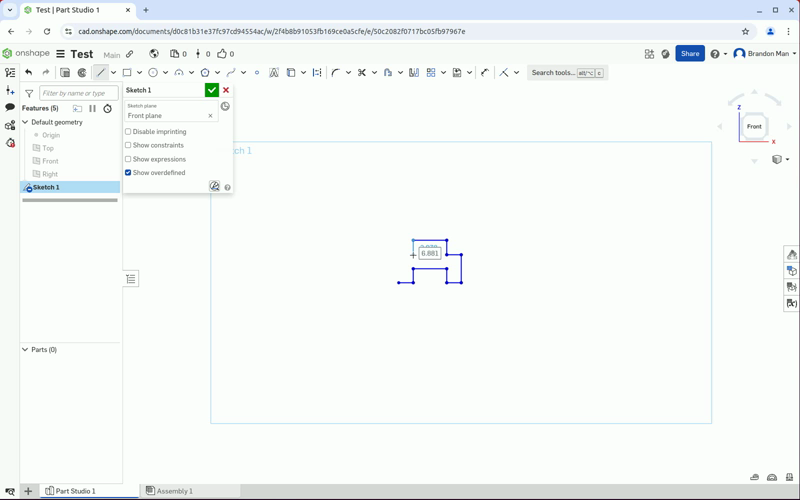
key_down(shift)
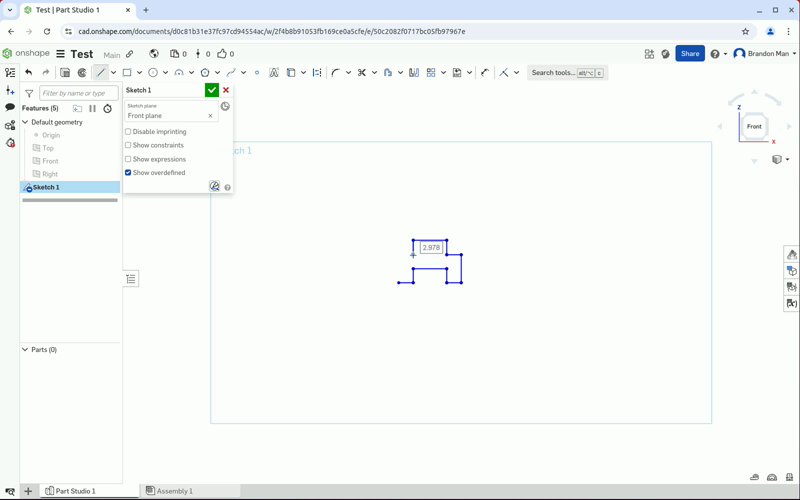
mouse_move(443, 254)
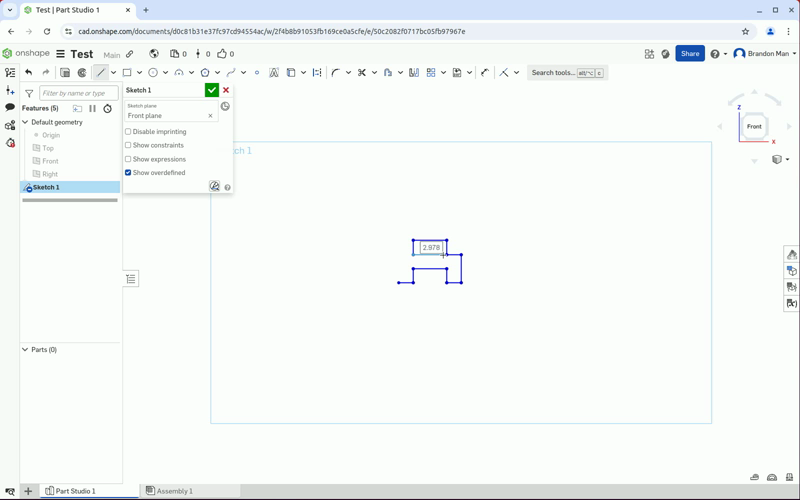
mouse_move(398, 254)
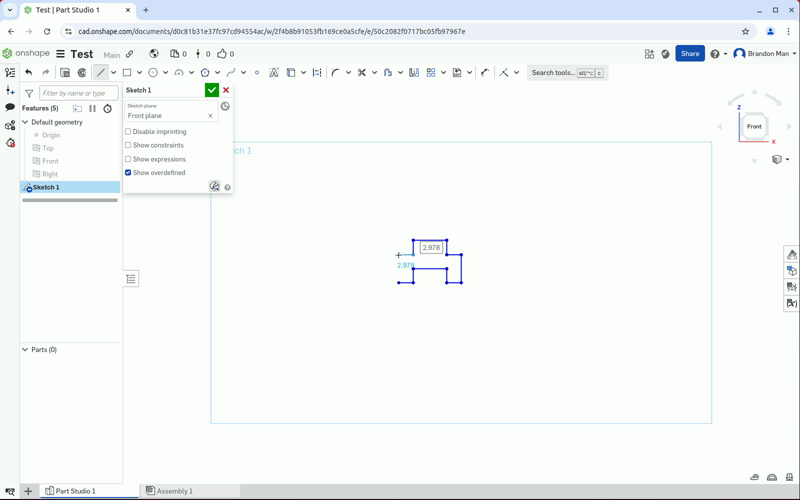
click(398, 254)
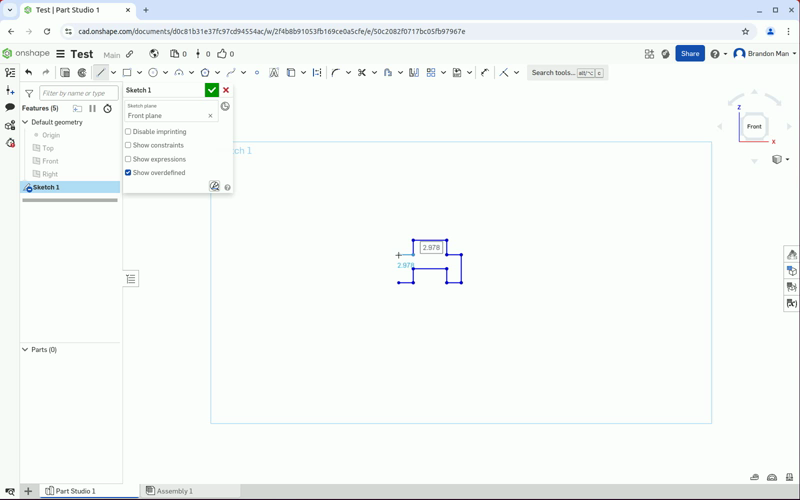
key_up(shift)
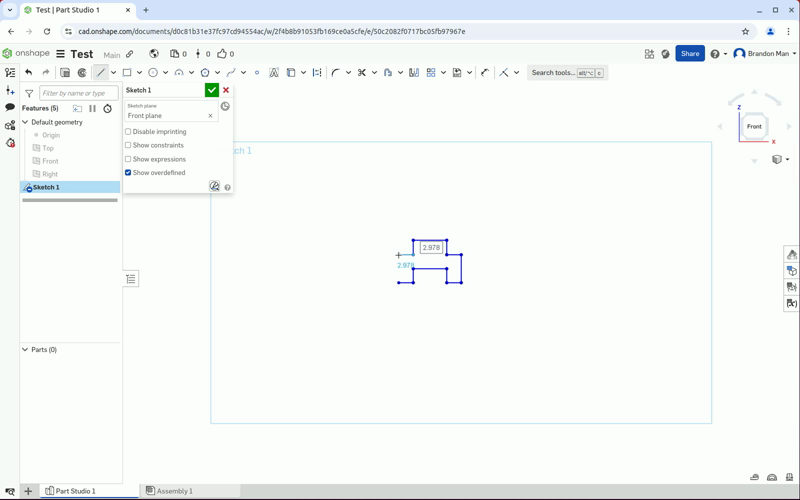
mouse_move(428, 254)
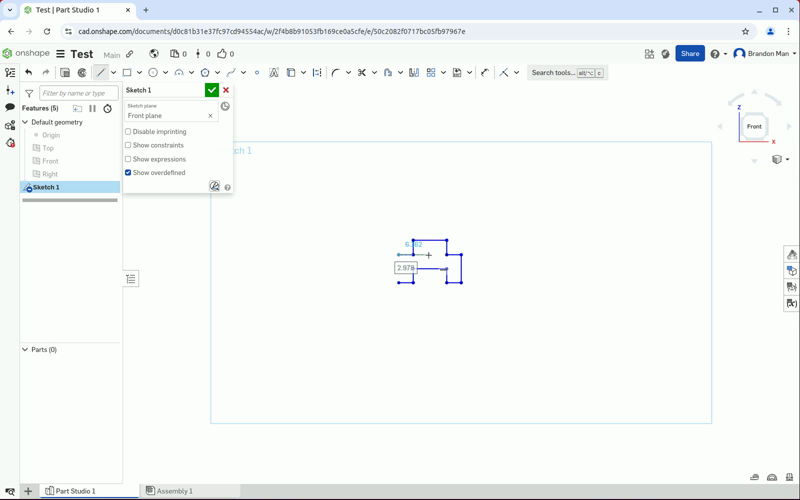
key_down(shift)
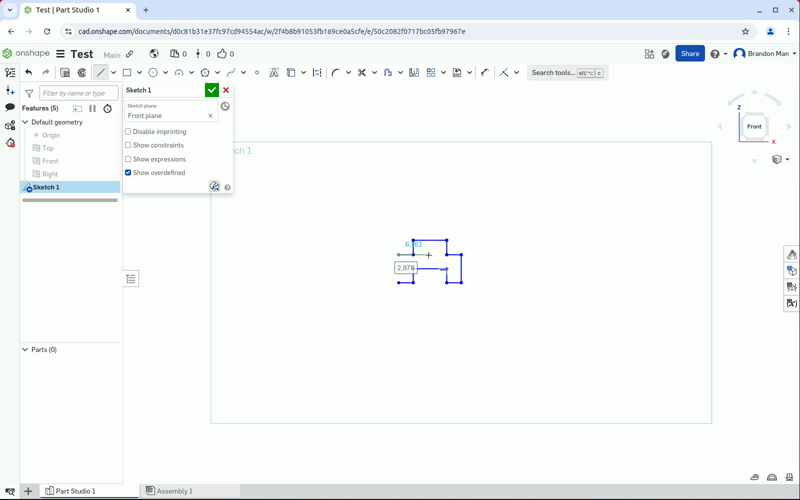
mouse_move(398, 282)
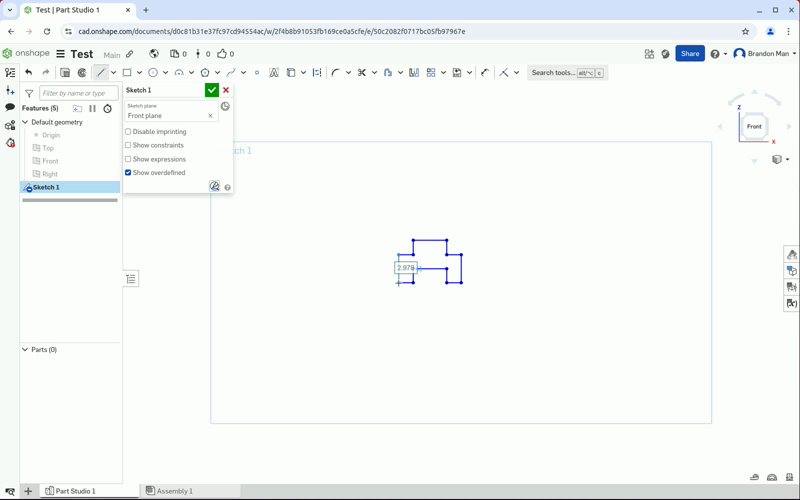
key_up(shift)
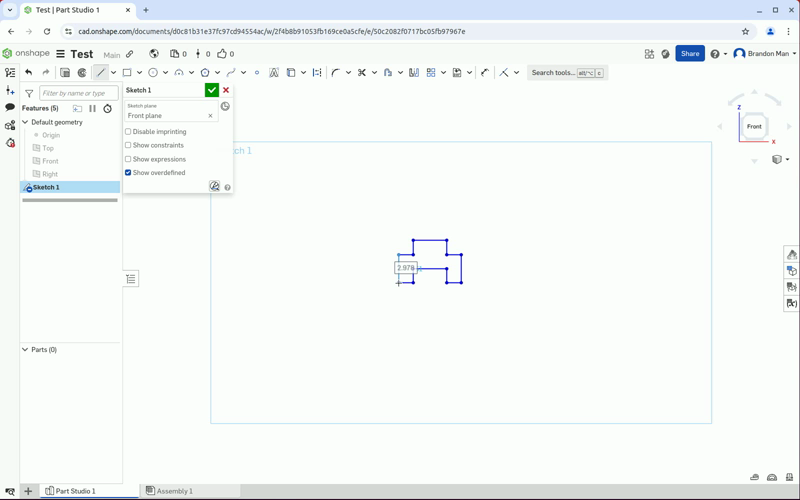
click(398, 282)
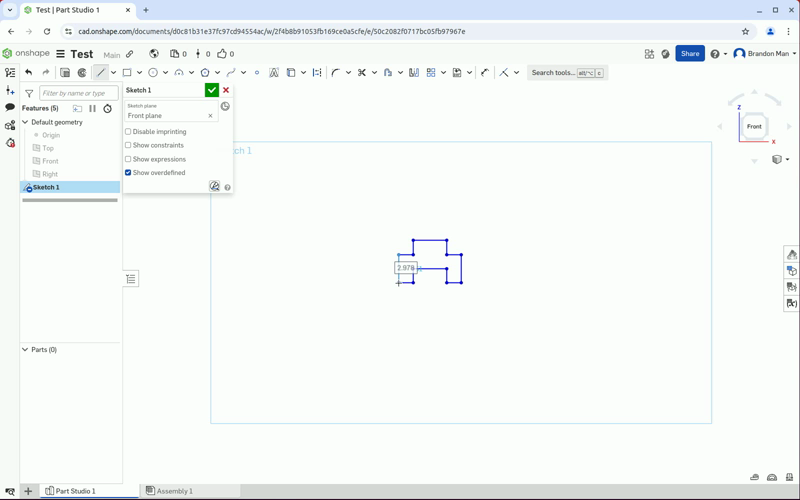
key(esc)
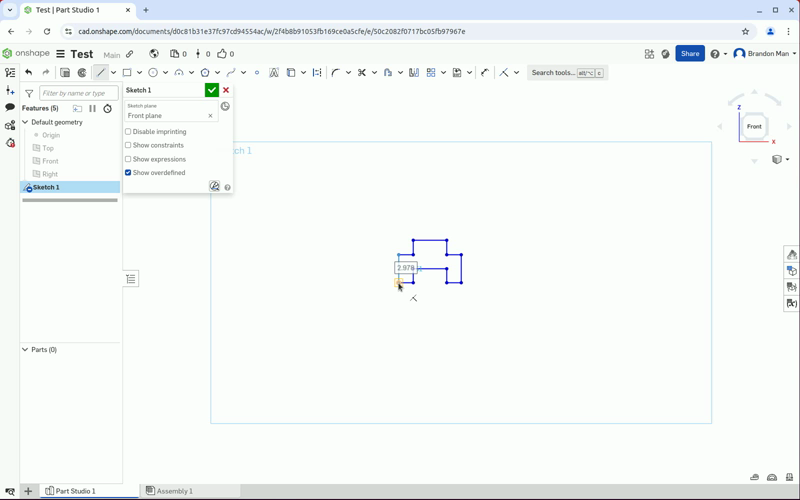
mouse_move(447, 261)
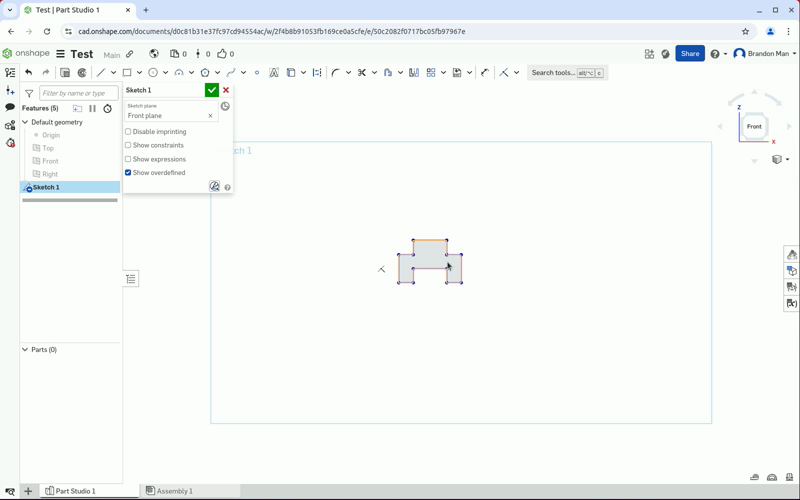
scroll(6)
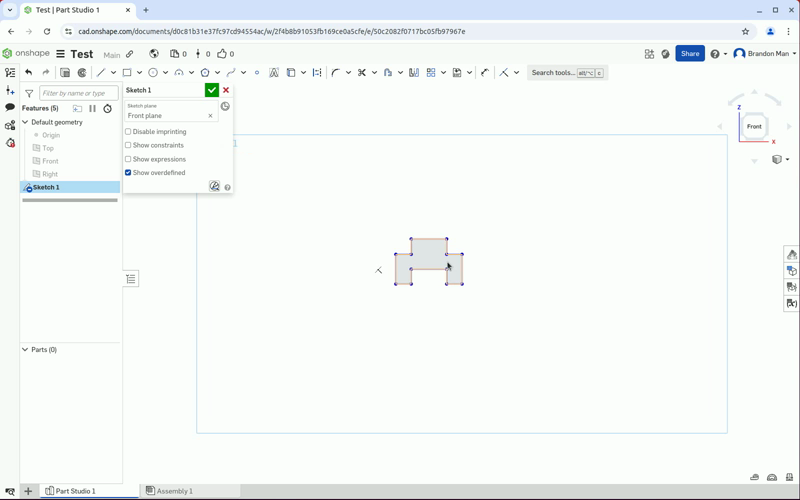
scroll(6)
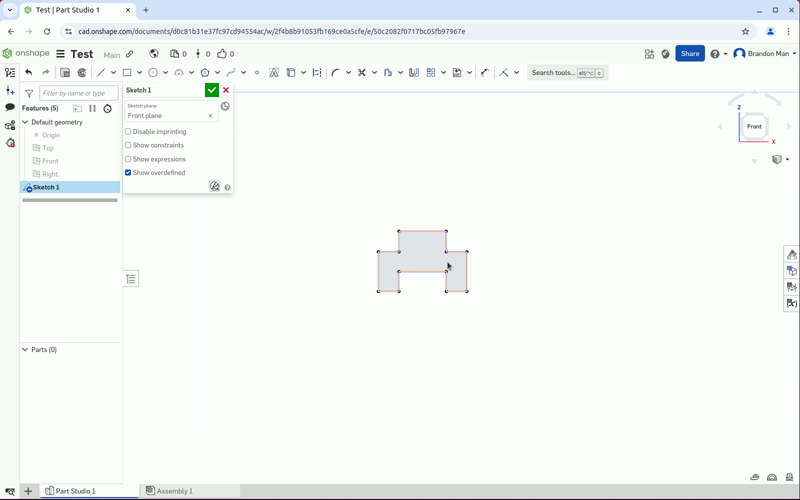
scroll(6)
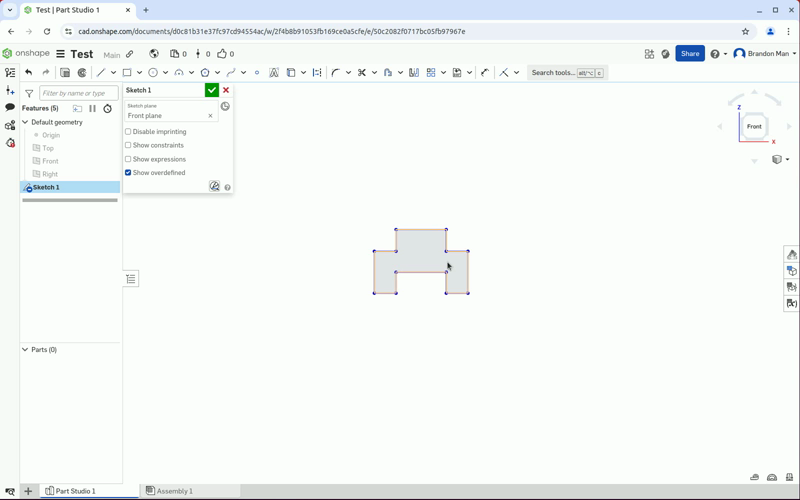
scroll(6)
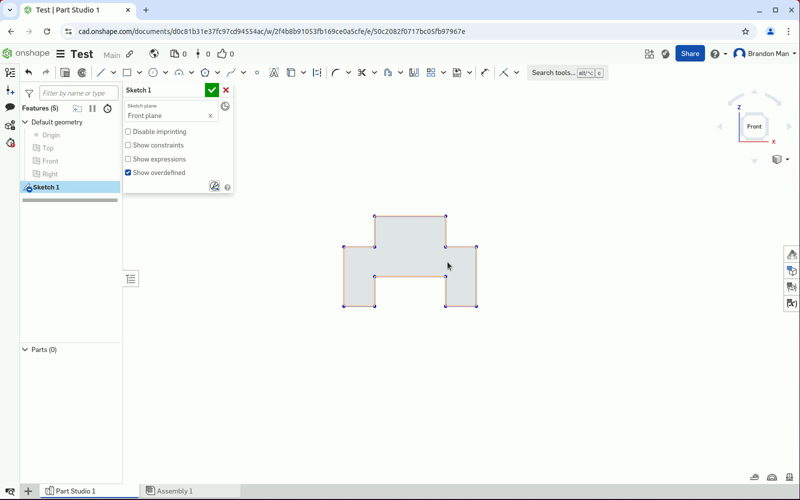
scroll(6)
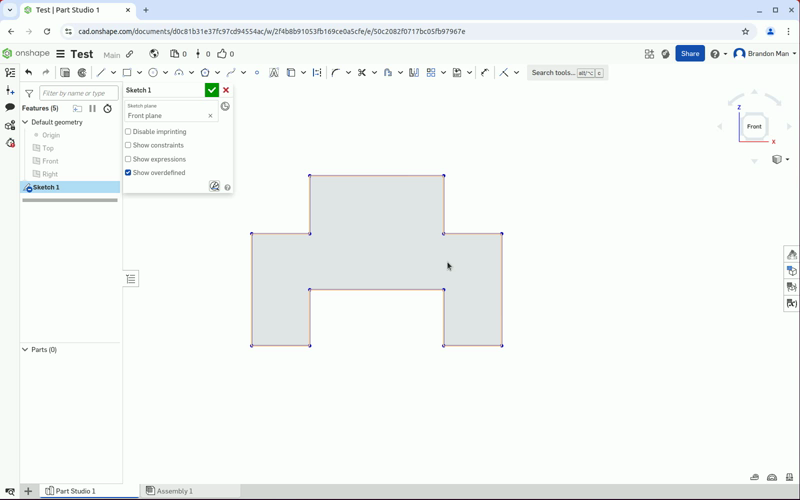
scroll(6)
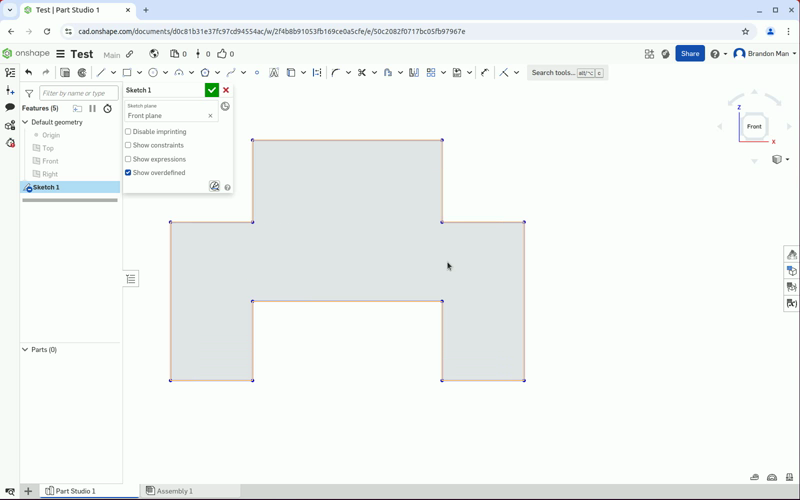
scroll(6)
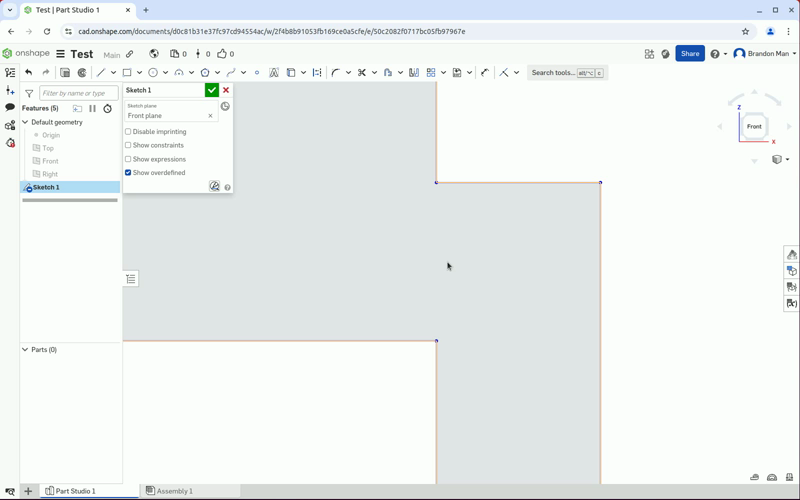
click(447, 261)
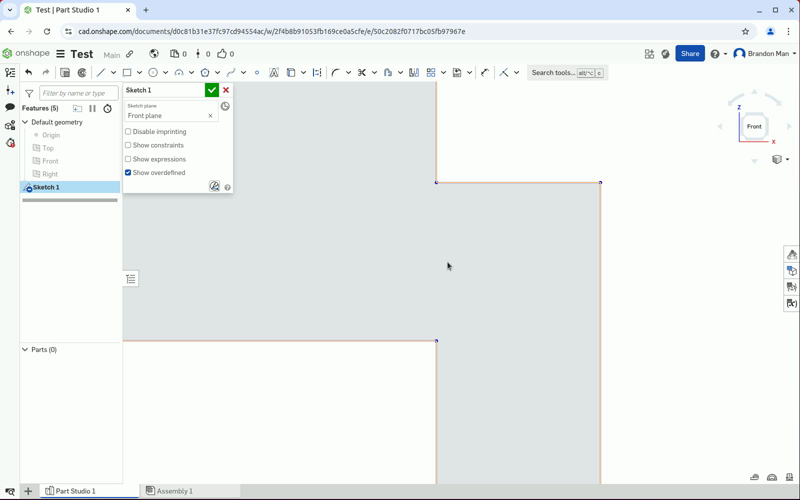
scroll(-6)
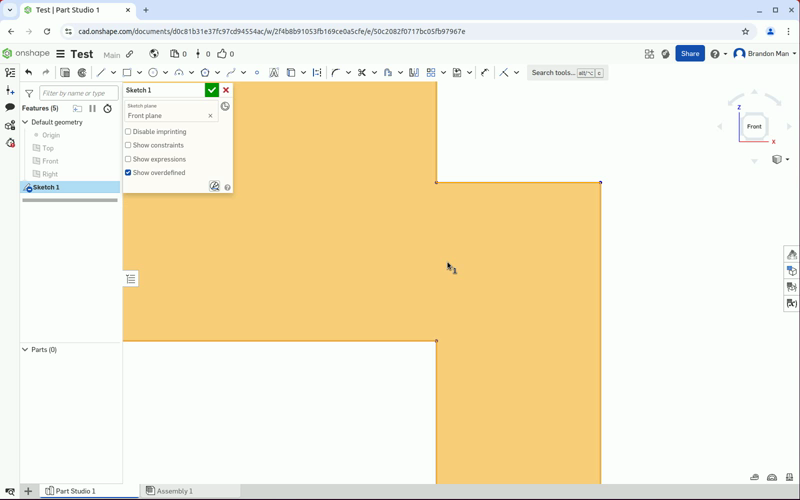
scroll(-6)
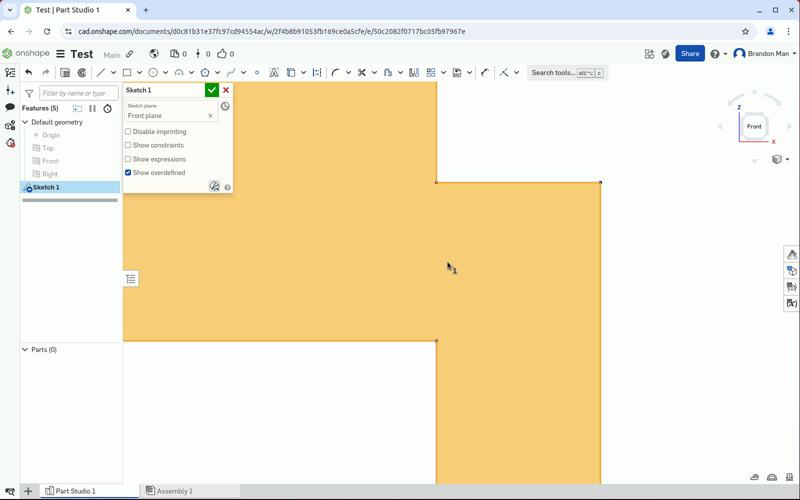
scroll(-6)
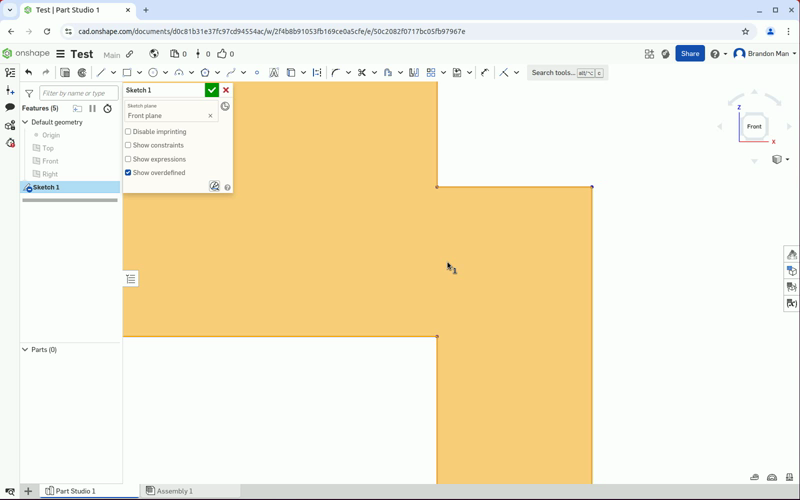
scroll(-6)
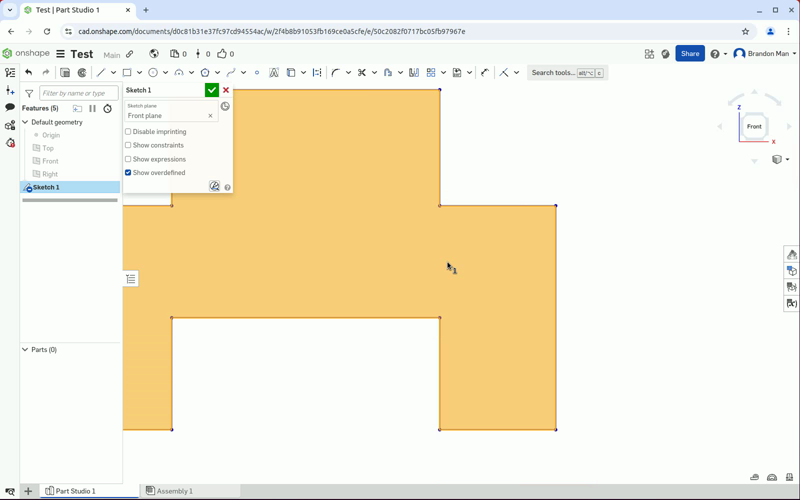
scroll(-6)
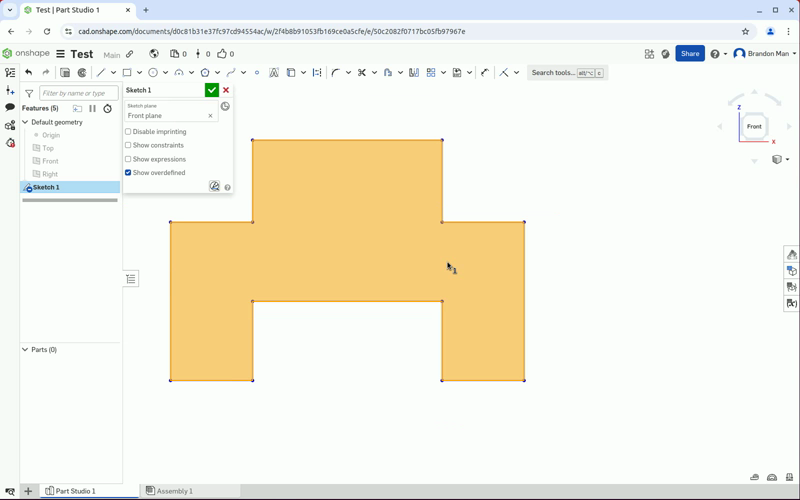
scroll(-6)
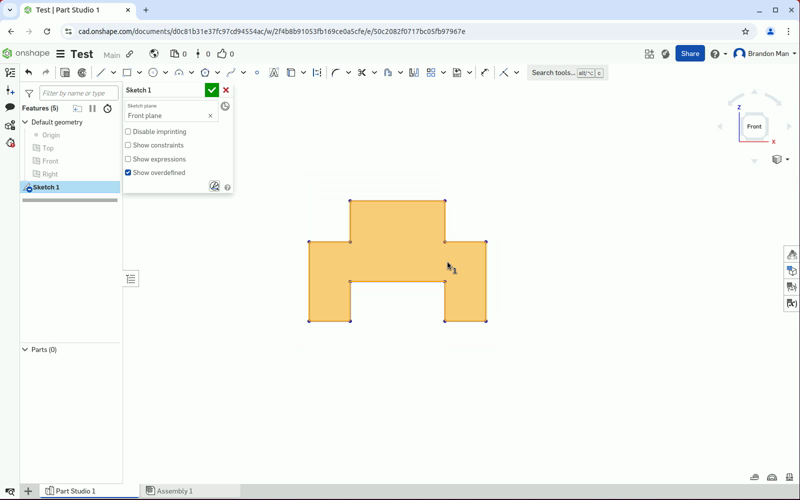
scroll(-6)
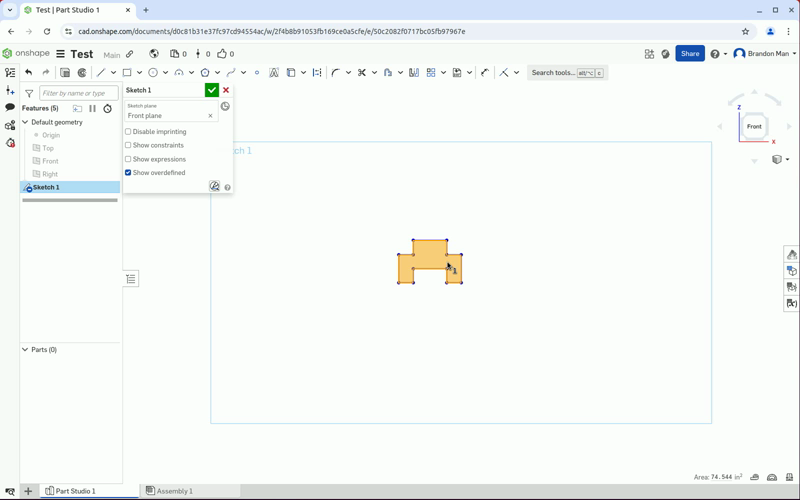
mouse_move(73, 352)
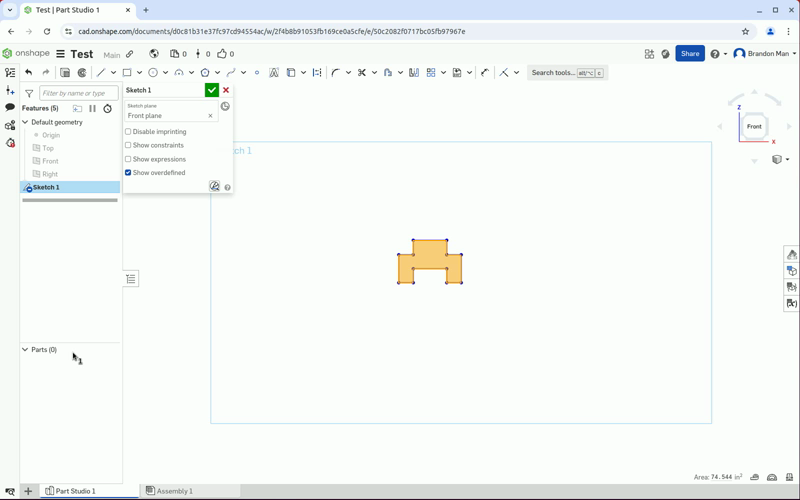
key(shift+y)
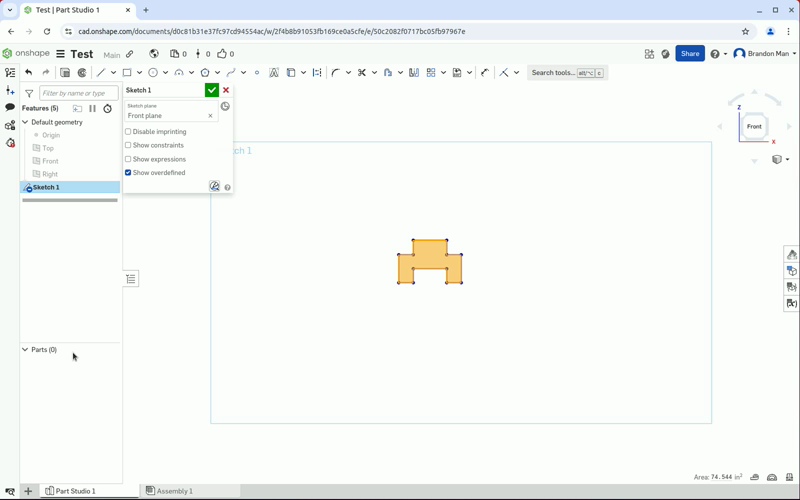
key(shift+e)
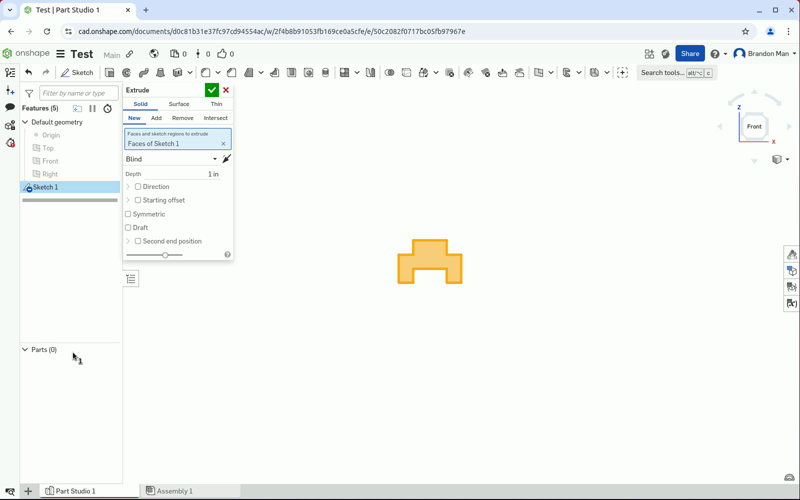
mouse_move(143, 106)
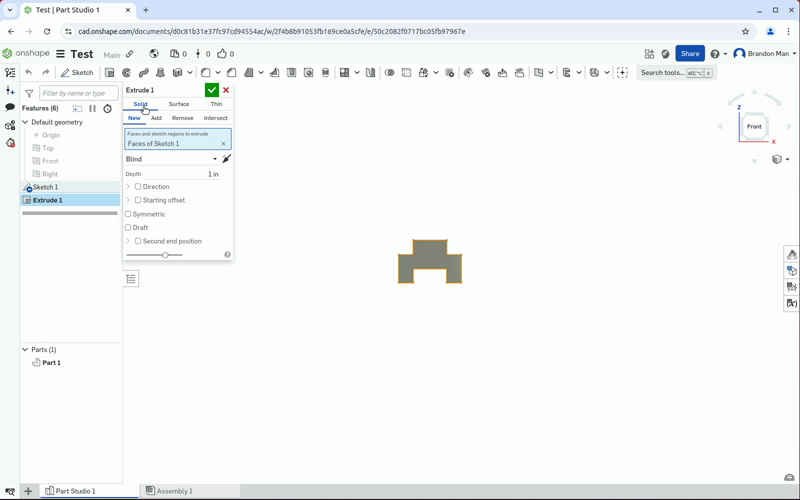
click(143, 106)
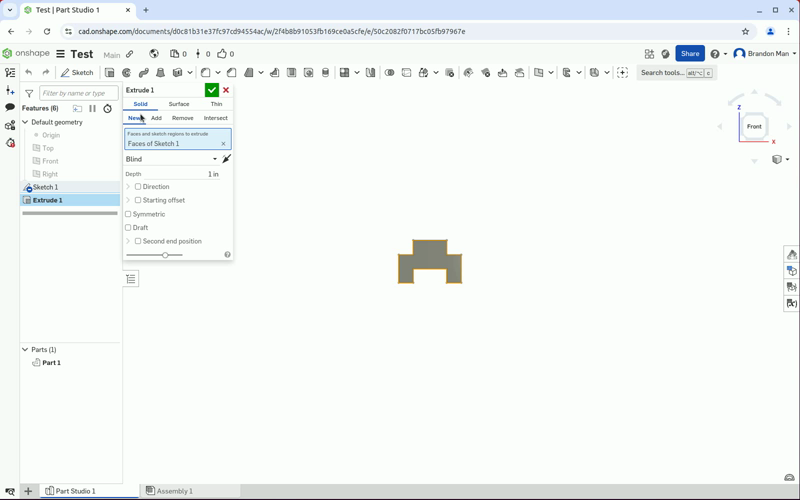
mouse_move(137, 120)
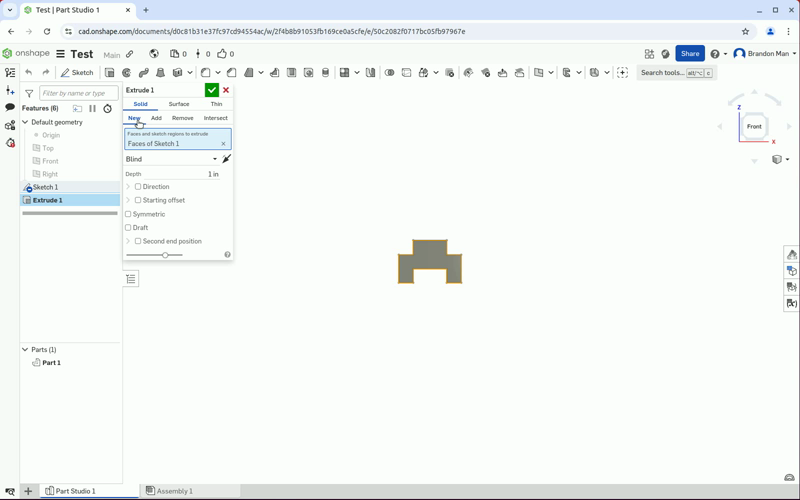
click(137, 120)
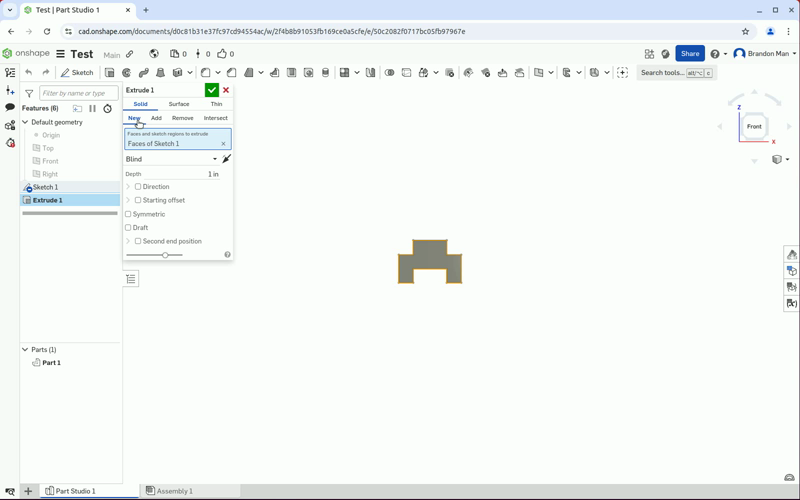
key(tab, 4)
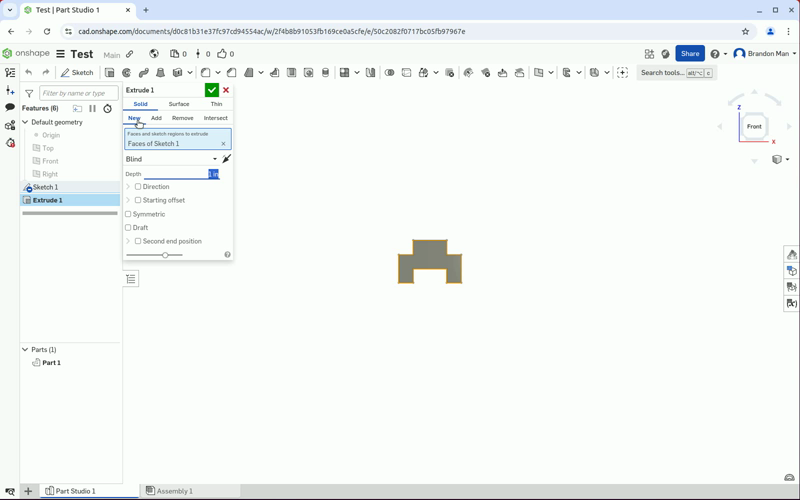
text(23.108)
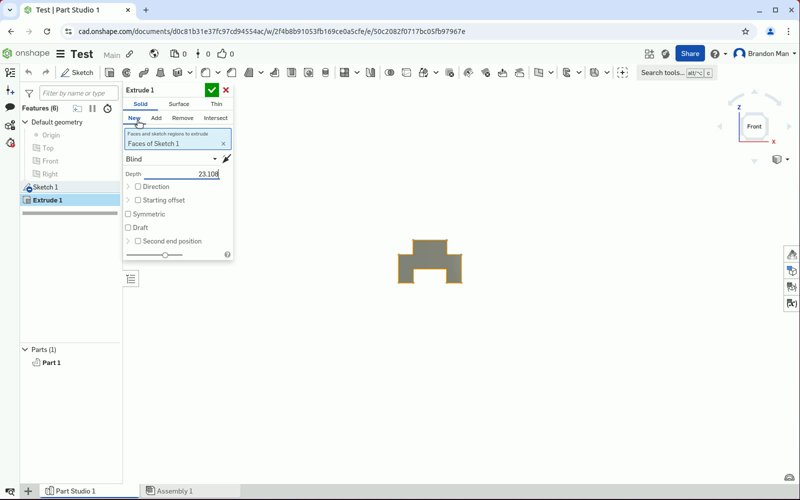
key(enter)
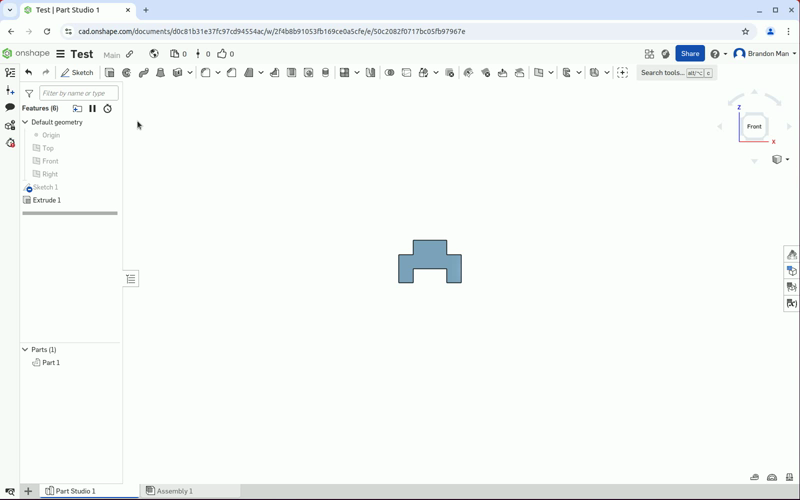
key(shift+h)
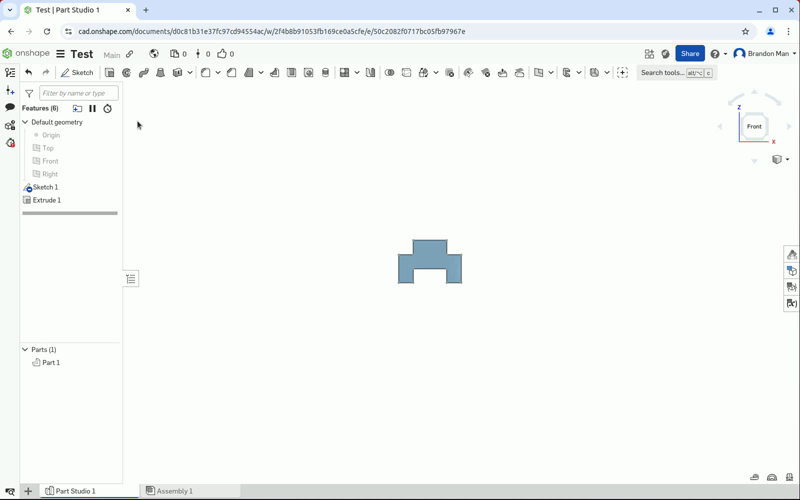
key(shift+h)
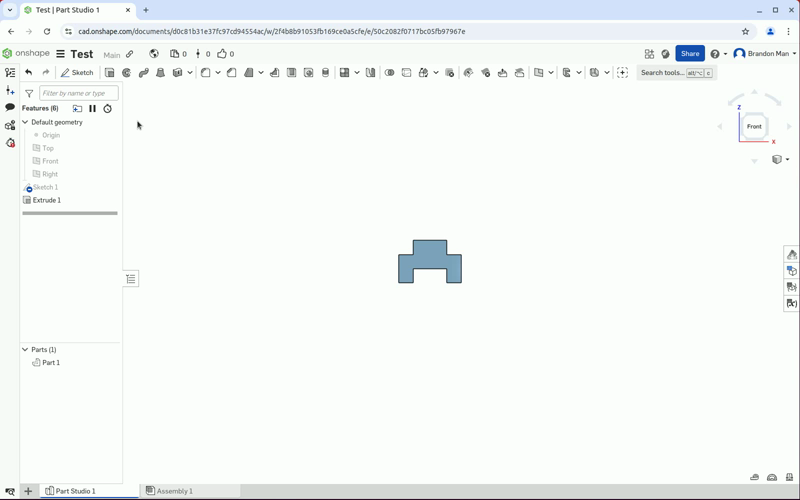
mouse_move(73, 189)
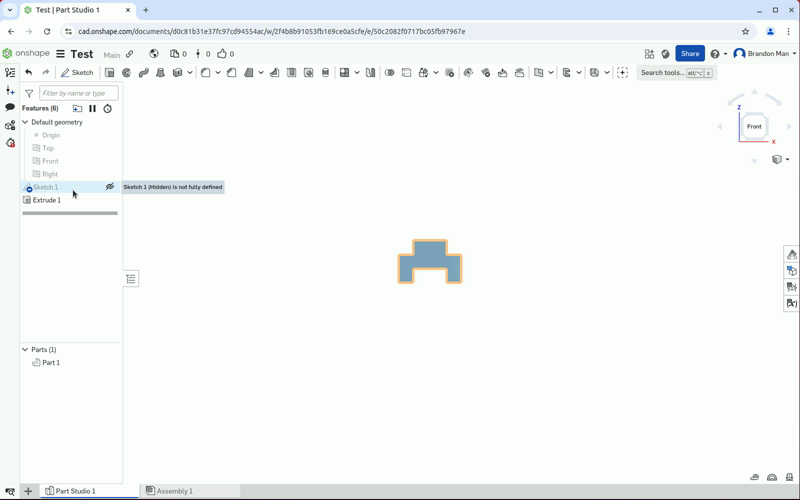
click(73, 189)
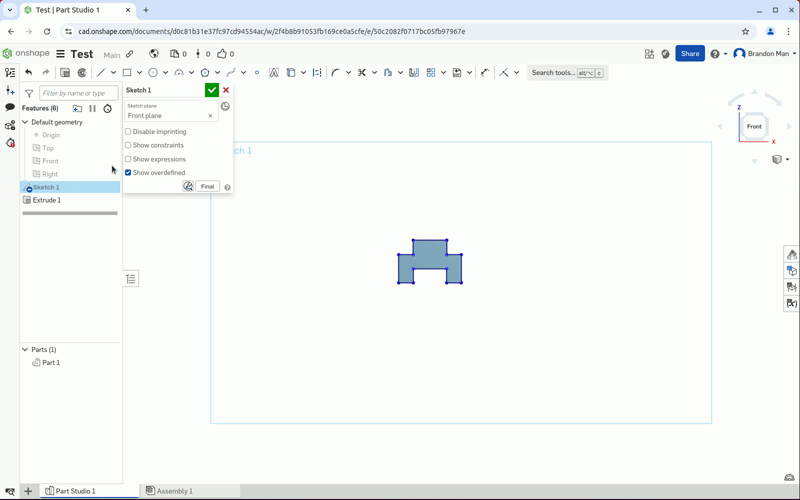
mouse_move(229, 92)
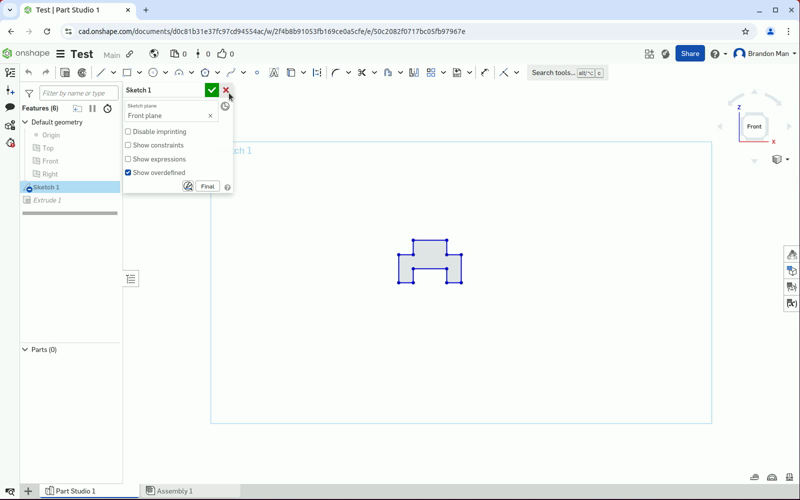
click(229, 92)
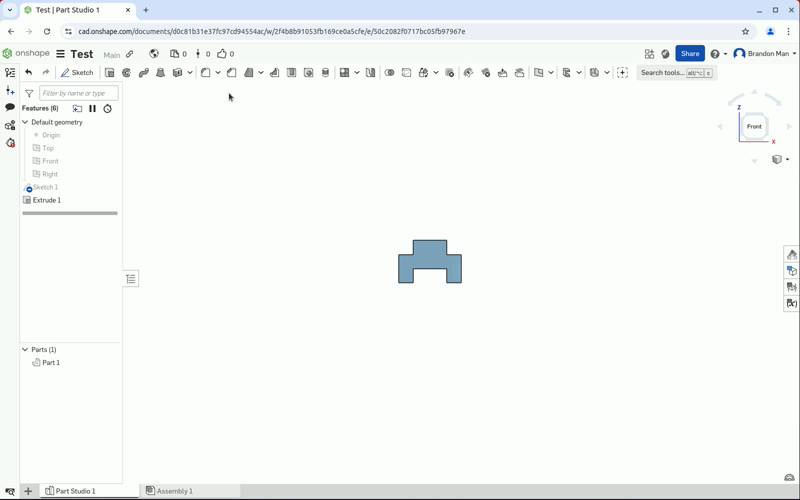
mouse_move(73, 352)
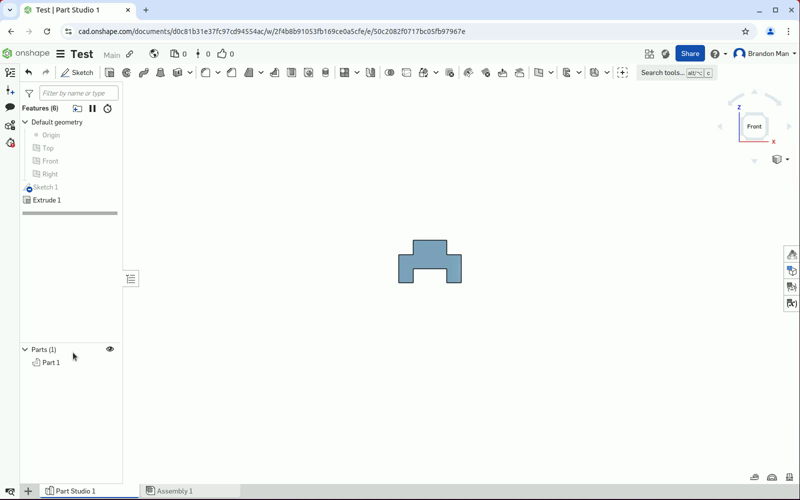
key(y)
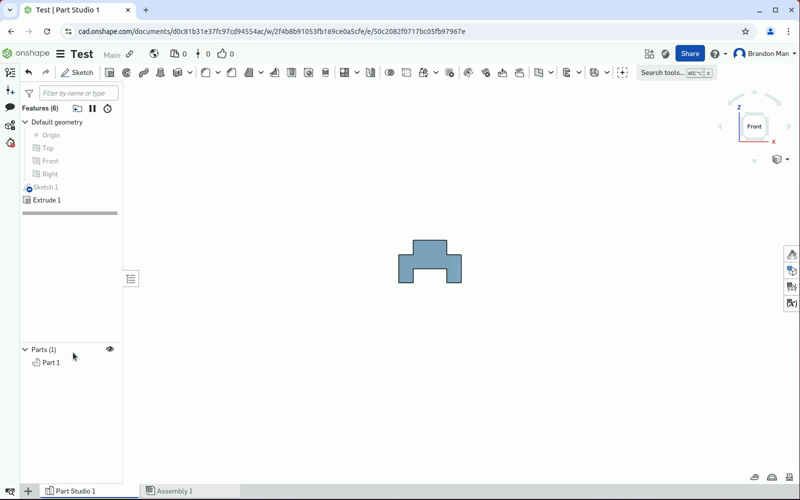
key(shift+p)
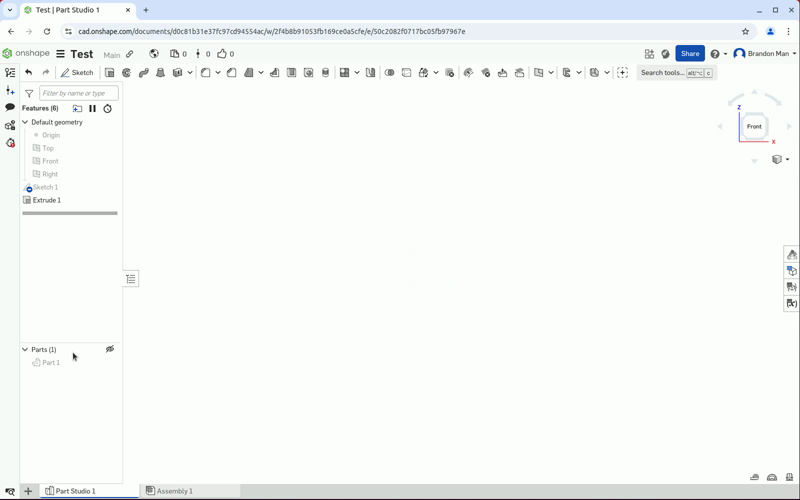
key(space)
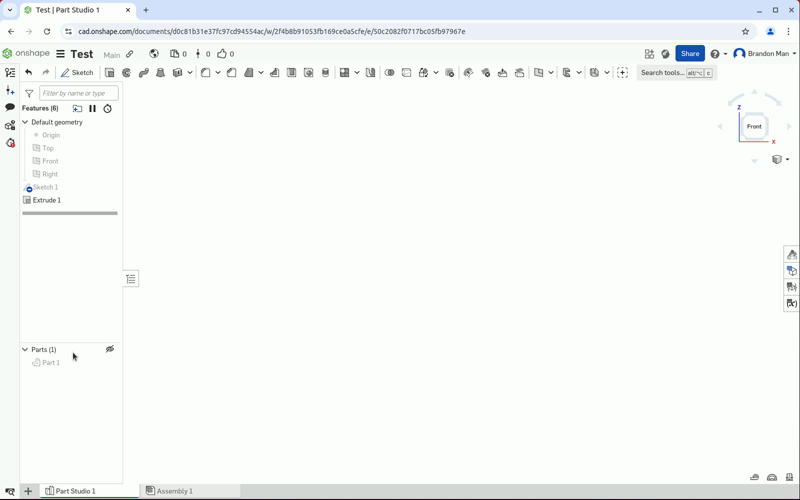
key_down(shift)
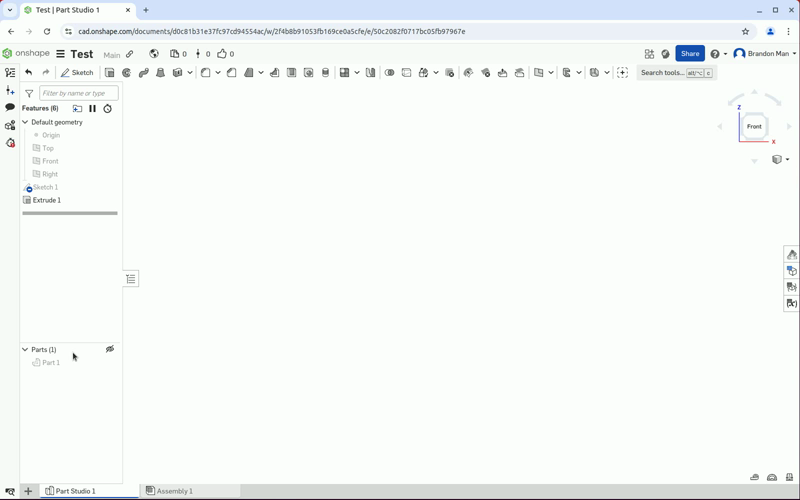
key(down)
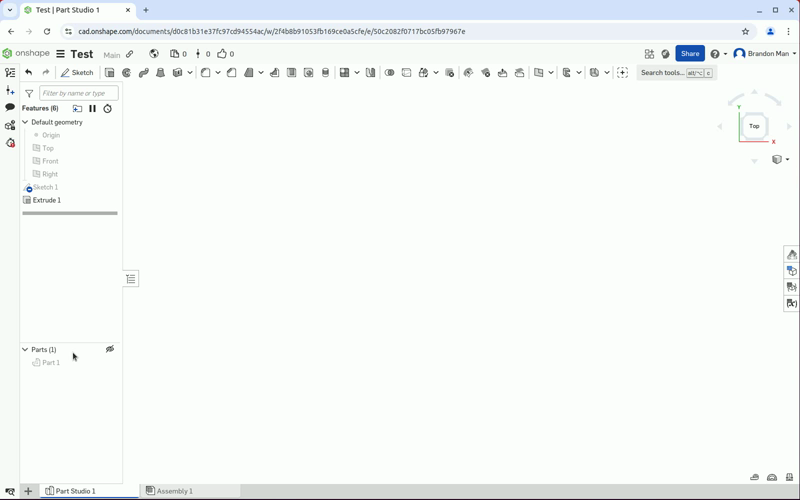
key_up(shift)
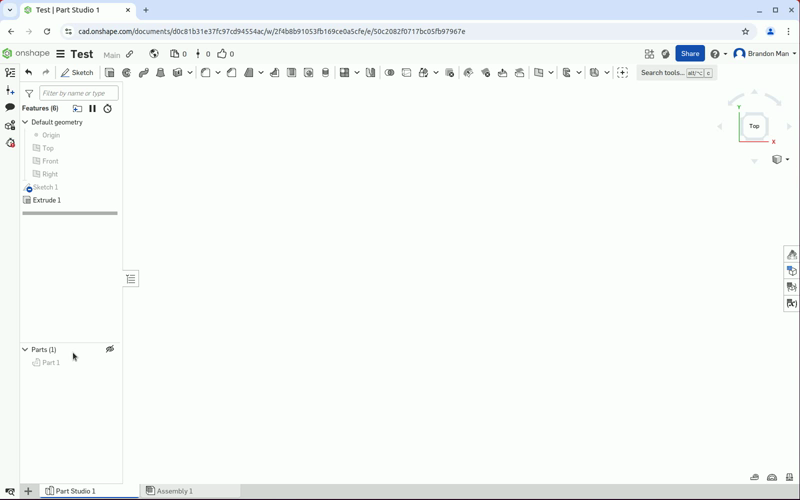
mouse_move(73, 352)
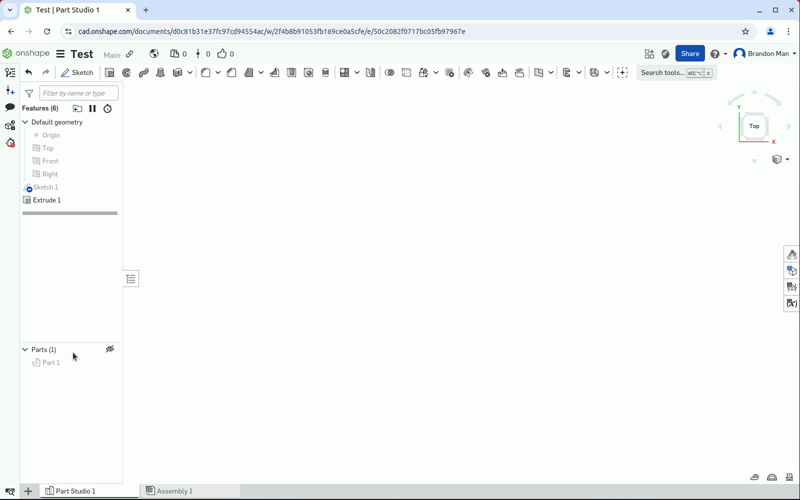
key(shift+y)
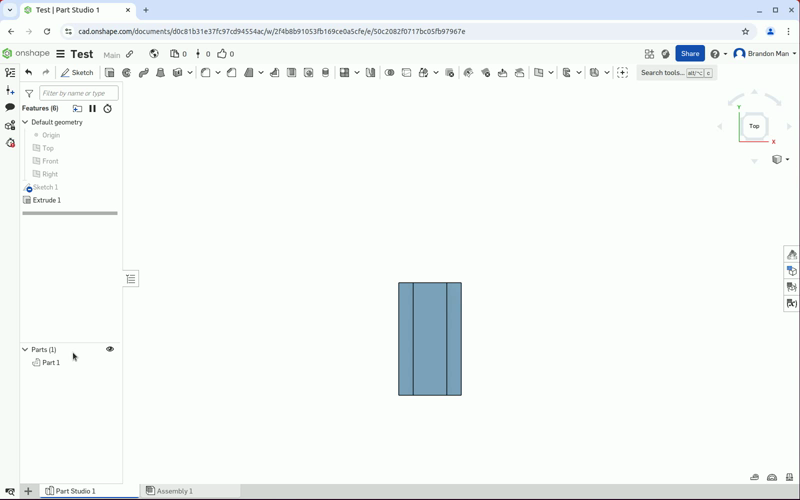
mouse_move(541, 75)
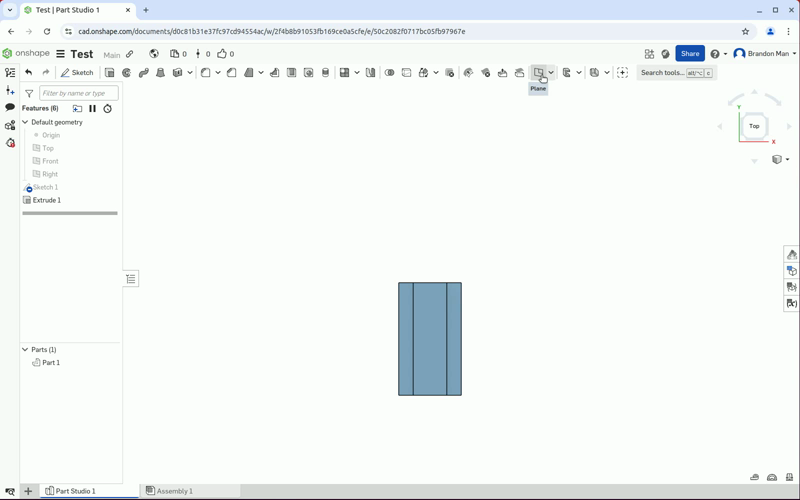
click(541, 75)
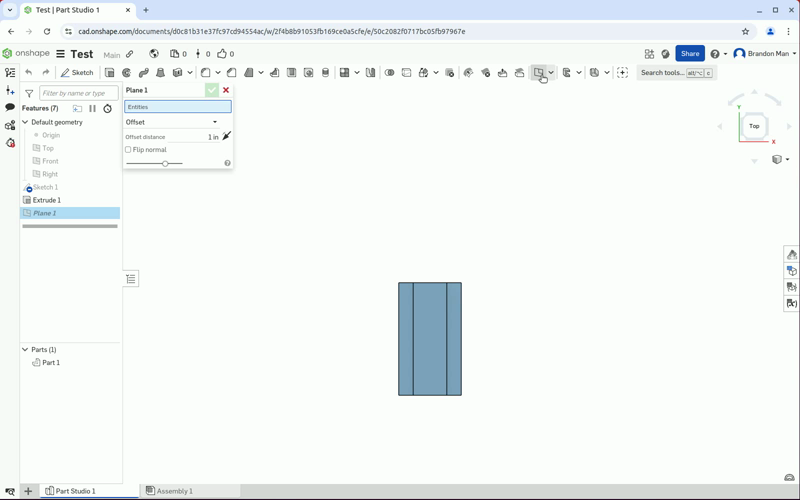
mouse_move(73, 150)
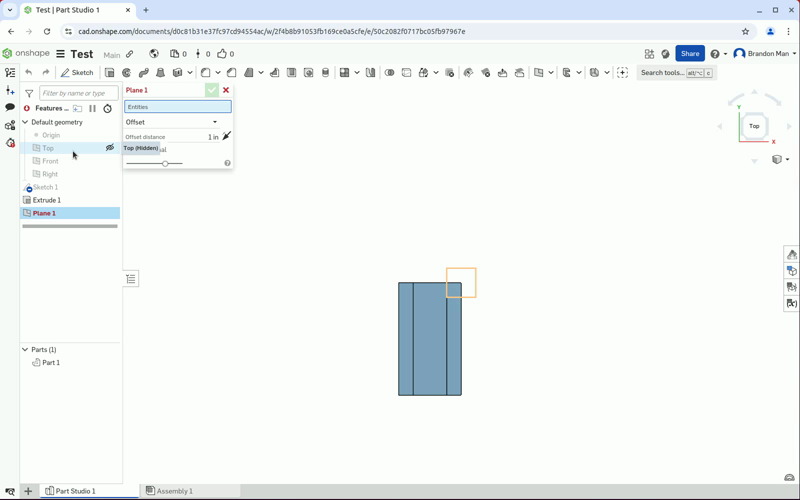
click(73, 150)
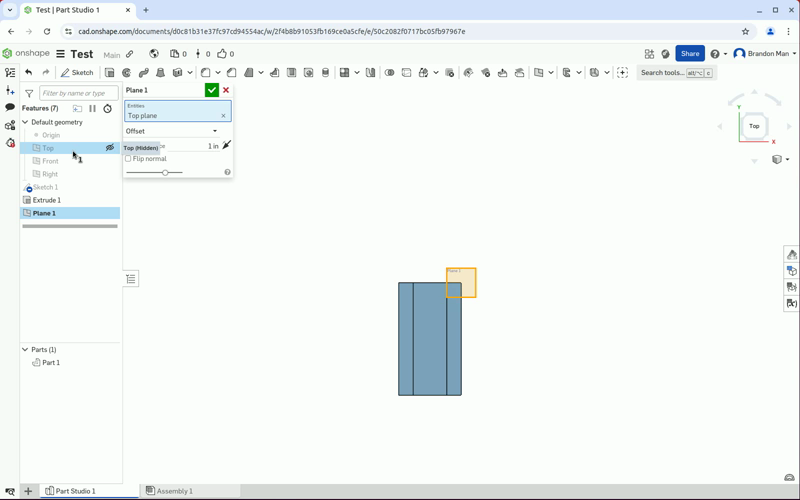
key(tab, 2)
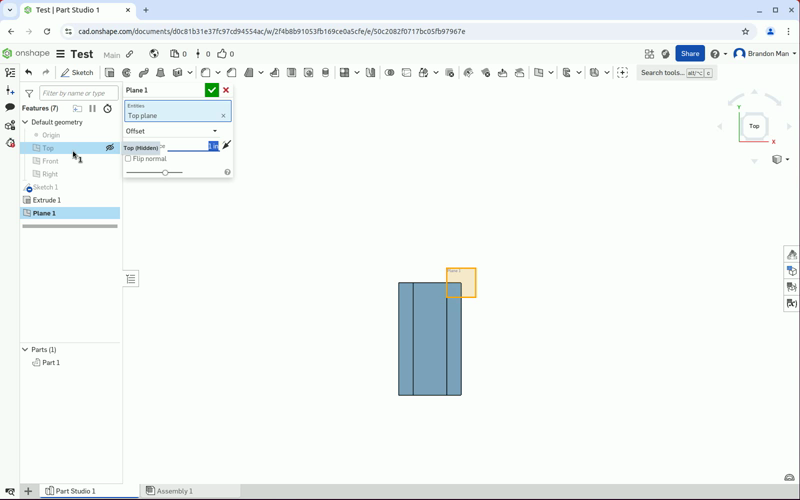
text(8.658)
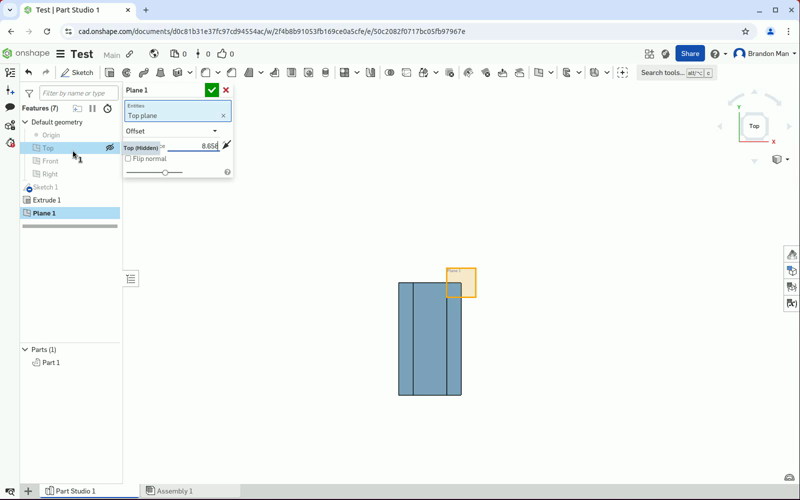
key(enter, 2)
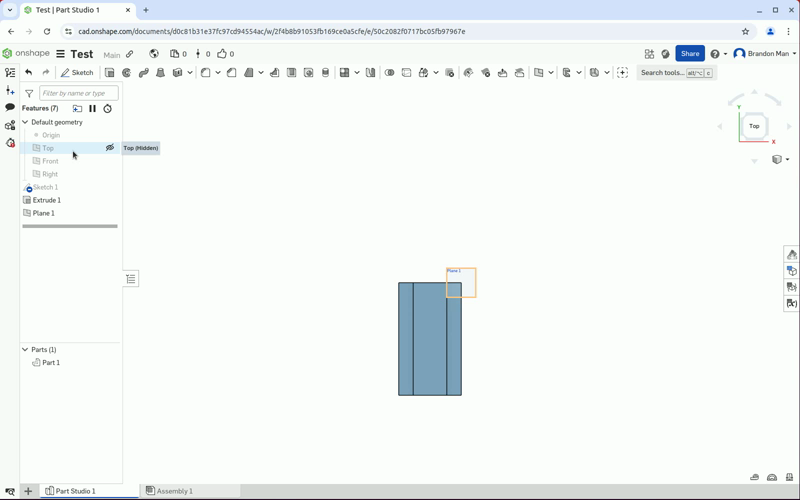
key(shift+s)
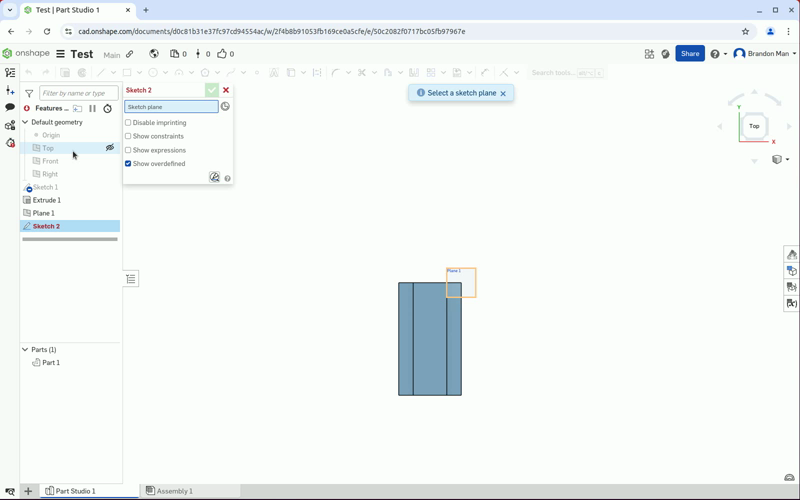
mouse_move(73, 215)
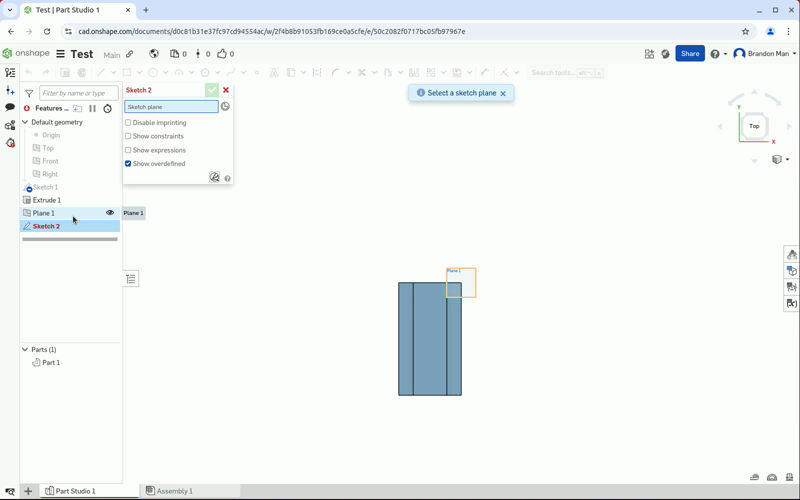
click(73, 215)
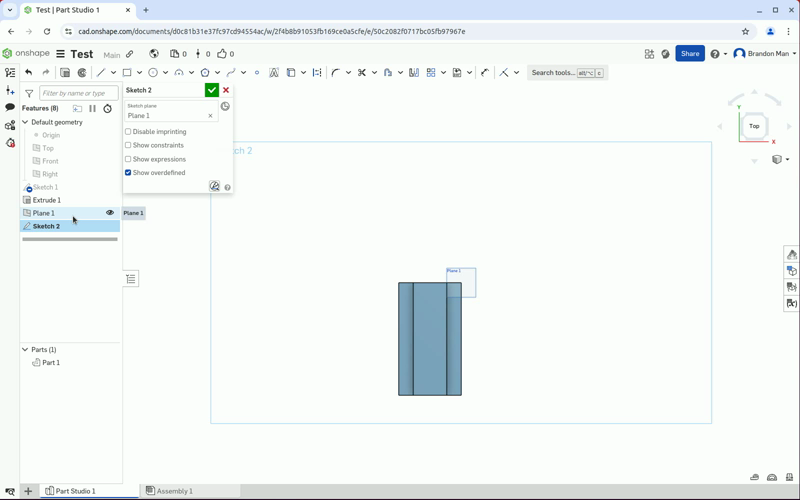
mouse_move(73, 352)
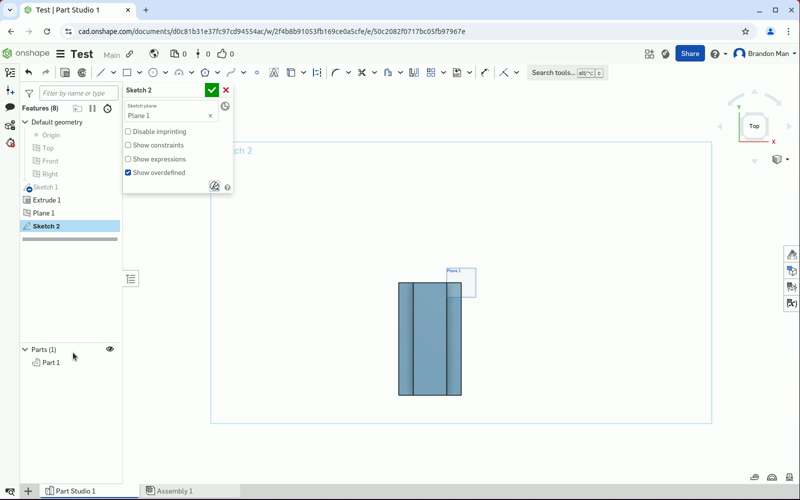
key(y)
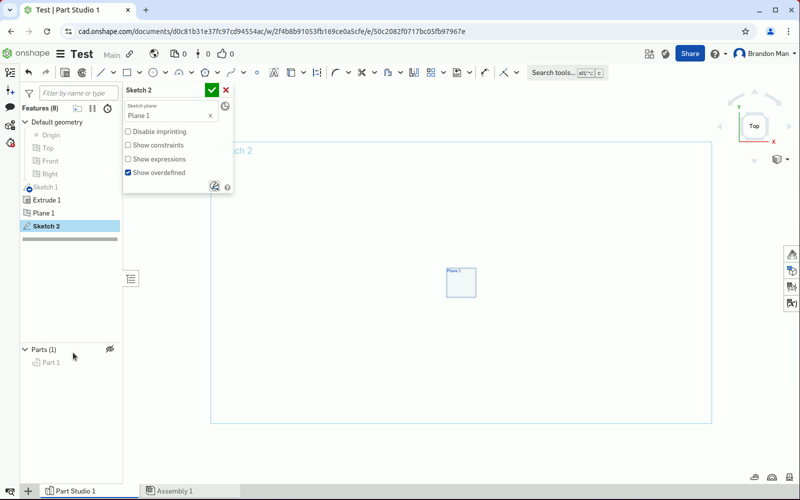
key(c)
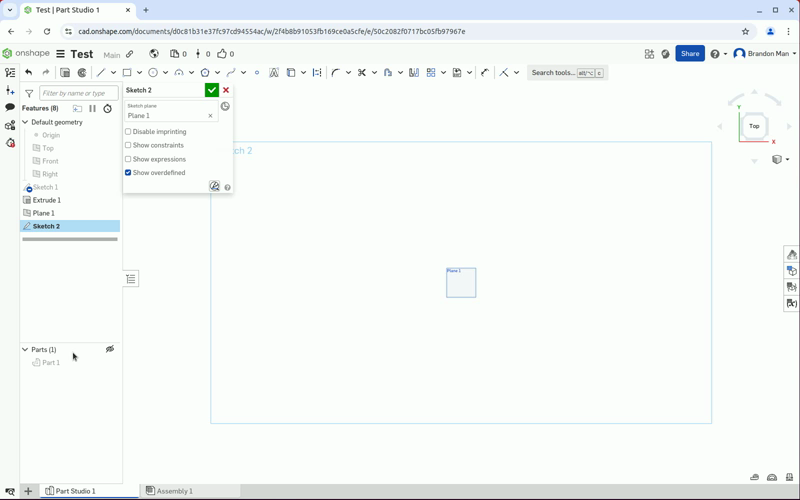
key_down(shift)
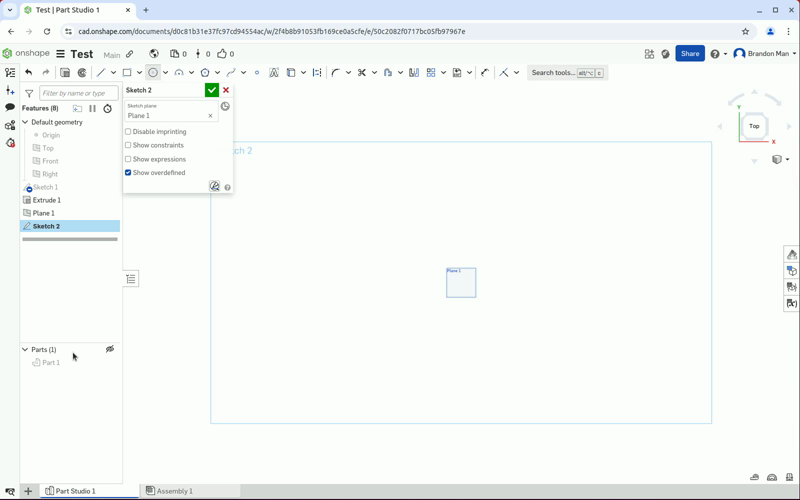
mouse_move(429, 305)
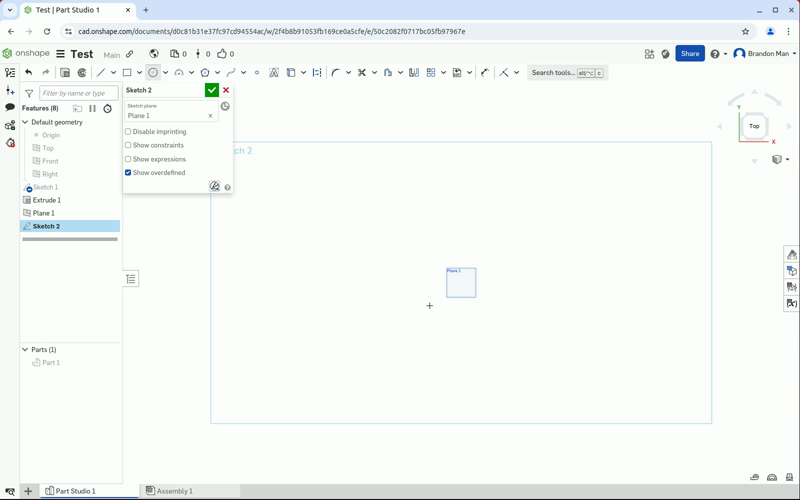
click(429, 305)
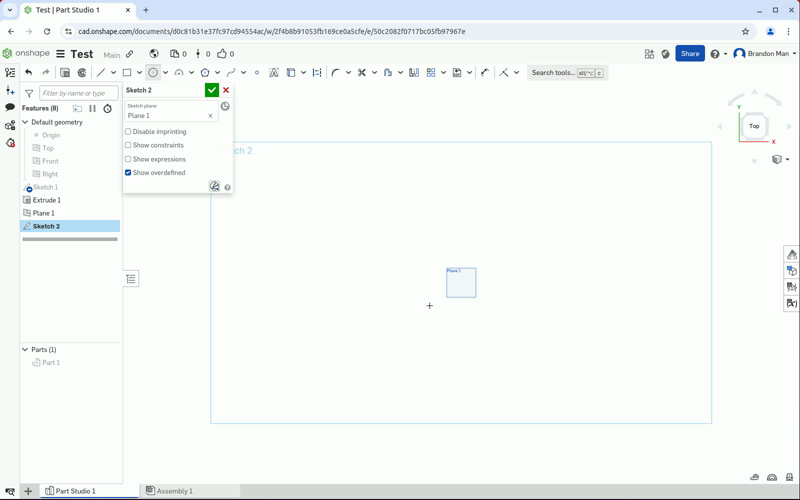
key_up(shift)
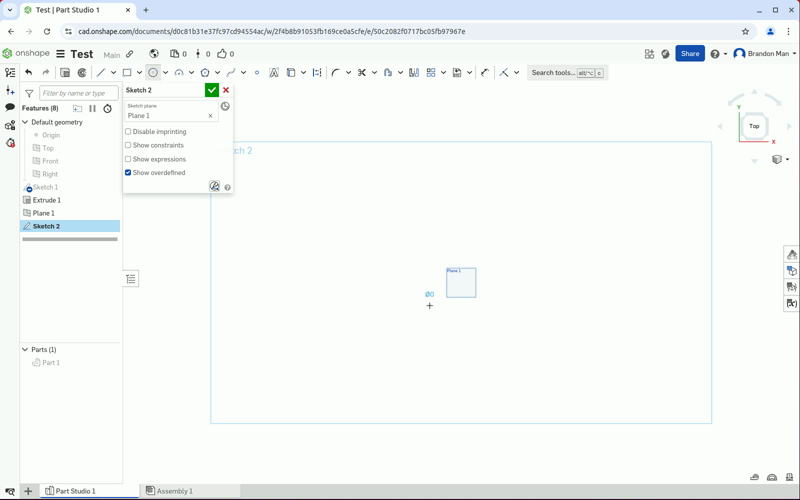
mouse_move(438, 305)
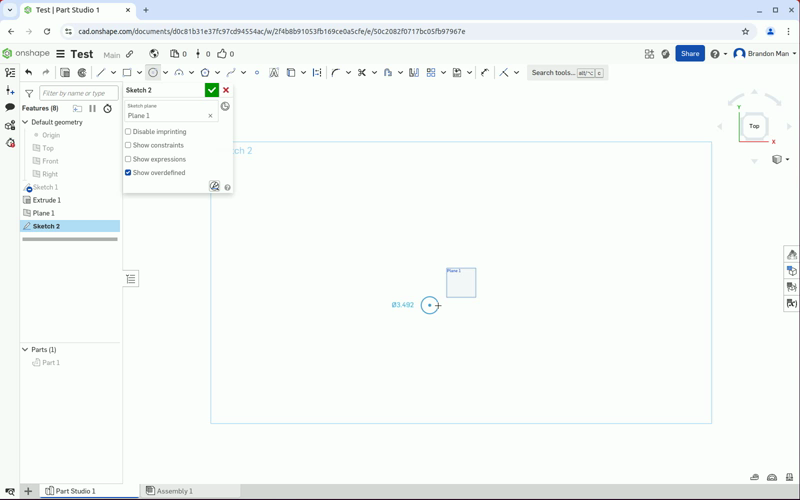
click(438, 305)
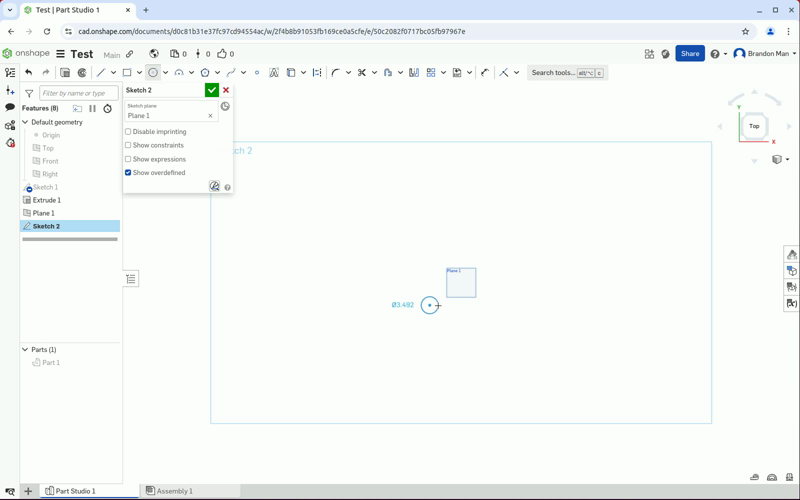
key(esc)
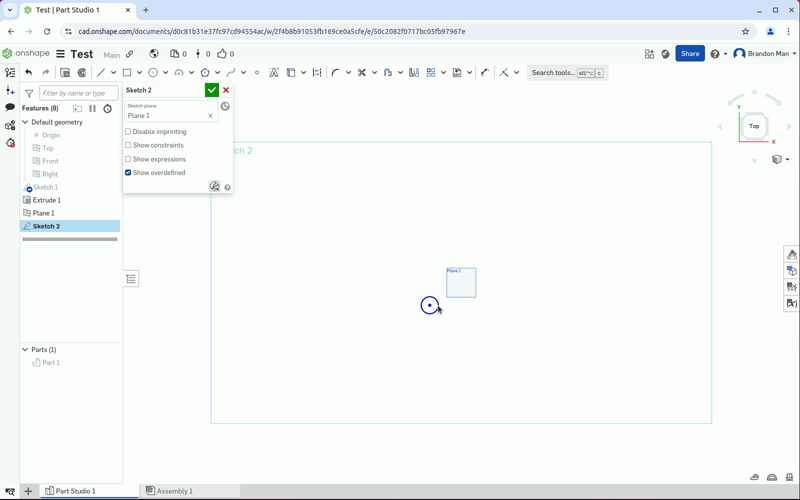
mouse_move(430, 307)
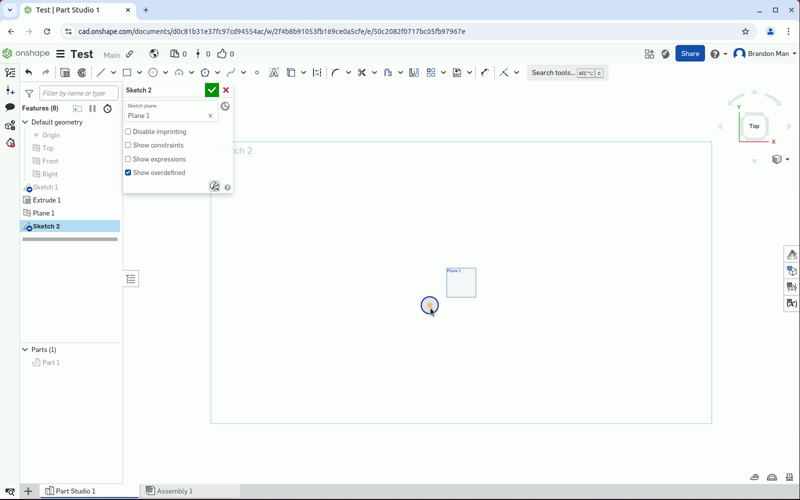
scroll(6)
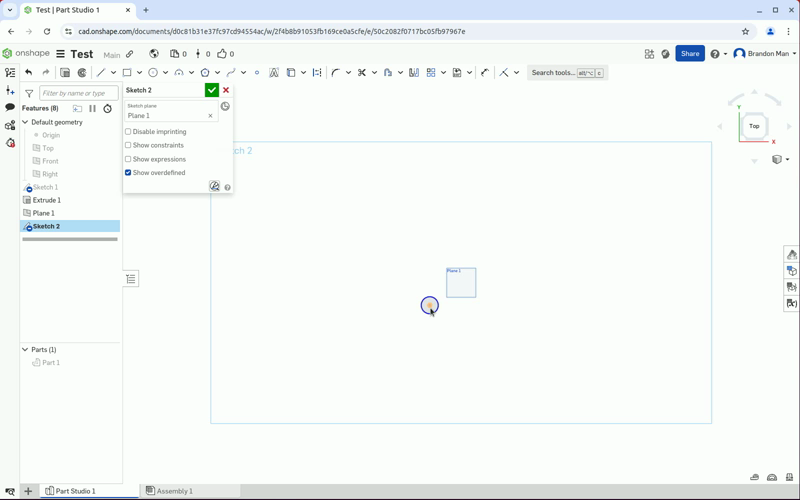
scroll(6)
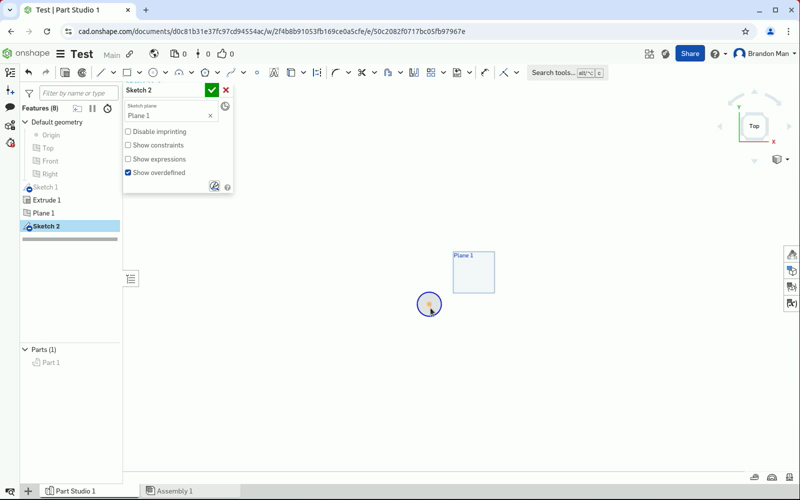
scroll(6)
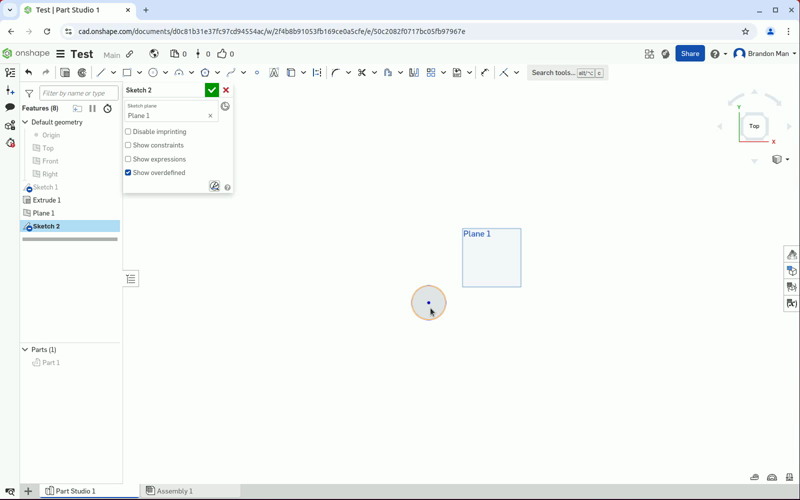
scroll(6)
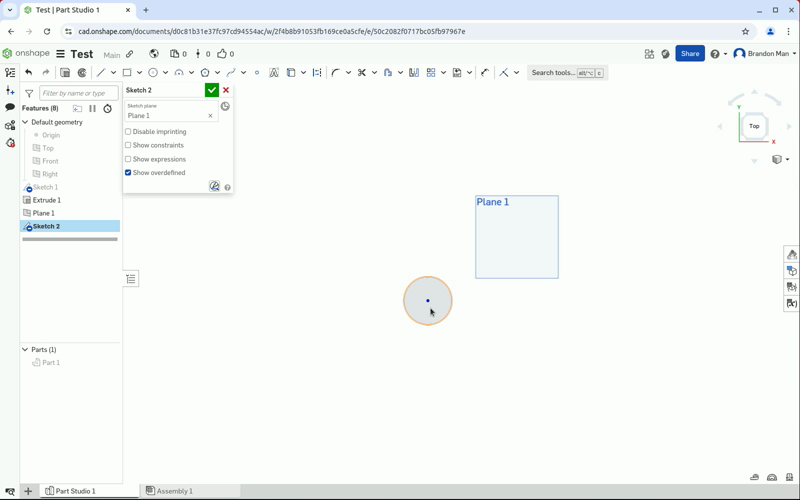
scroll(6)
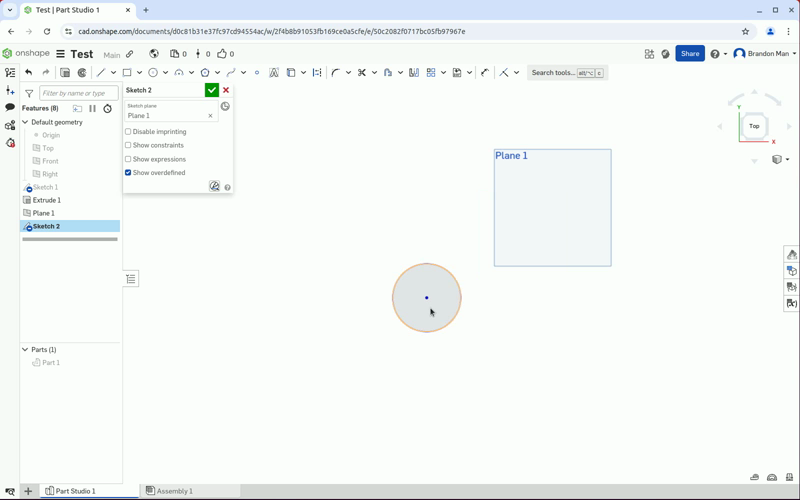
scroll(6)
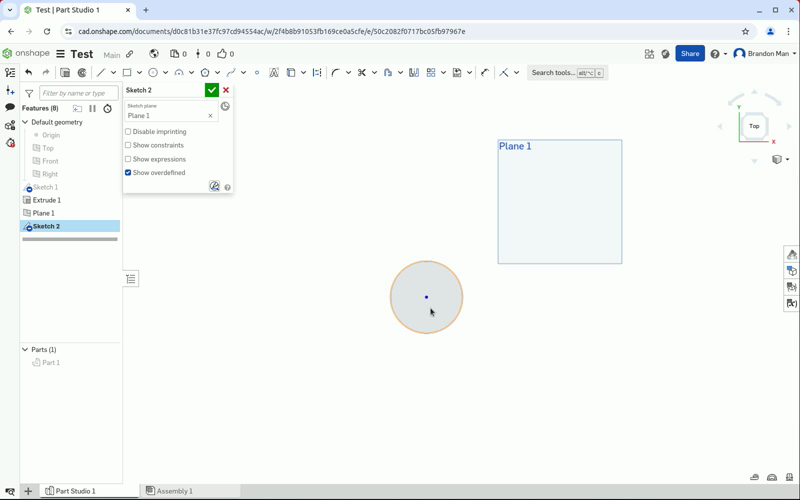
scroll(6)
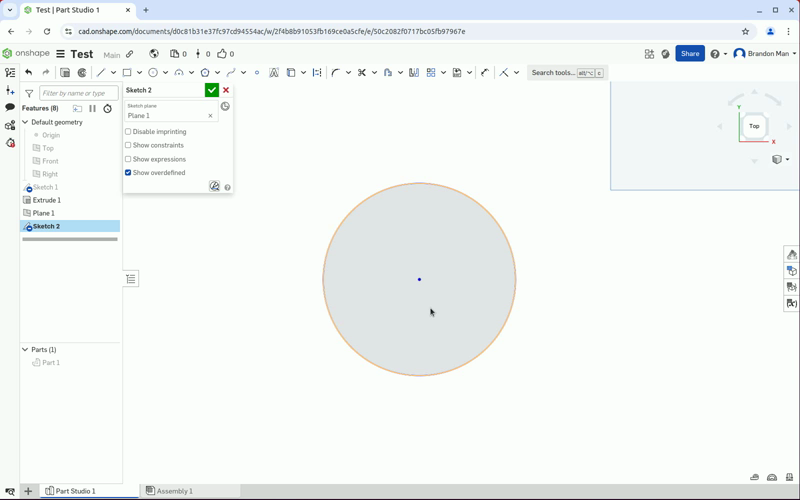
click(430, 307)
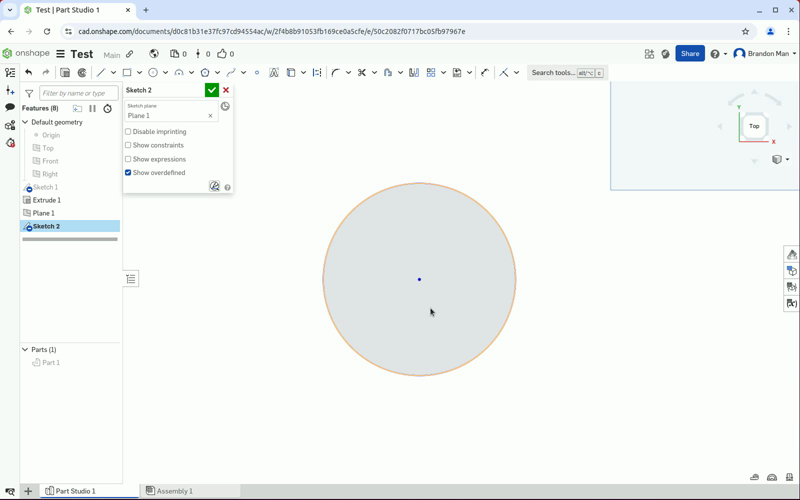
scroll(-6)
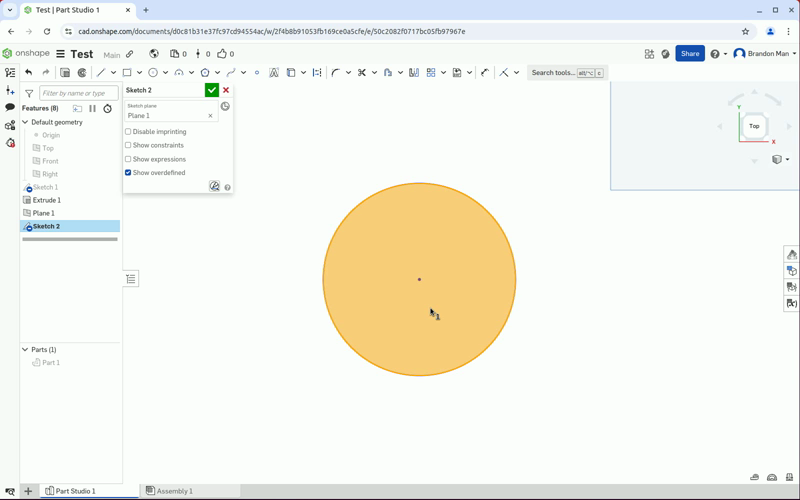
scroll(-6)
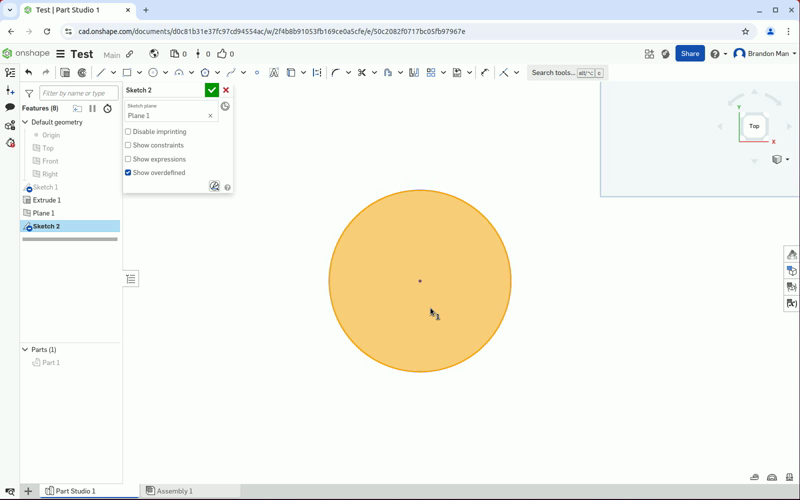
scroll(-6)
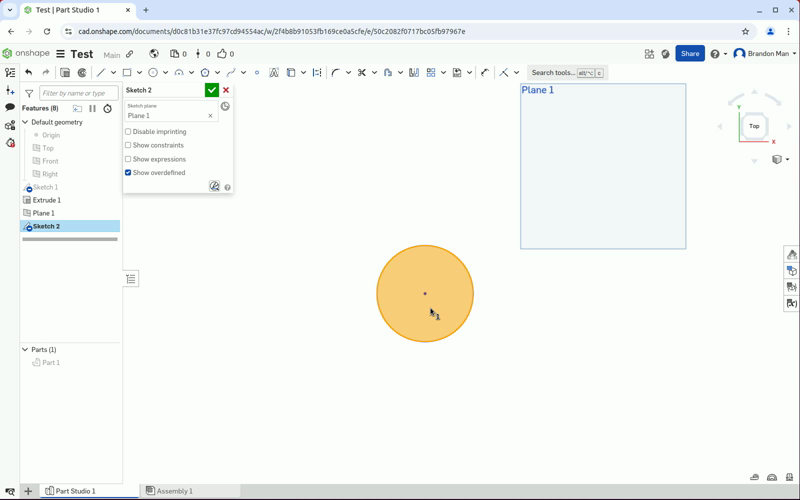
scroll(-6)
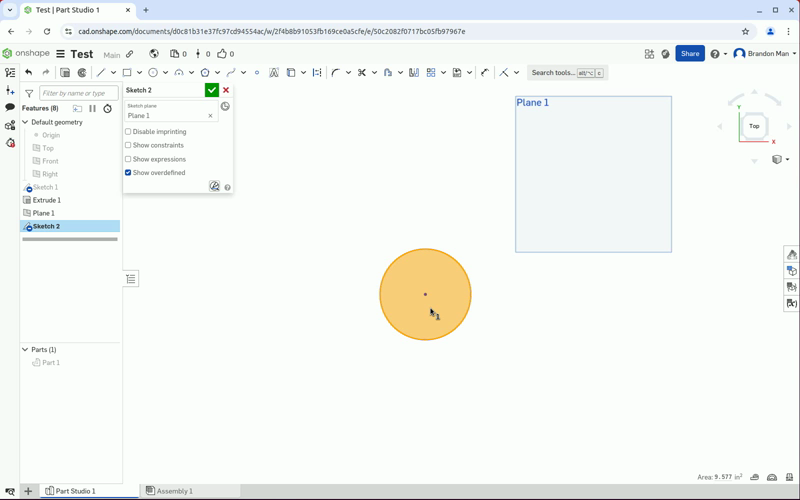
scroll(-6)
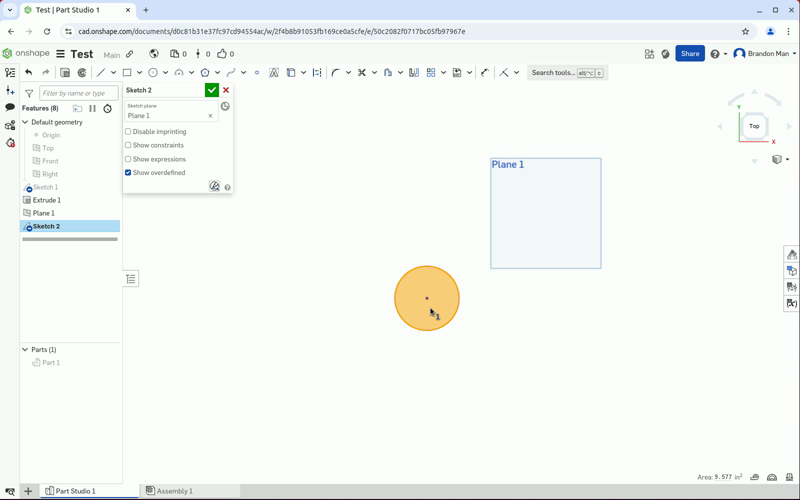
scroll(-6)
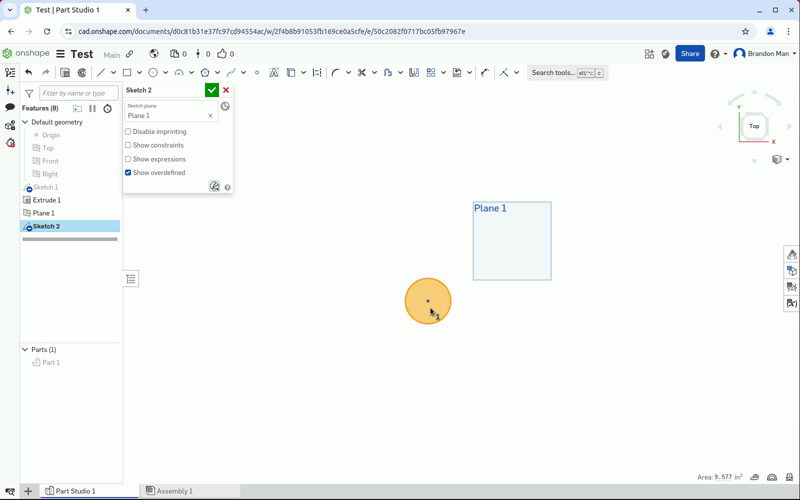
scroll(-6)
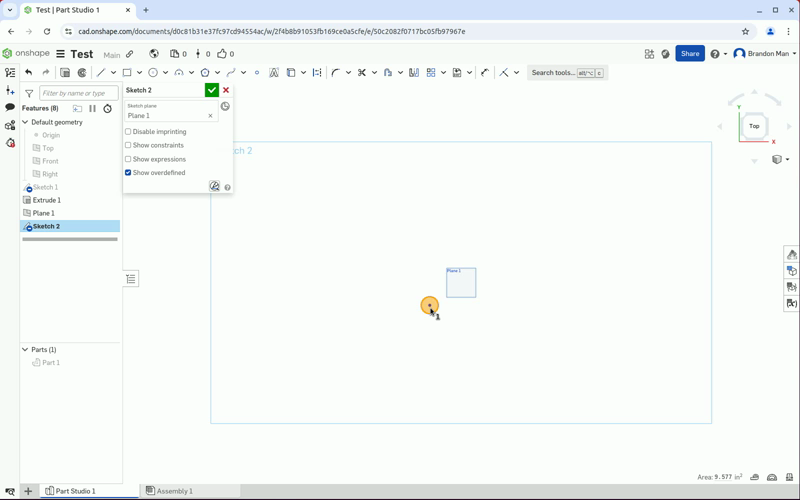
mouse_move(73, 352)
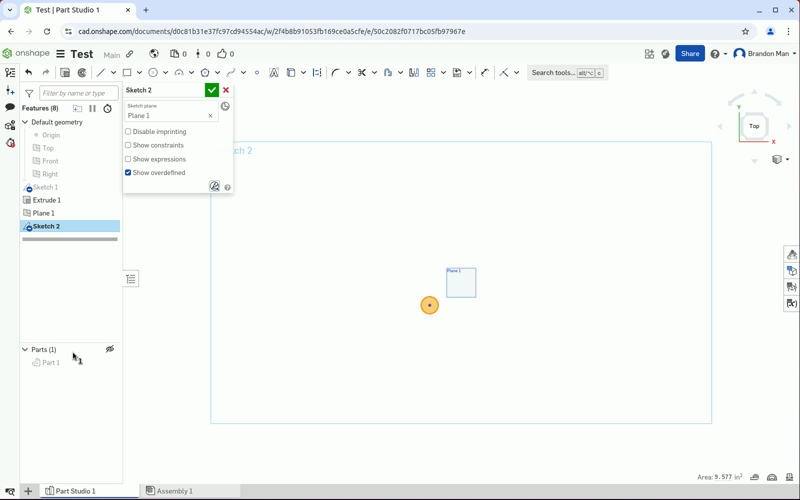
key(shift+y)
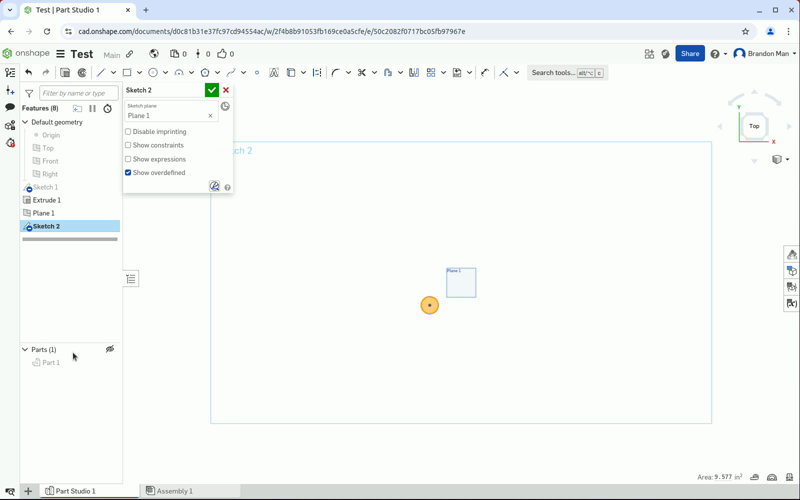
key(shift+e)
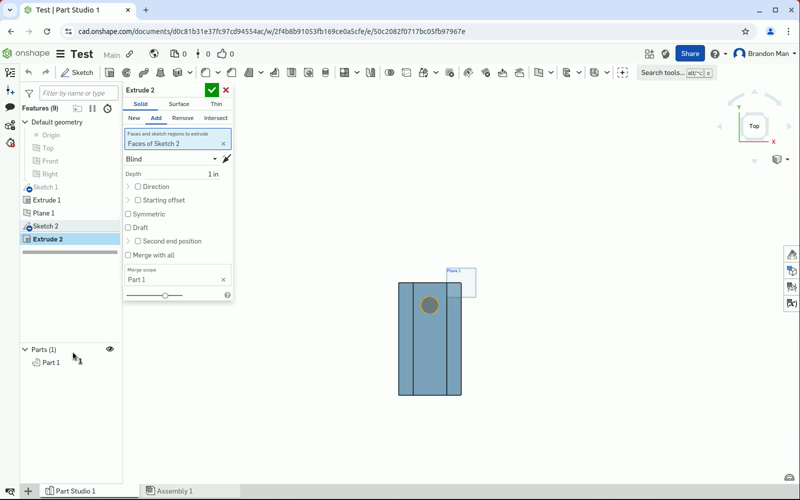
mouse_move(143, 106)
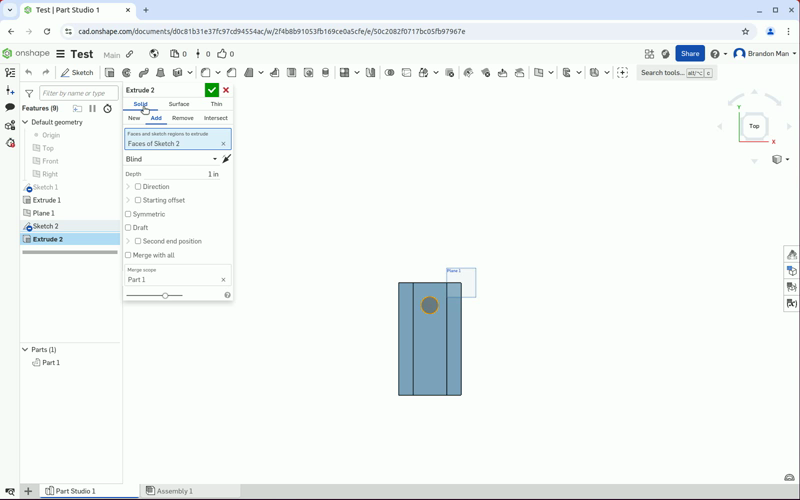
click(143, 106)
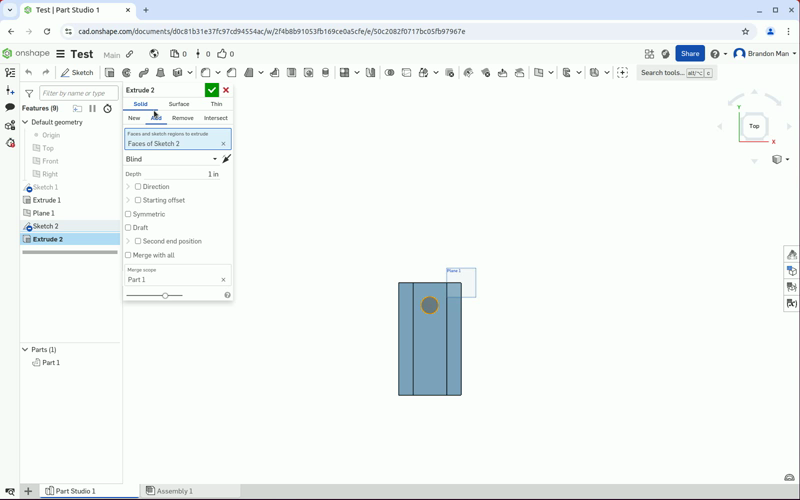
mouse_move(186, 120)
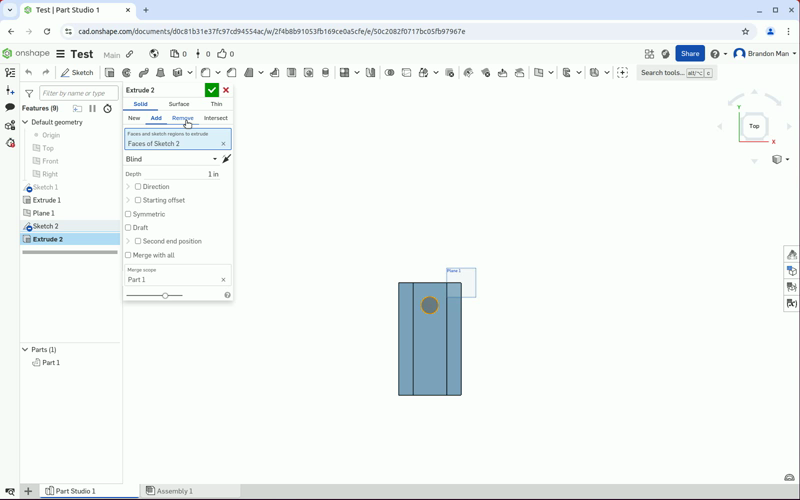
click(186, 120)
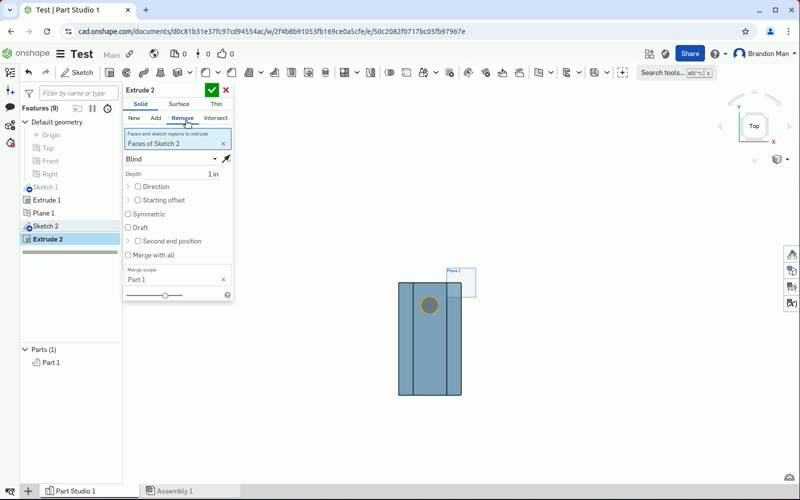
key(tab, 4)
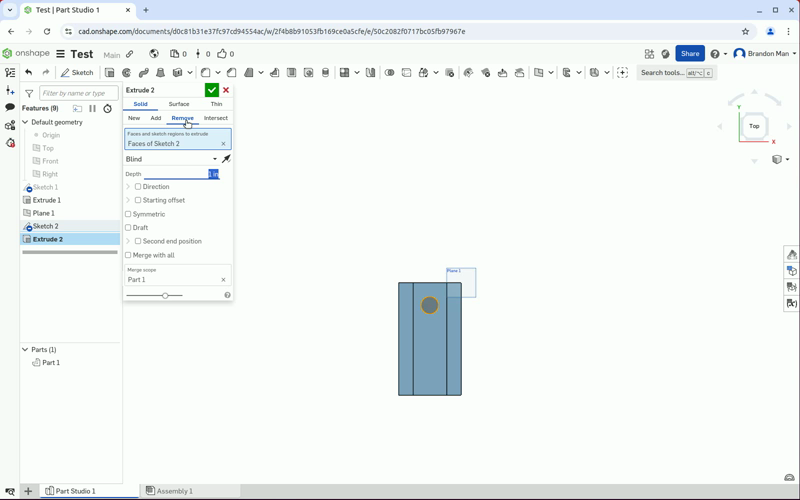
text(5.777)
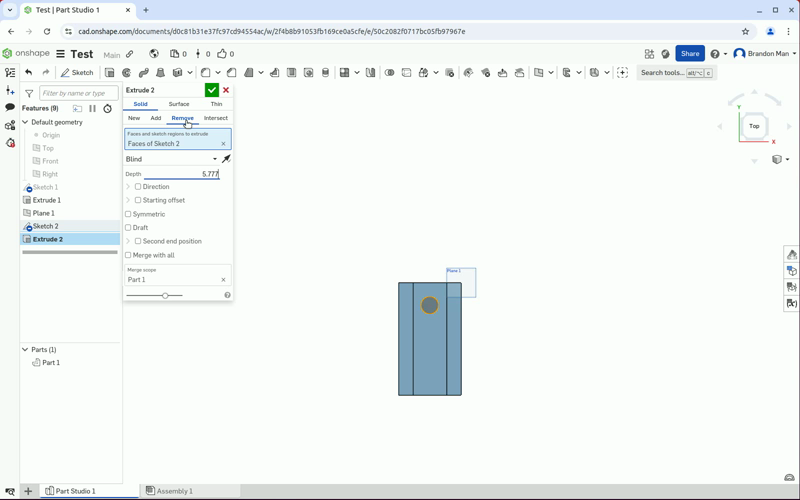
key(tab, 6)
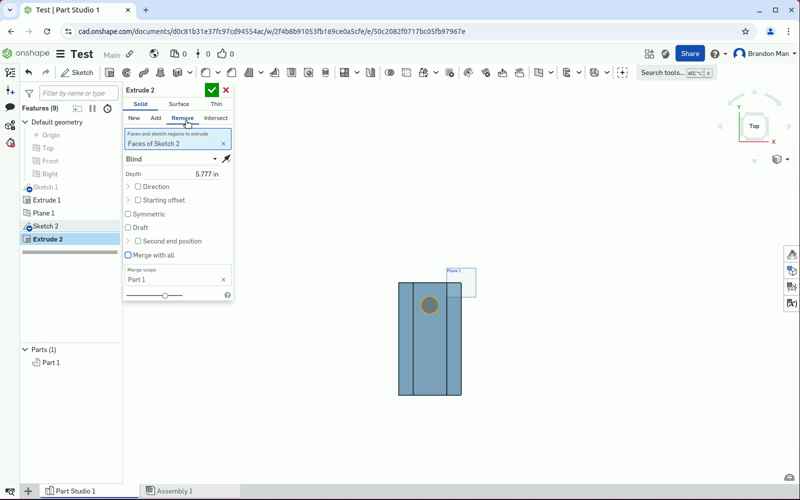
key(space)
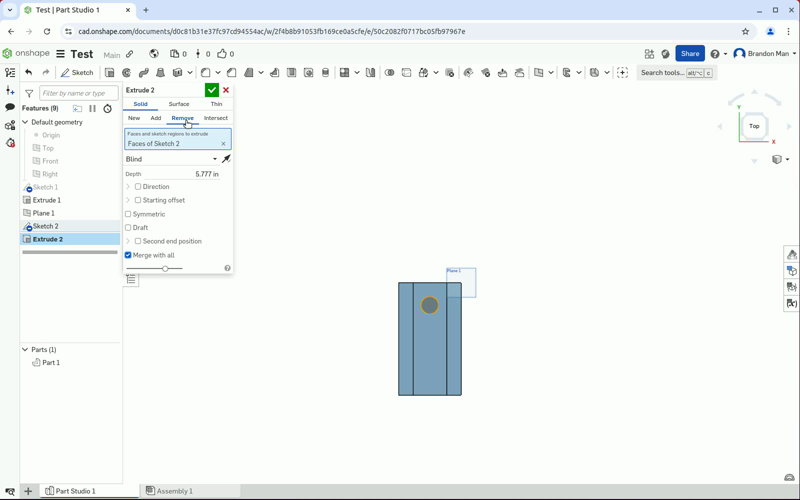
key(enter)
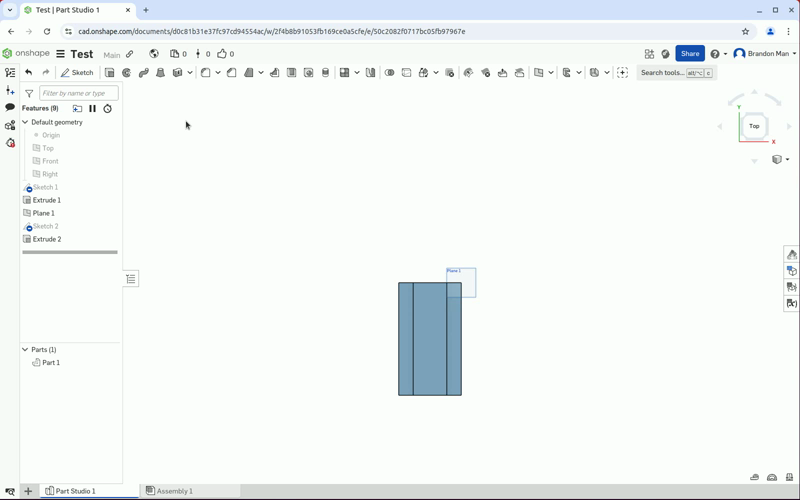
key(shift+h)
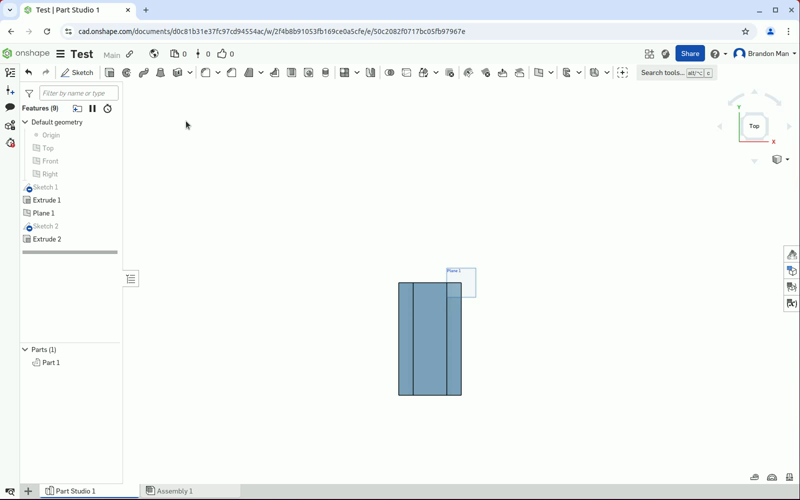
key(shift+h)
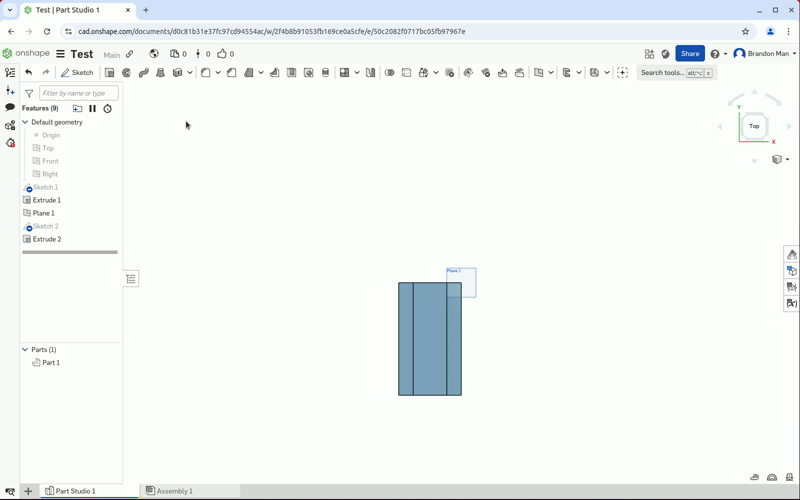
mouse_move(73, 189)
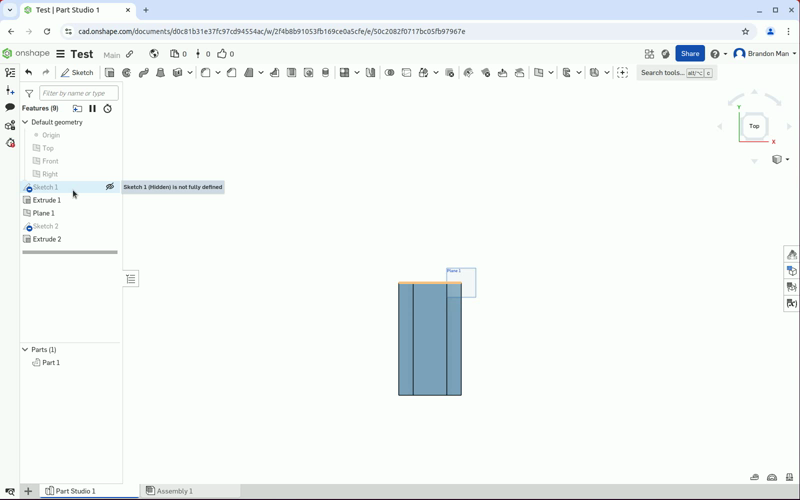
click(73, 189)
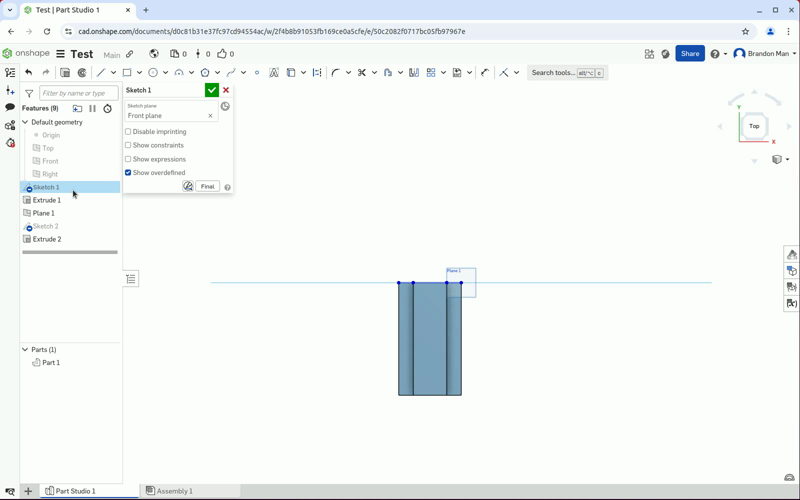
mouse_move(229, 92)
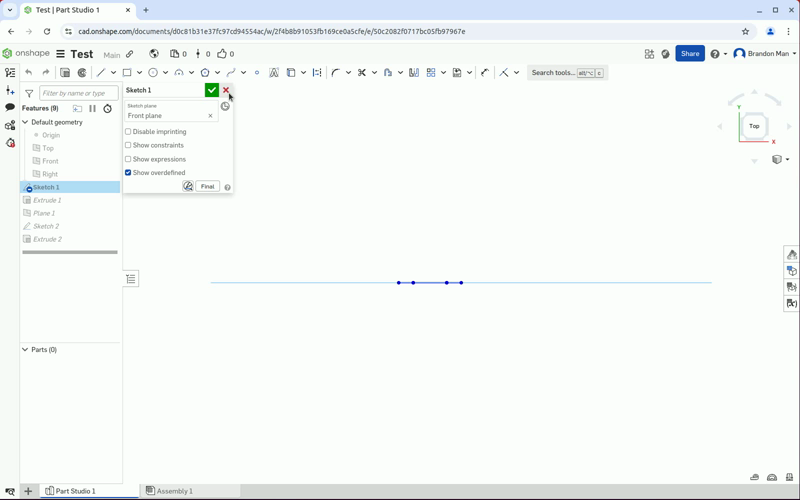
click(229, 92)
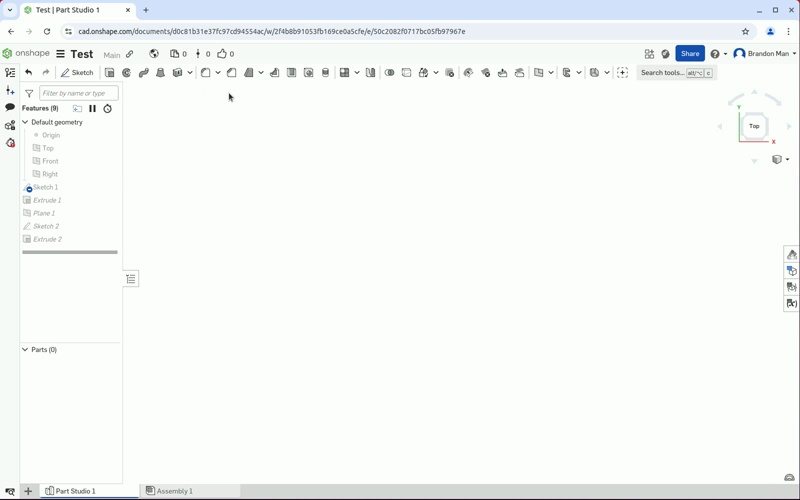
key(shift+s)
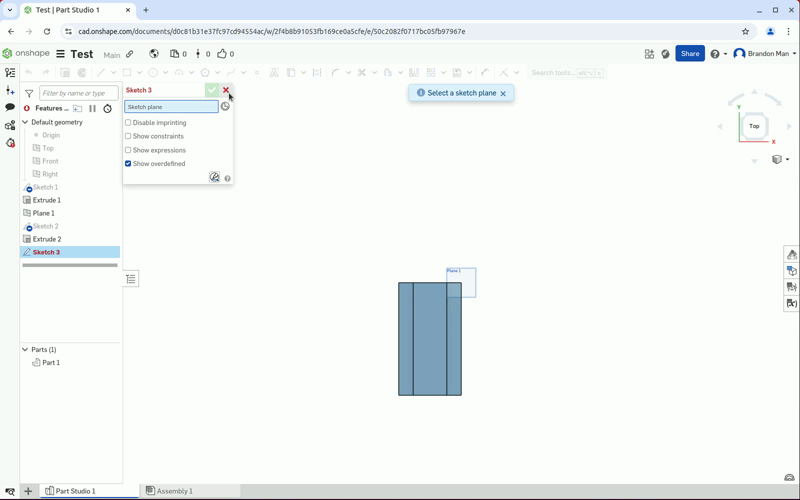
mouse_move(73, 215)
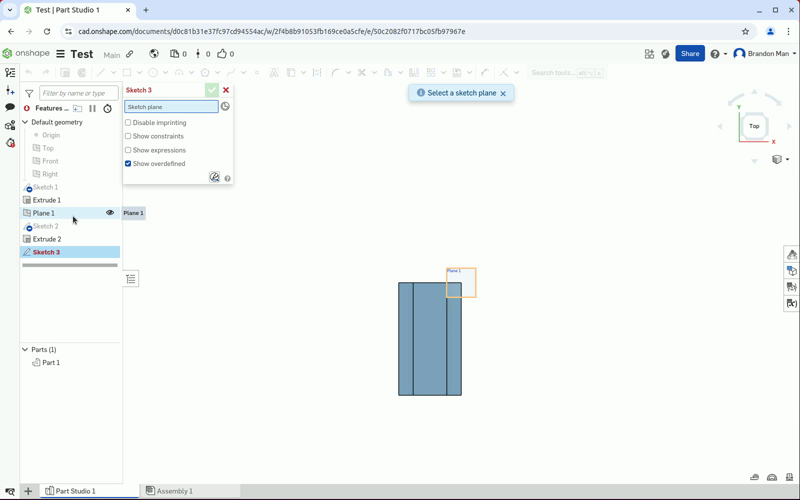
click(73, 215)
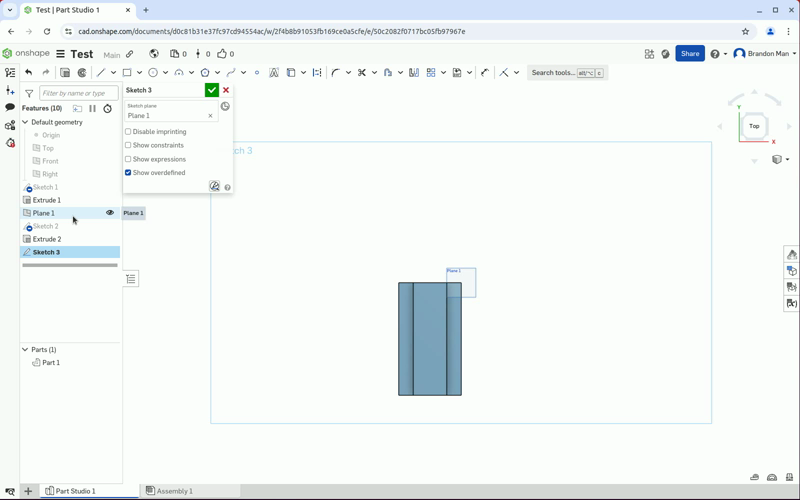
mouse_move(73, 352)
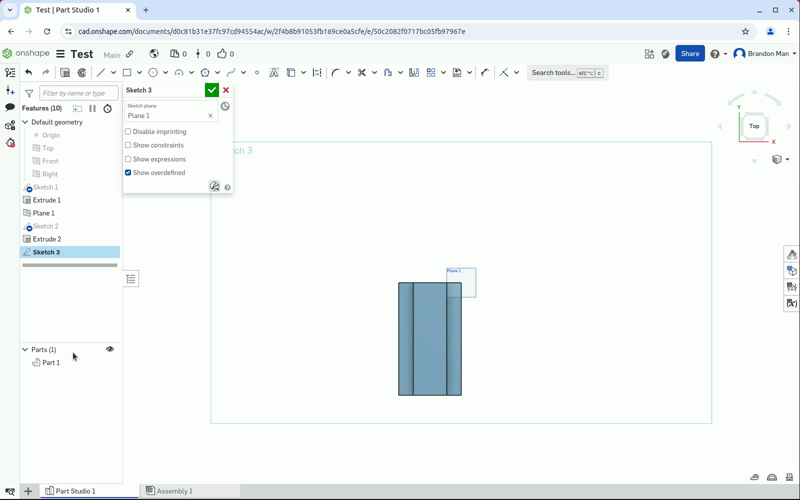
key(y)
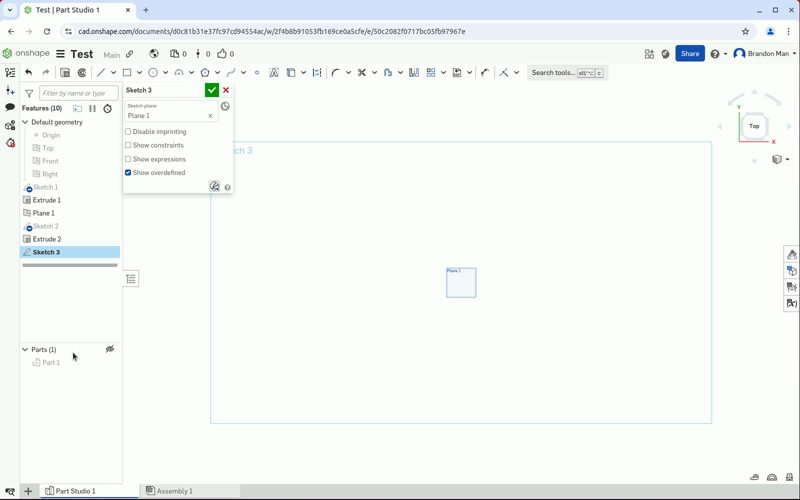
key(c)
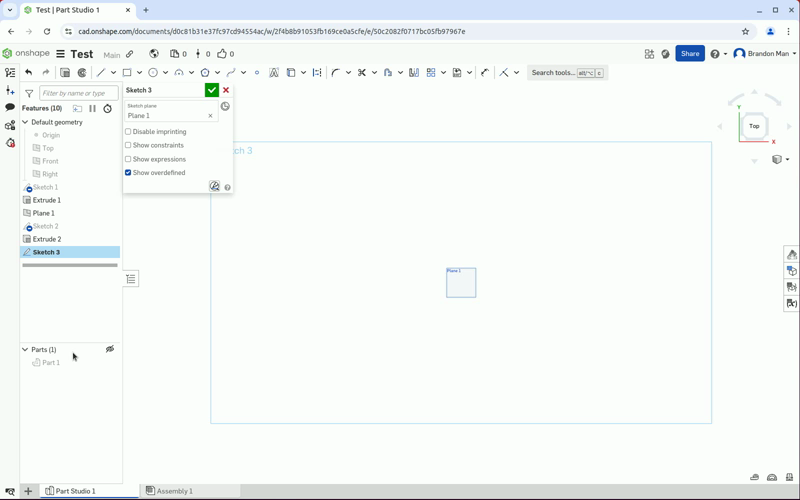
key_down(shift)
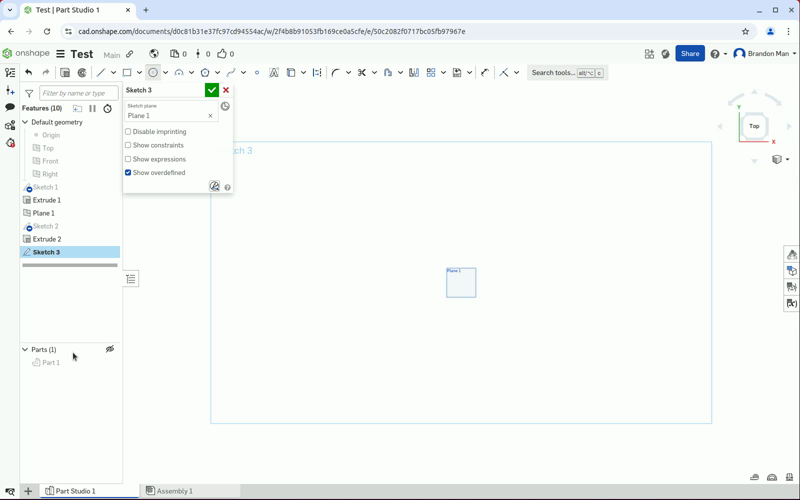
mouse_move(429, 373)
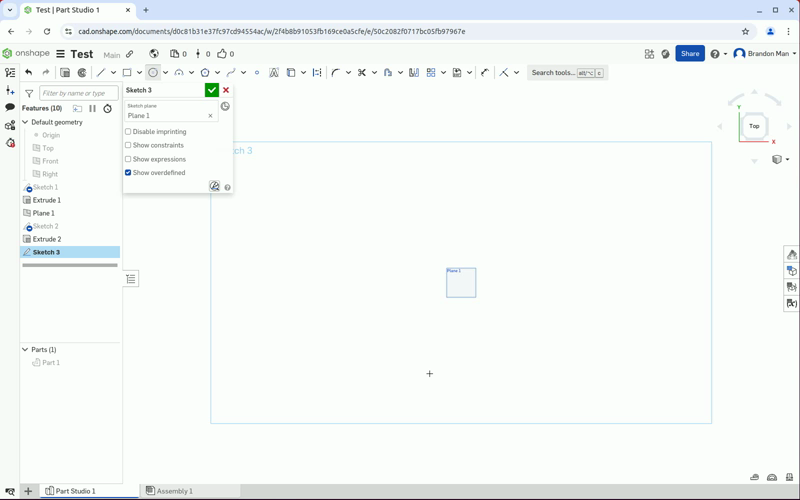
click(429, 373)
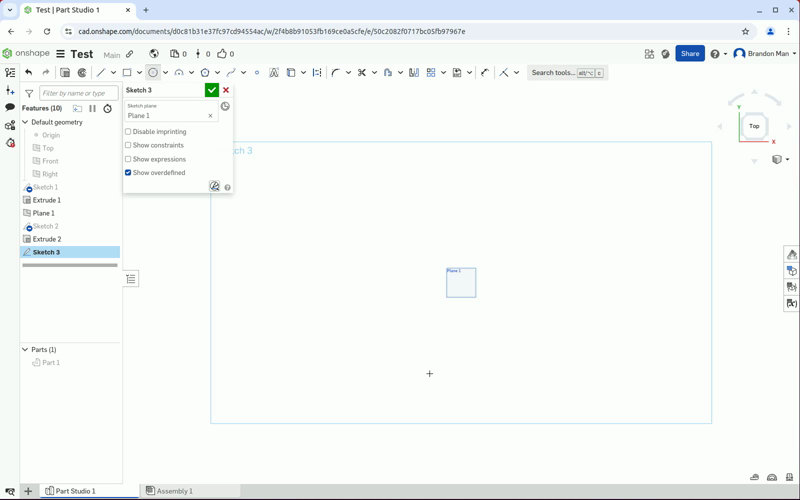
key_up(shift)
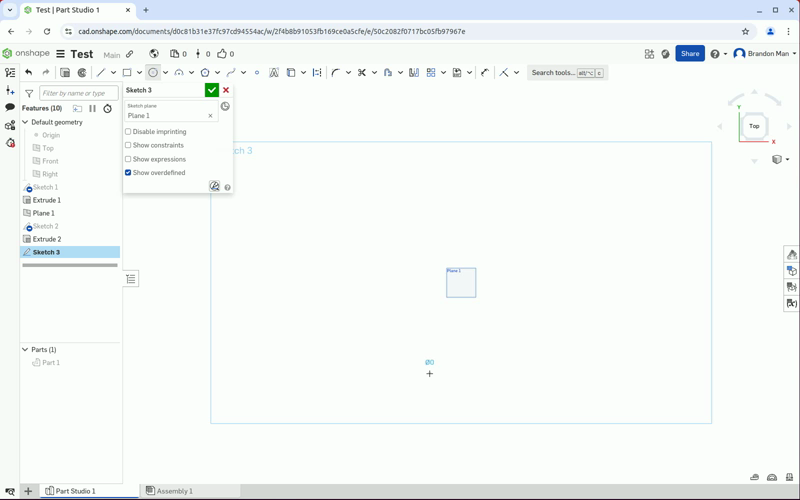
mouse_move(438, 373)
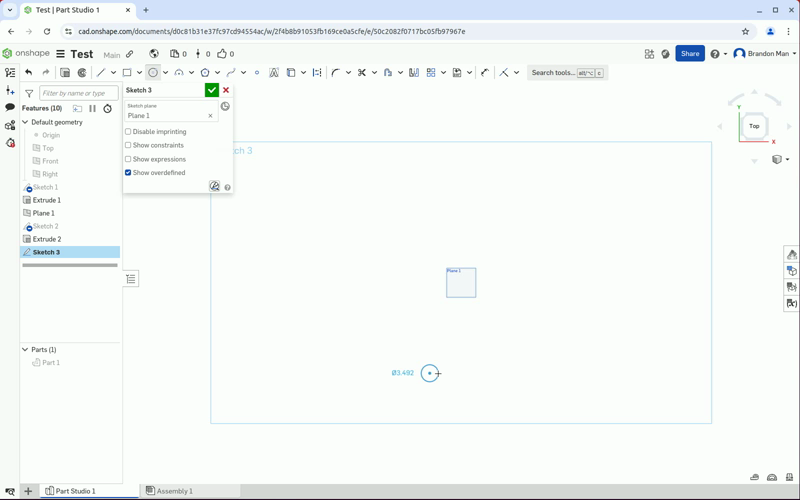
click(438, 373)
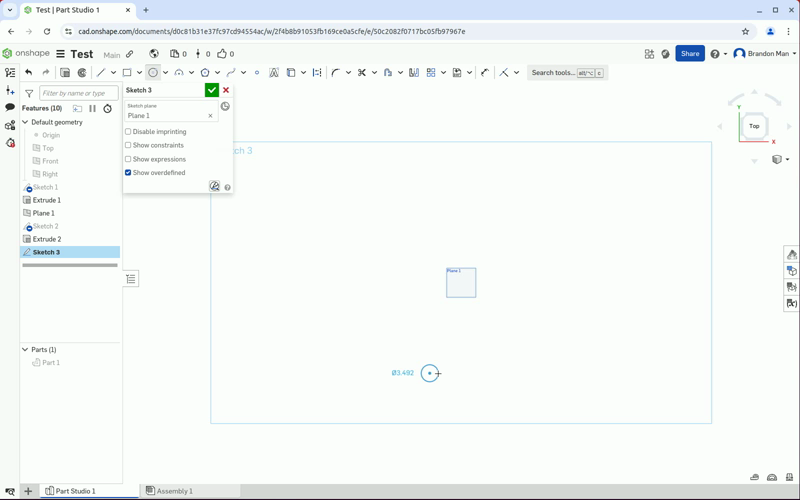
key(esc)
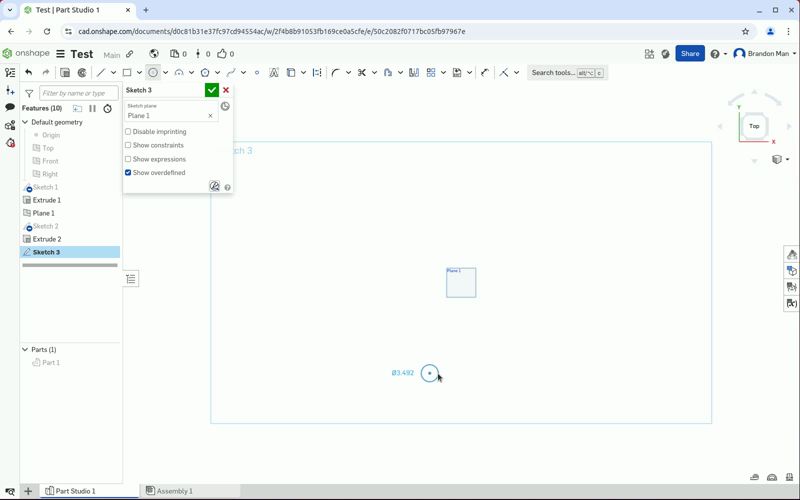
mouse_move(433, 368)
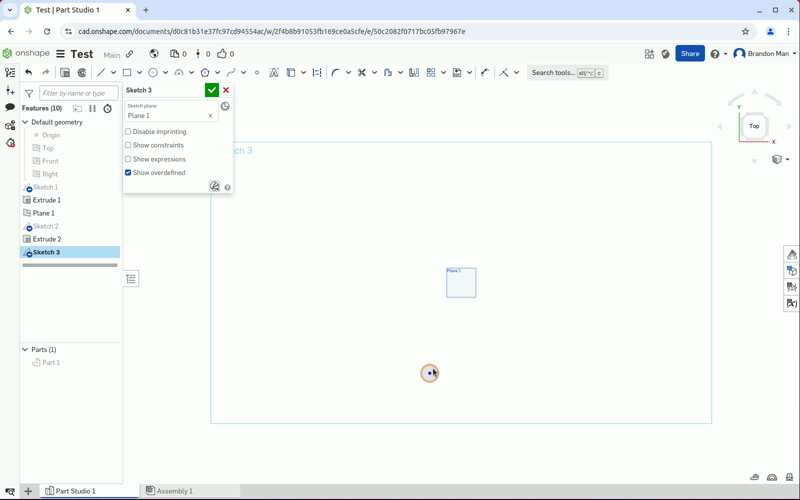
scroll(6)
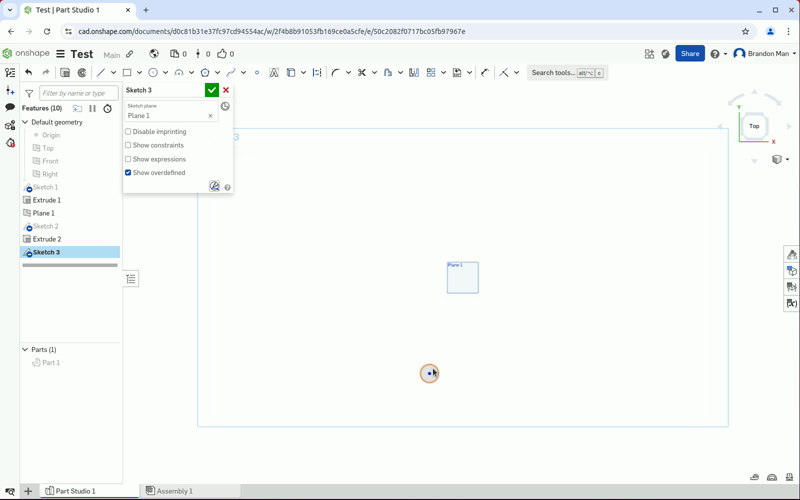
scroll(6)
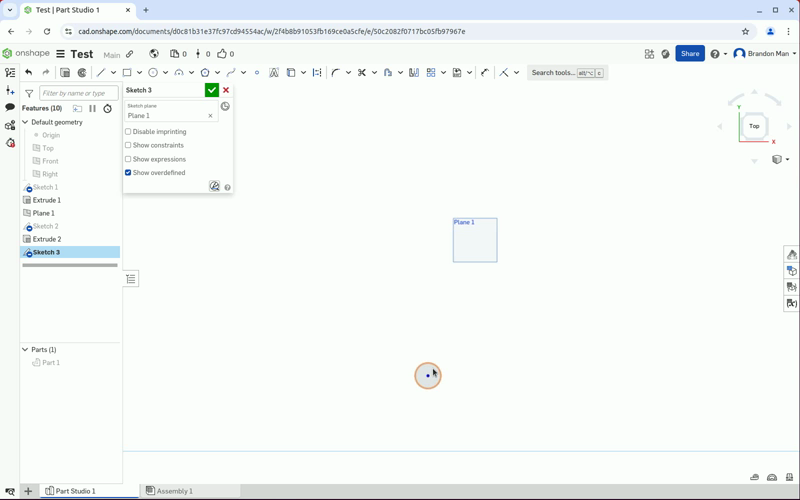
scroll(6)
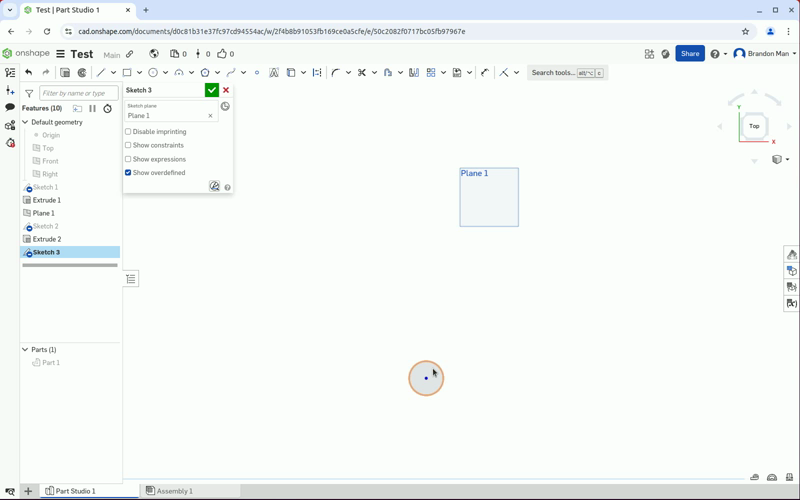
scroll(6)
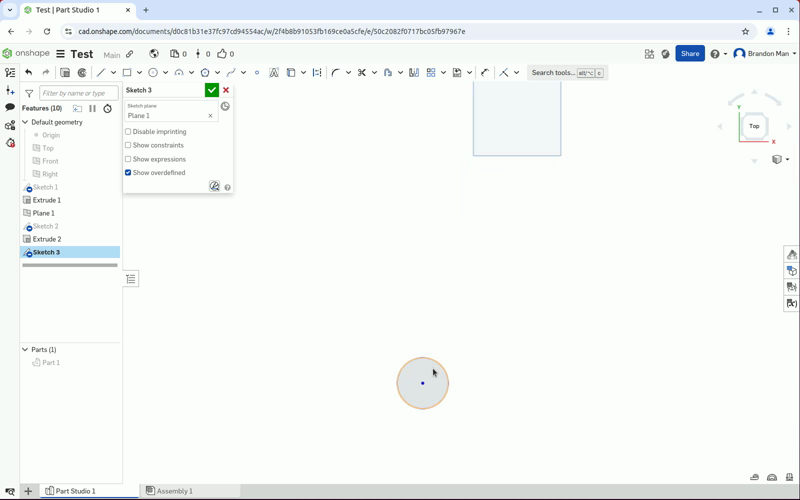
scroll(6)
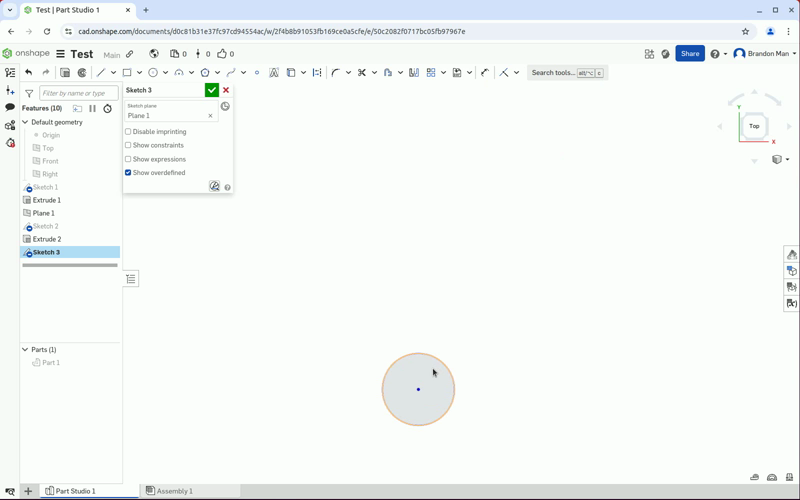
scroll(6)
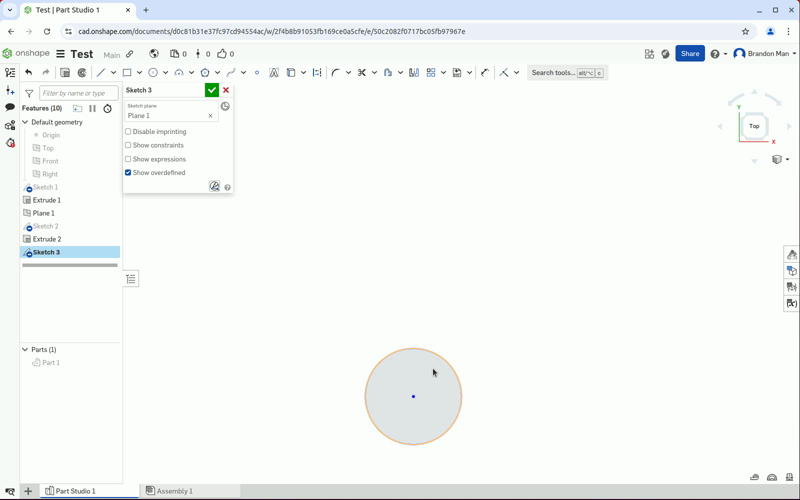
scroll(6)
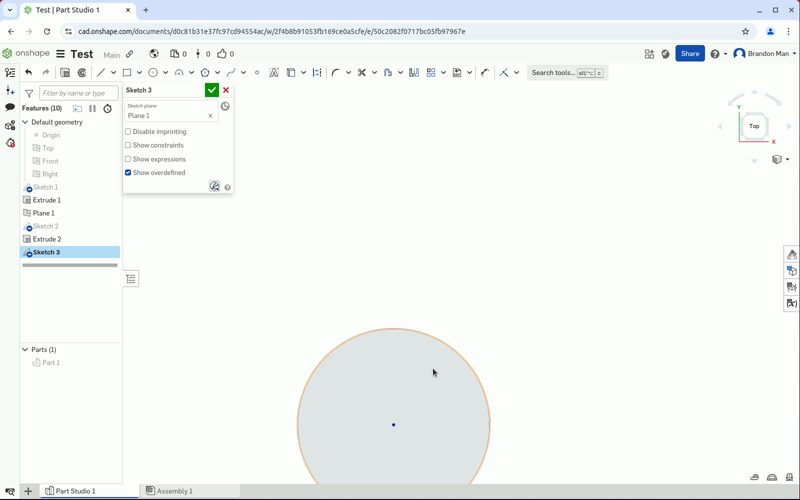
click(433, 368)
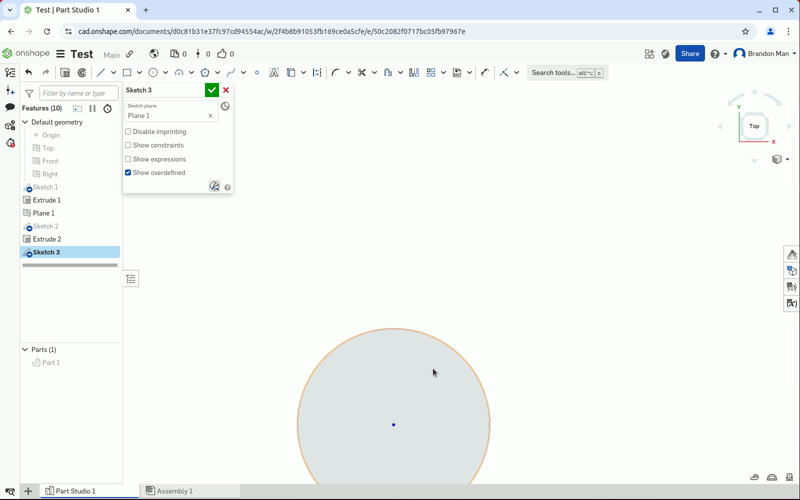
scroll(-6)
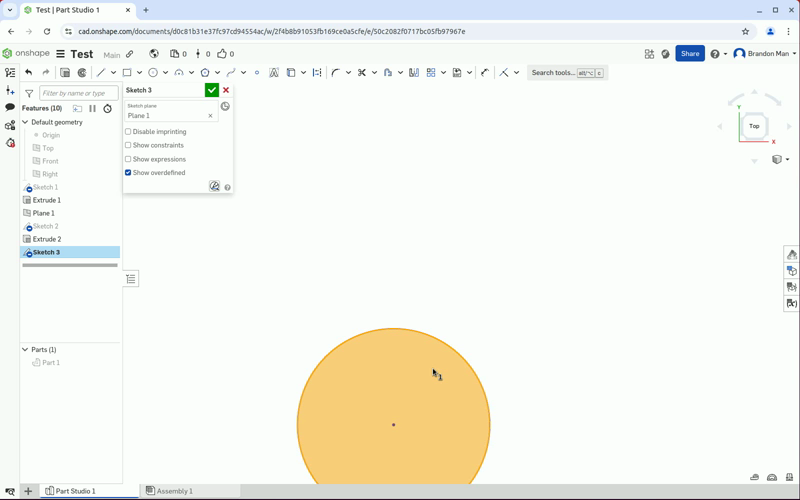
scroll(-6)
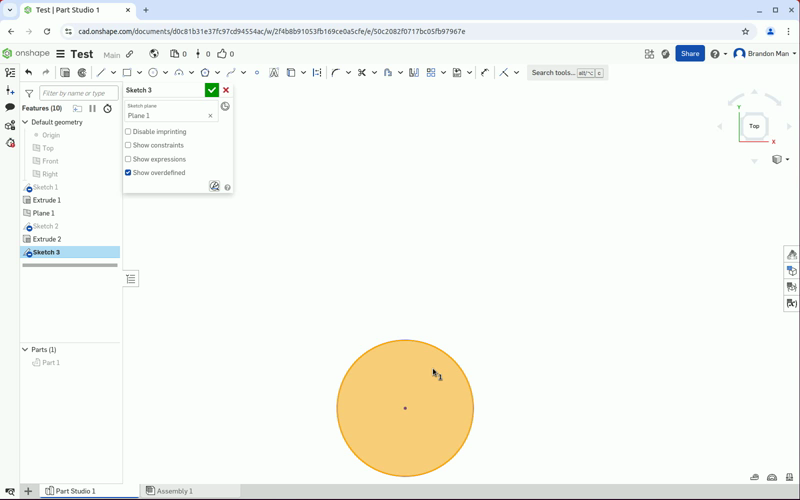
scroll(-6)
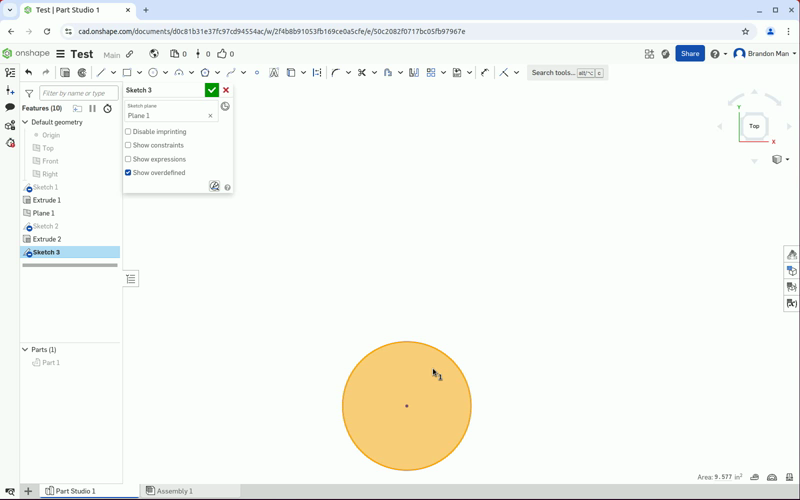
scroll(-6)
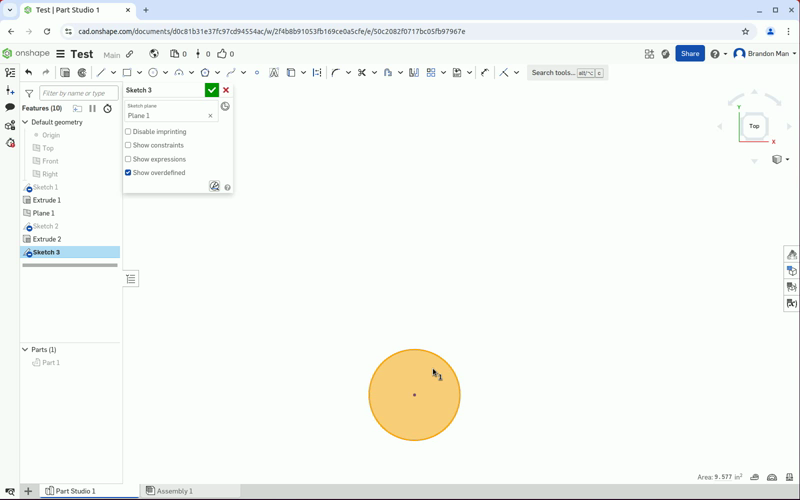
scroll(-6)
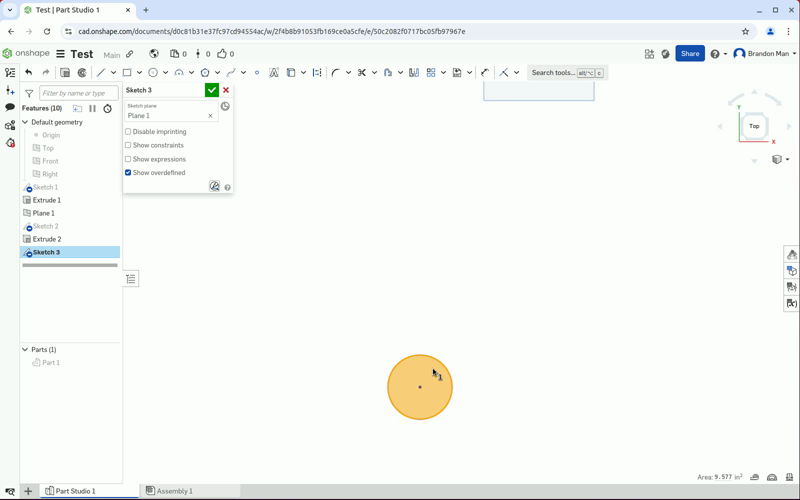
scroll(-6)
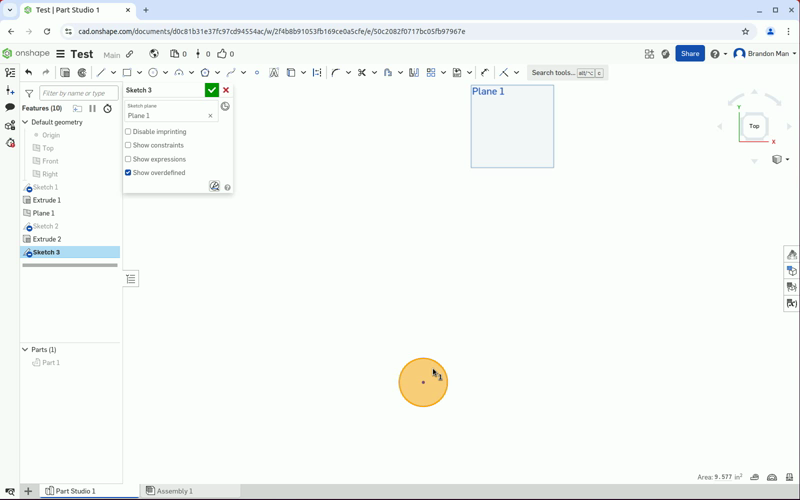
scroll(-6)
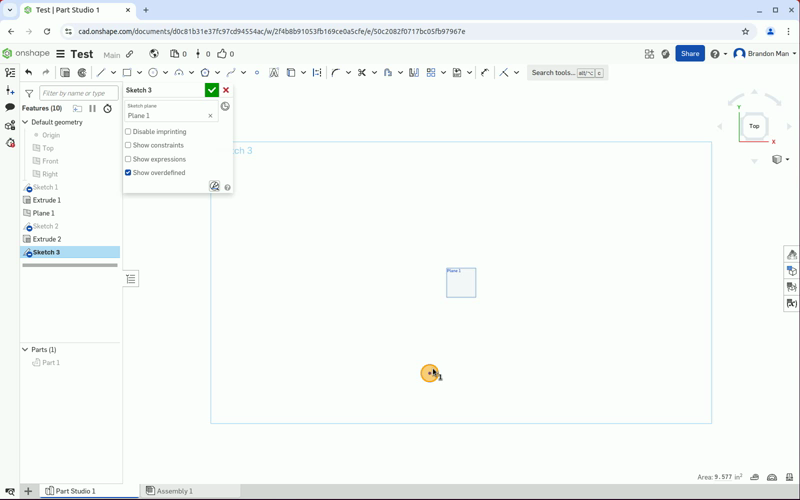
mouse_move(73, 352)
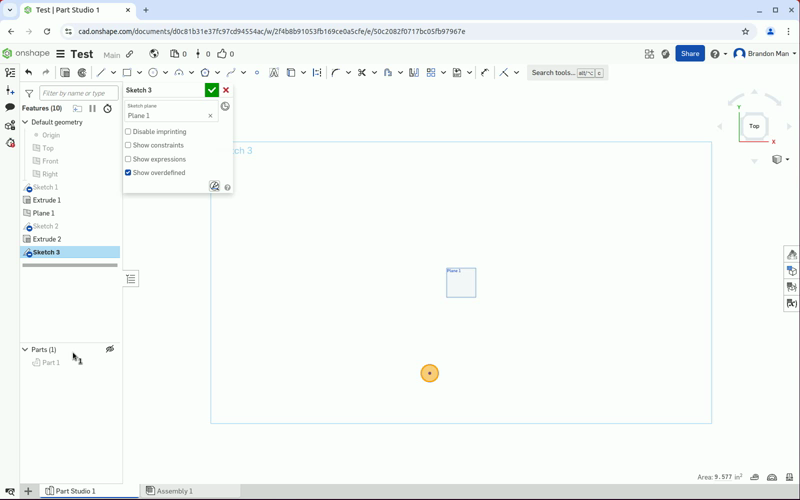
key(shift+y)
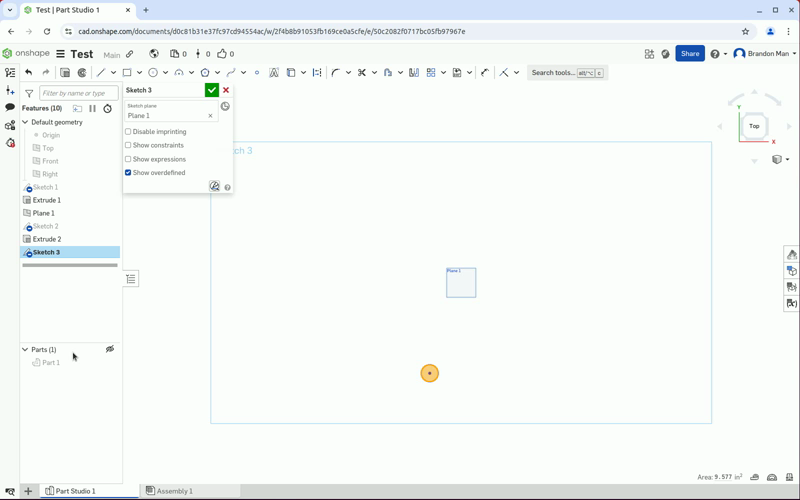
key(shift+e)
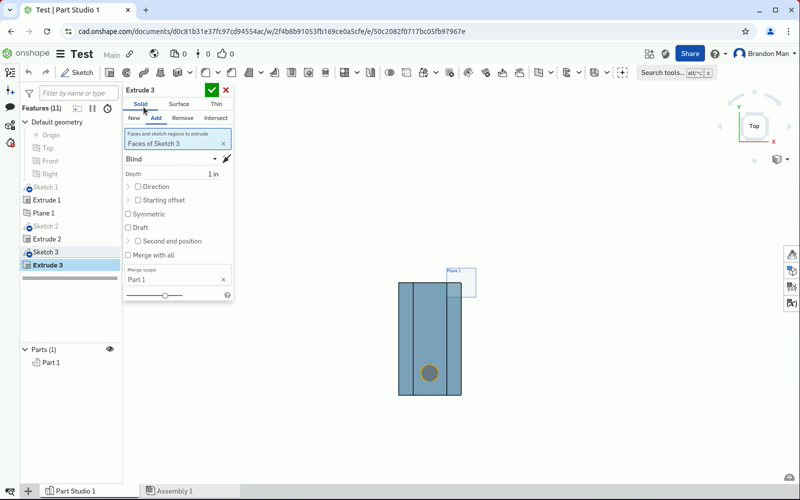
mouse_move(143, 106)
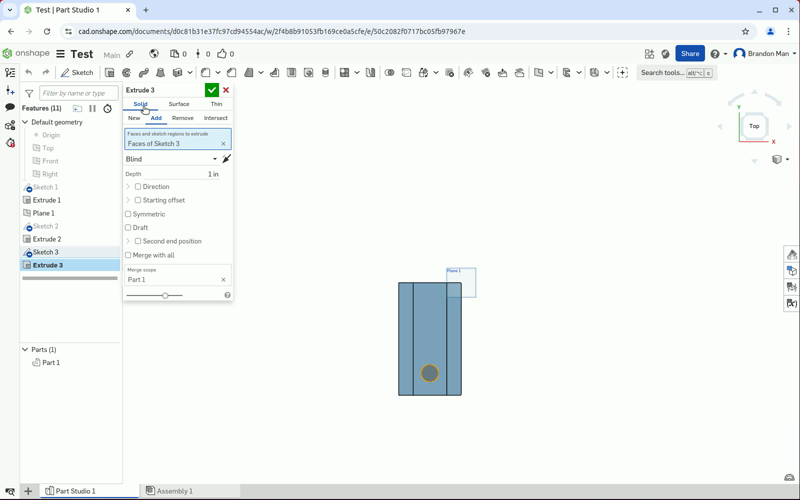
click(143, 106)
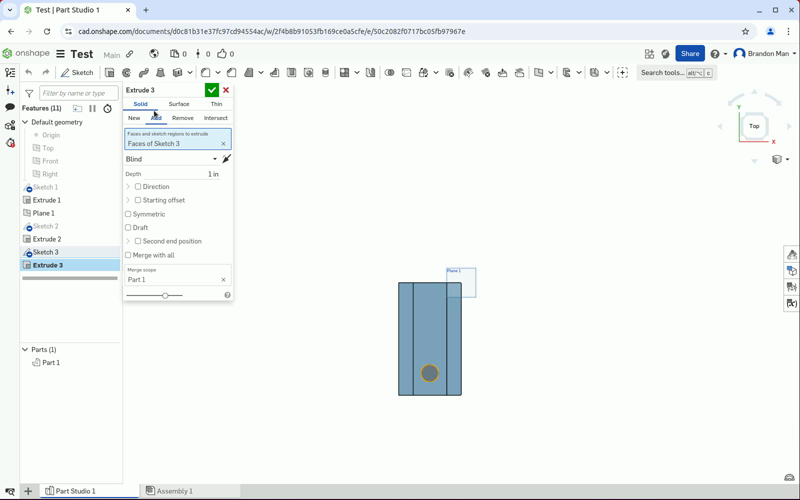
mouse_move(186, 120)
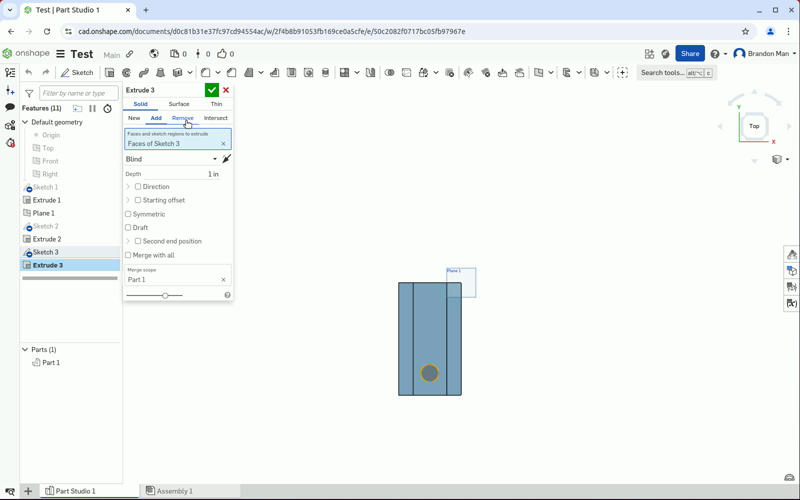
click(186, 120)
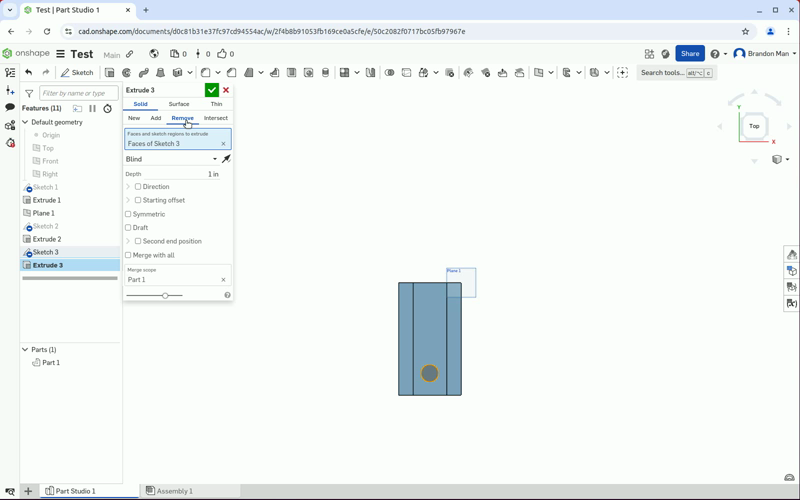
key(tab, 4)
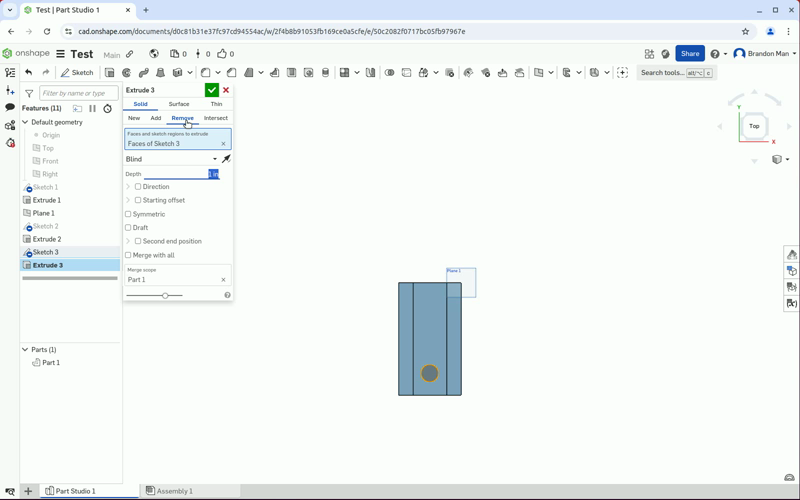
text(5.777)
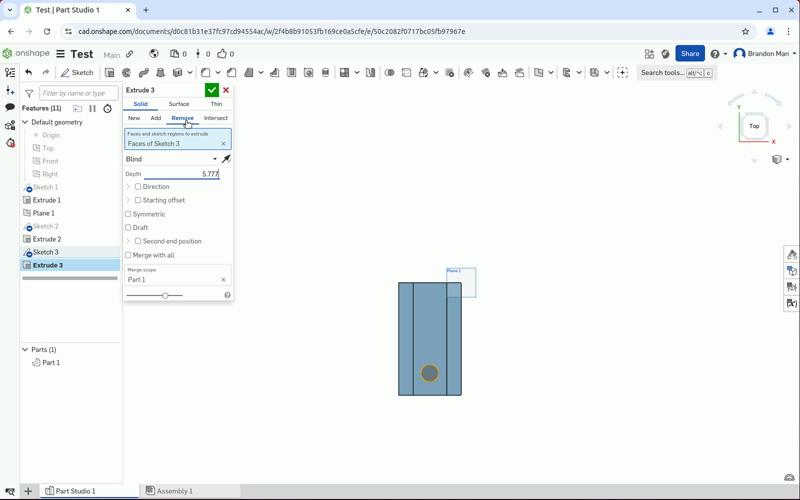
key(tab, 6)
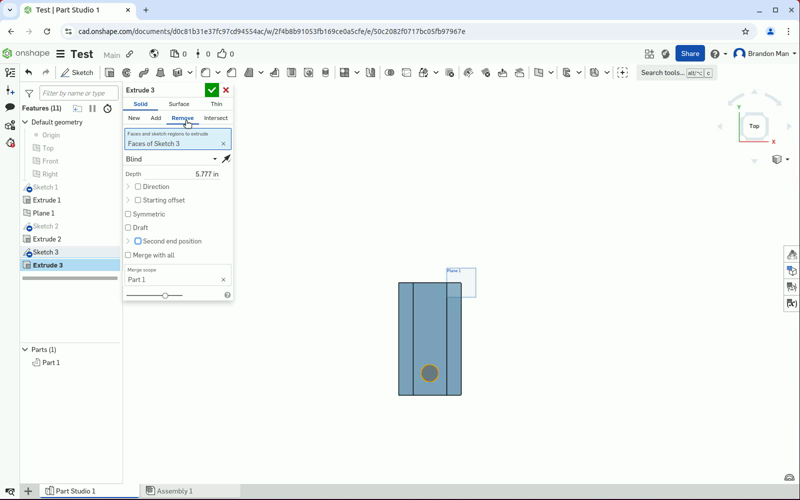
key(space)
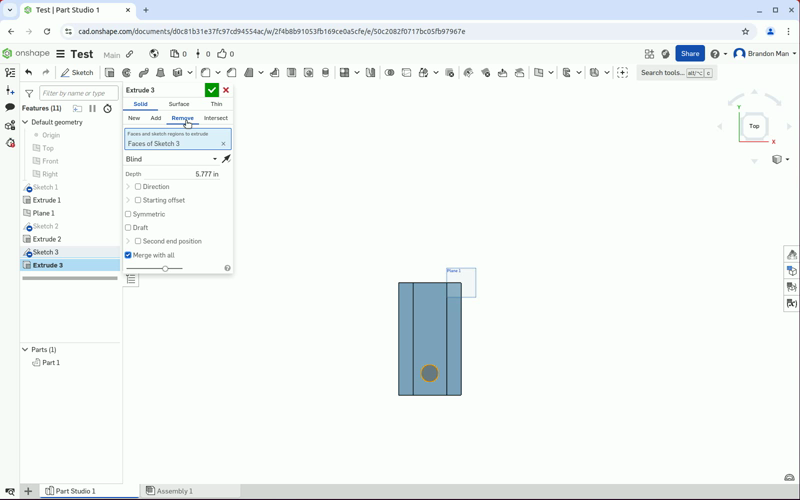
key(enter)
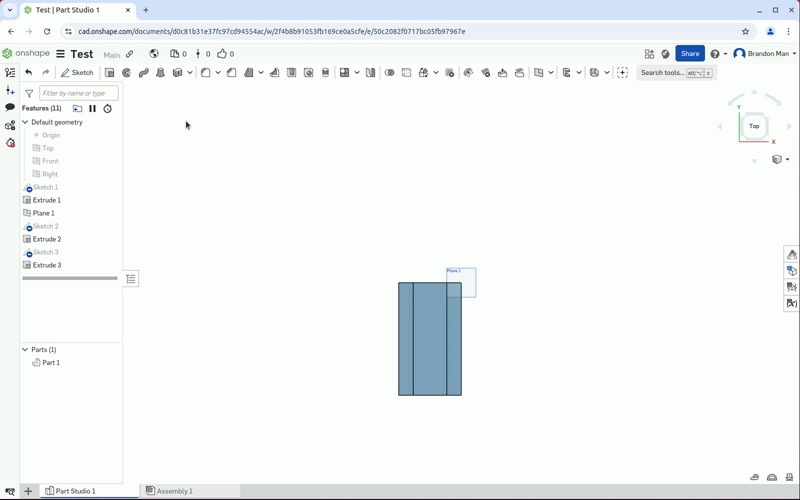
key(shift+h)
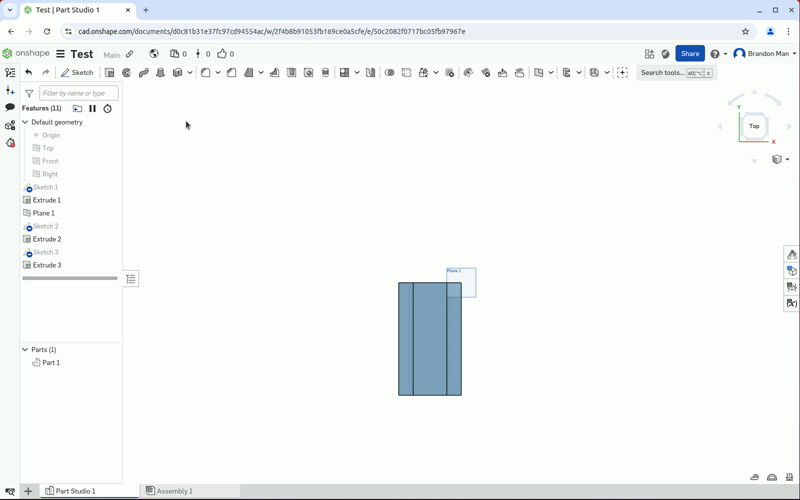
key(shift+h)
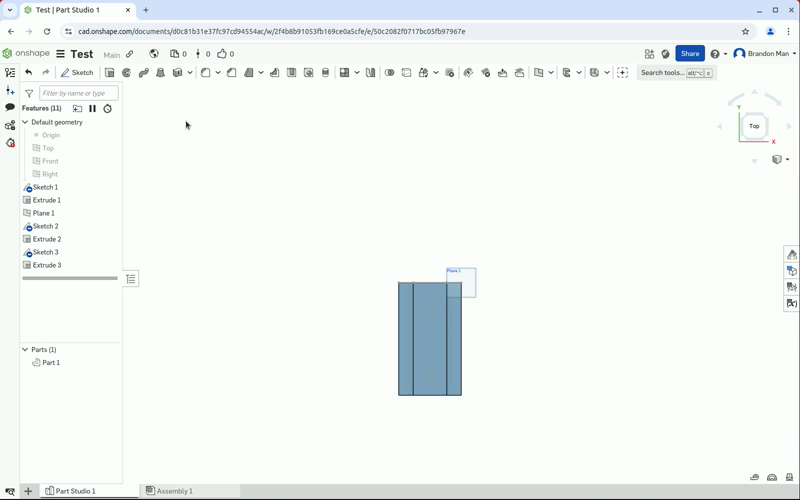
key(shift+7)
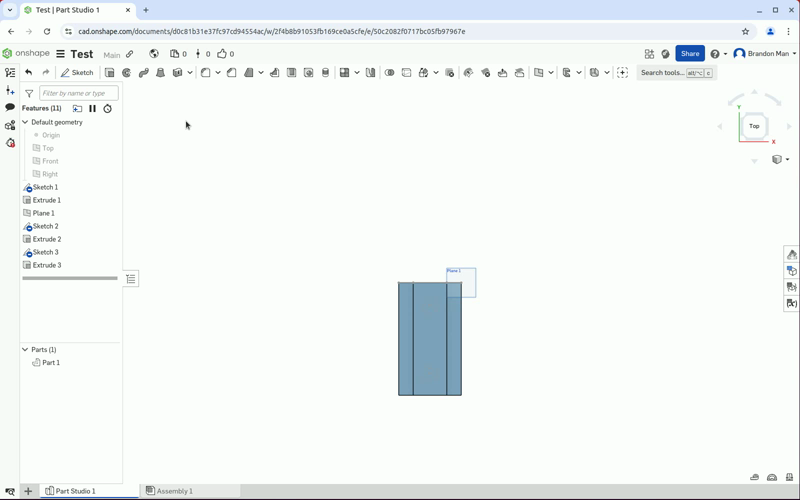
key(up, 3)
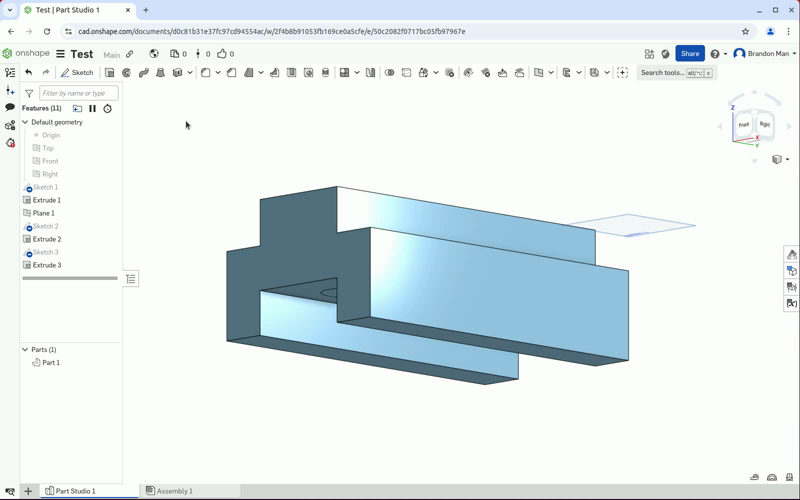
key(left, 3)
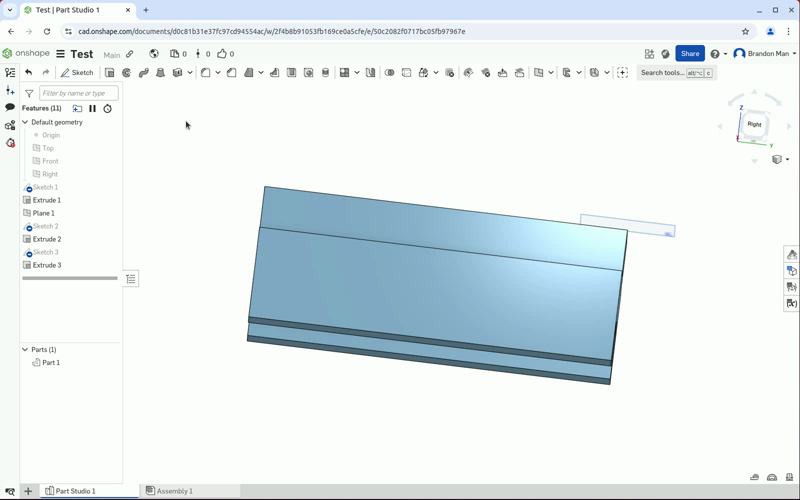
key(right, 3)
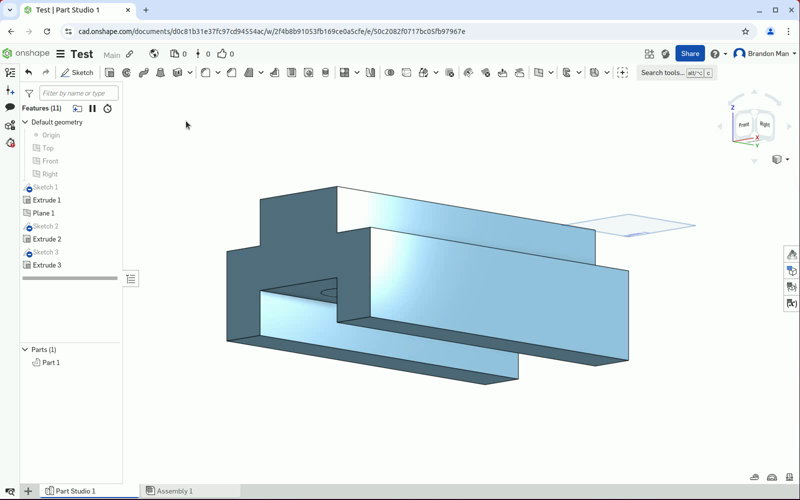
key(down, 3)
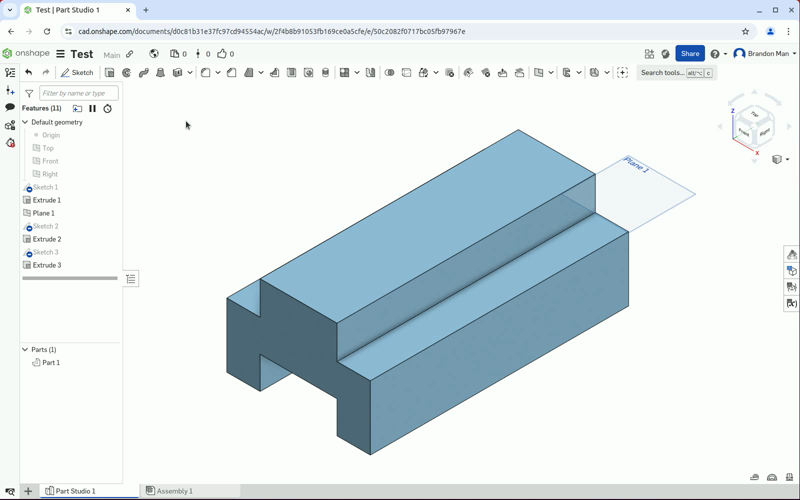
mouse_move(73, 189)
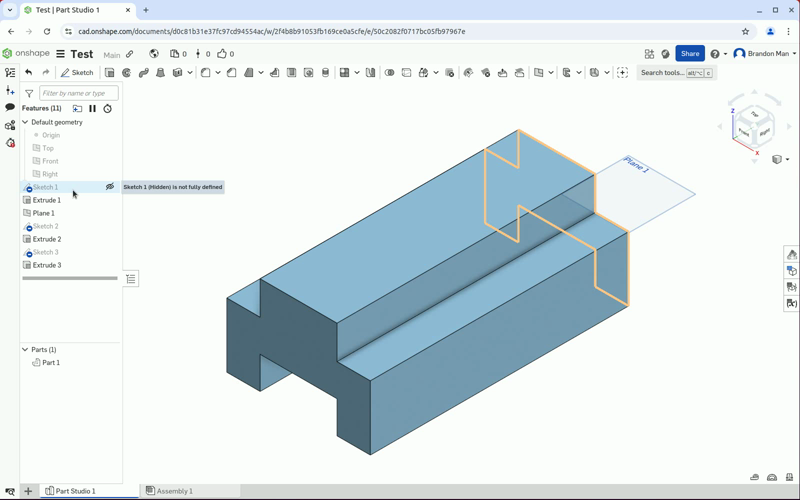
click(73, 189)